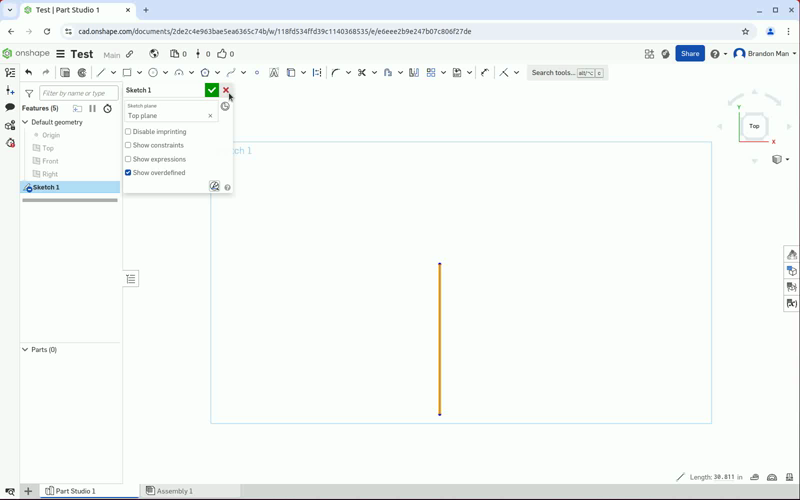
key(shift+h)
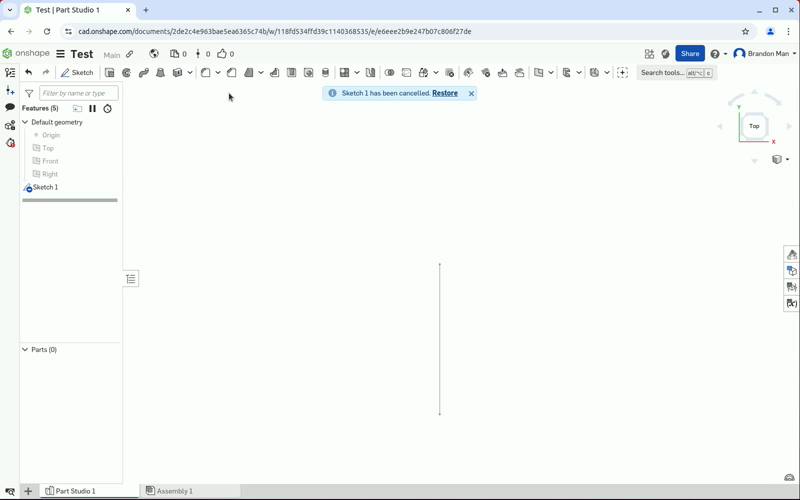
key(shift+s)
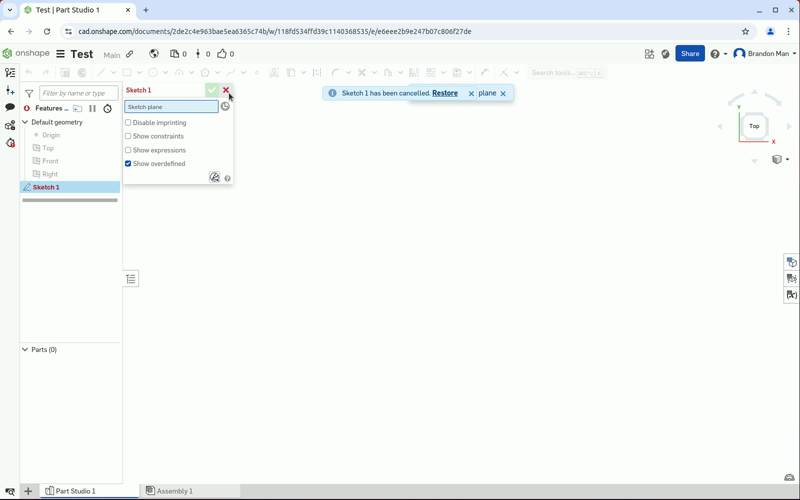
mouse_move(73, 150)
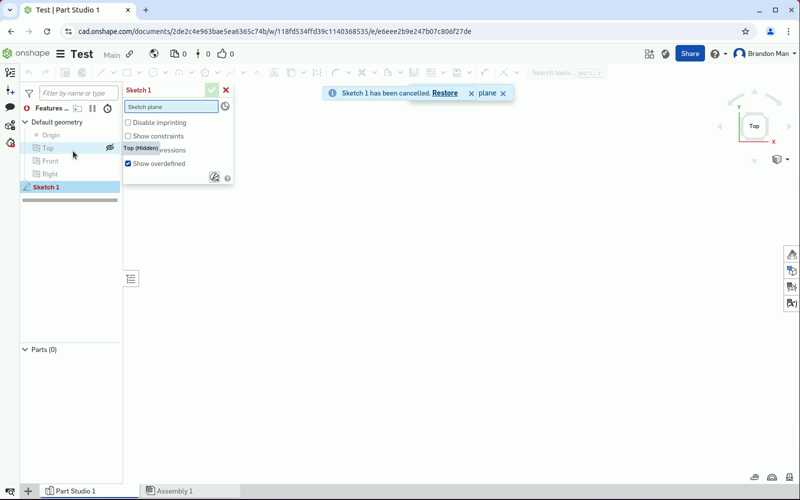
click(73, 150)
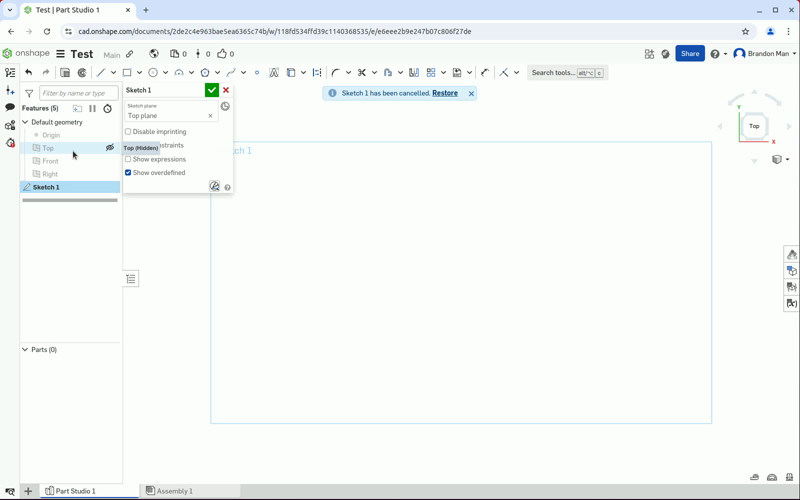
mouse_move(73, 352)
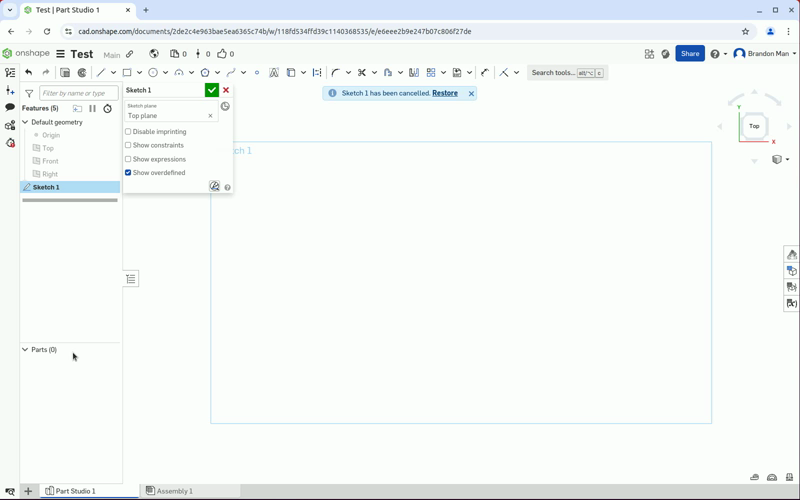
key(y)
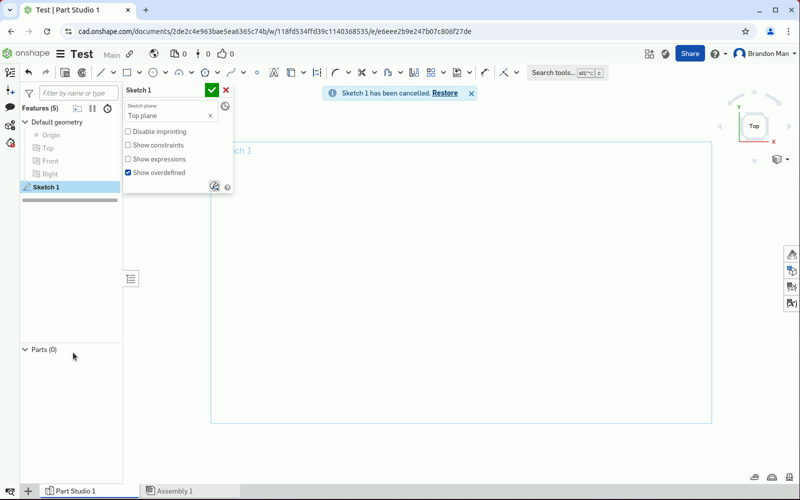
key(l)
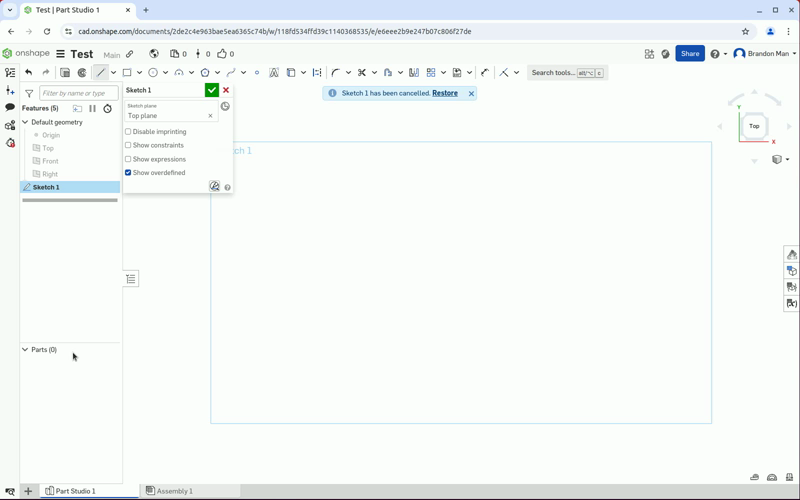
key_down(shift)
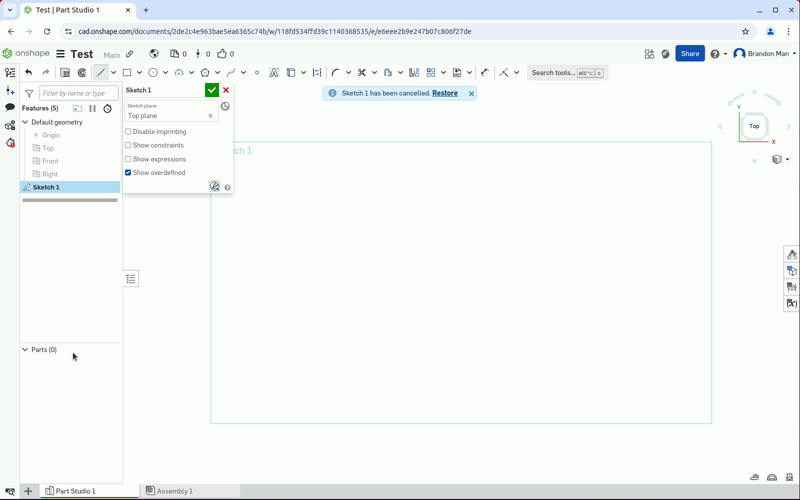
mouse_move(411, 282)
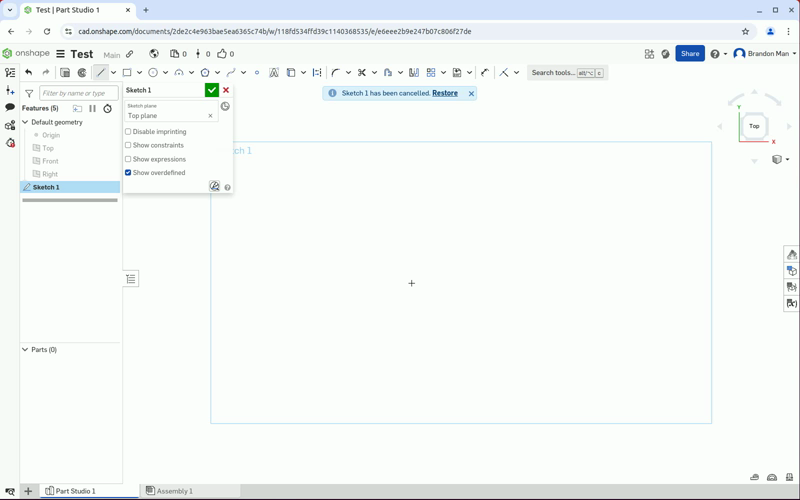
click(411, 282)
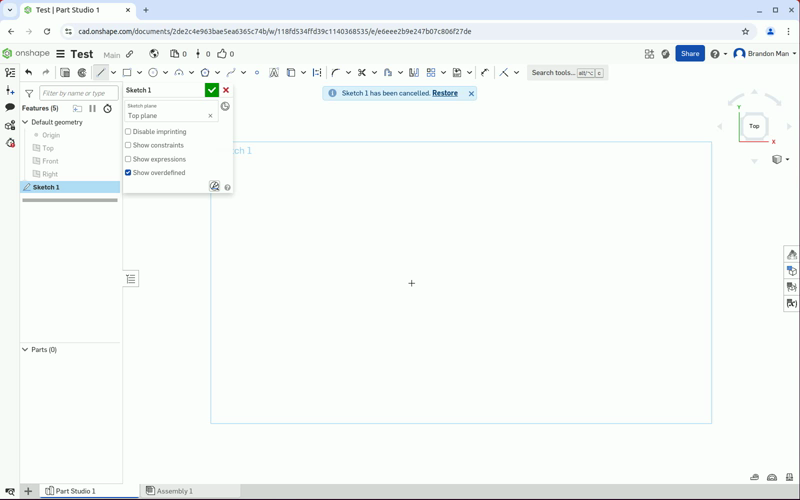
key_up(shift)
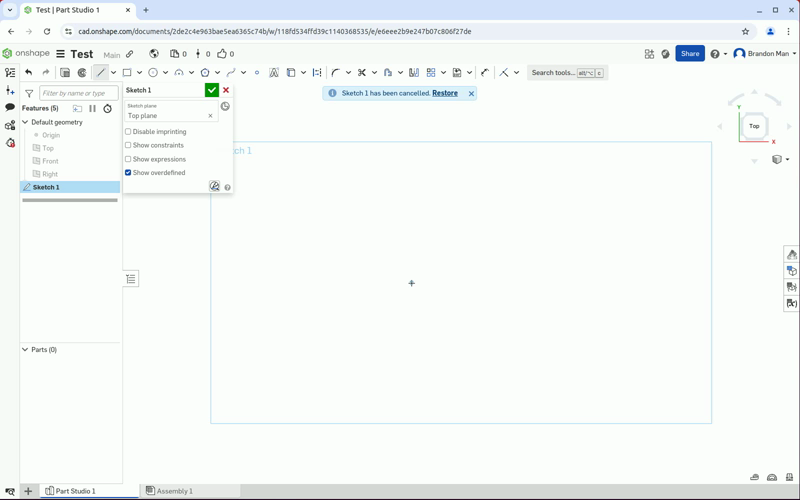
key_down(shift)
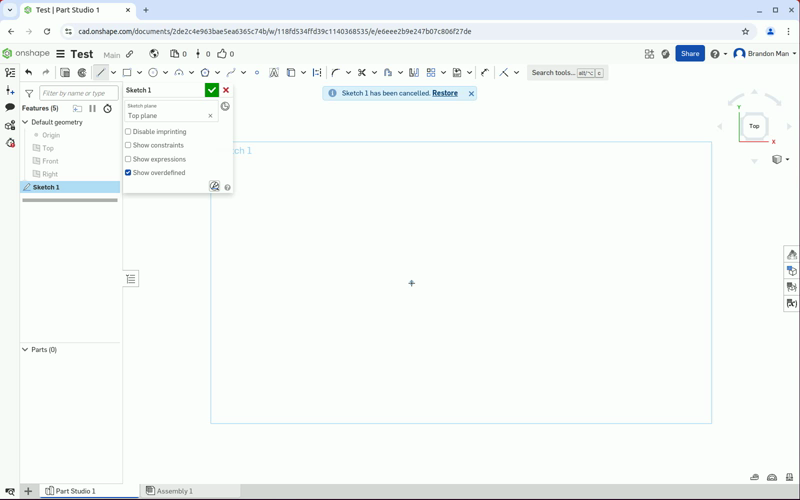
mouse_move(441, 282)
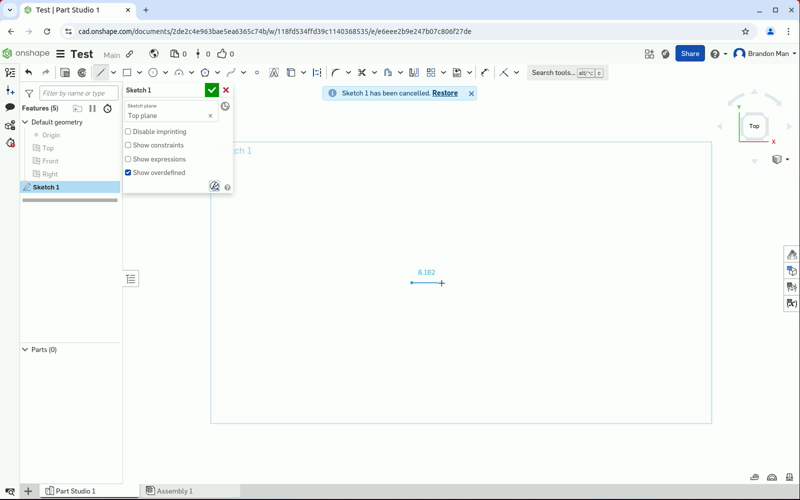
mouse_move(436, 282)
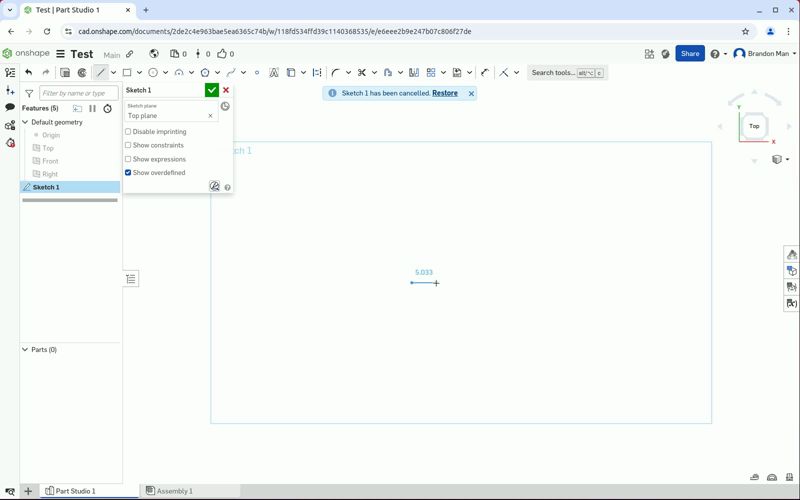
click(436, 282)
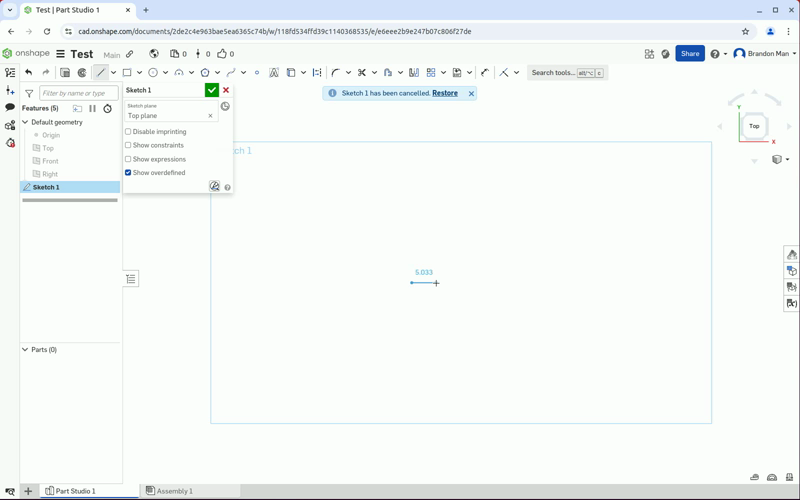
key_up(shift)
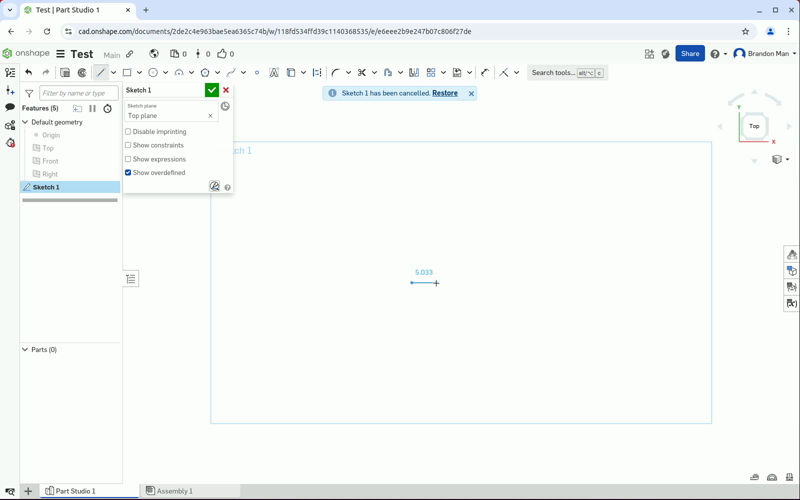
key_down(shift)
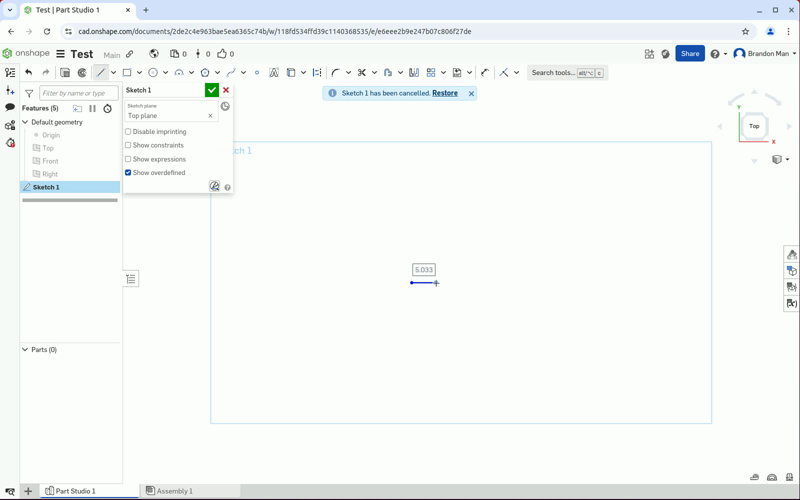
mouse_move(466, 282)
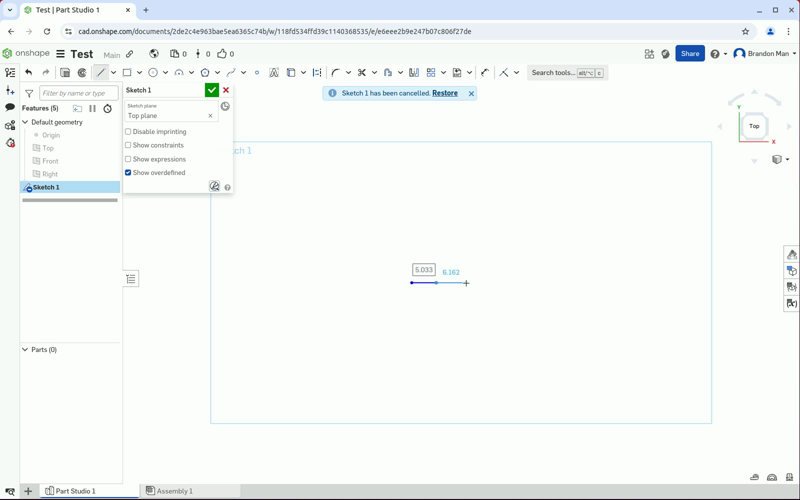
mouse_move(461, 282)
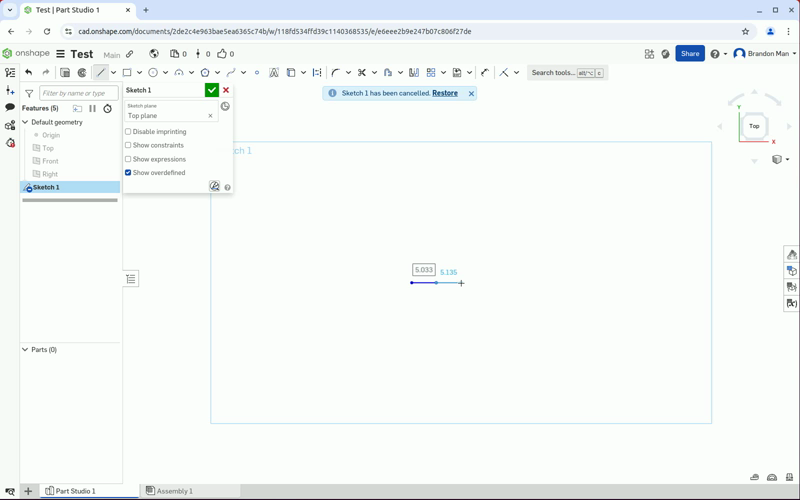
click(461, 282)
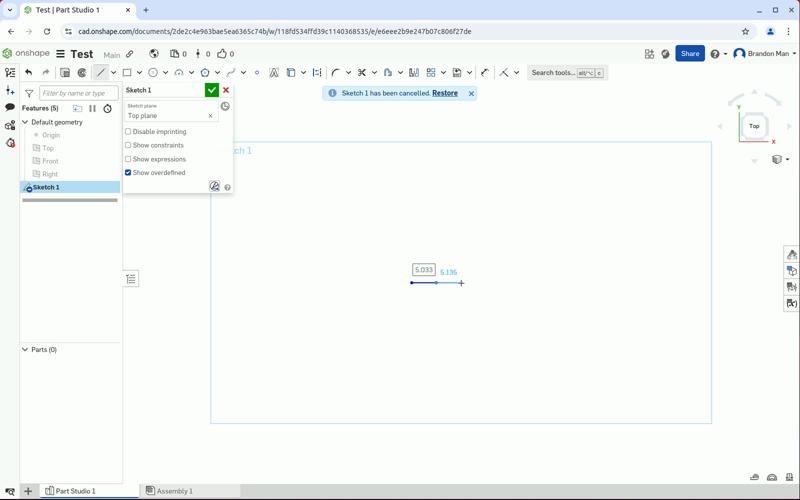
key_up(shift)
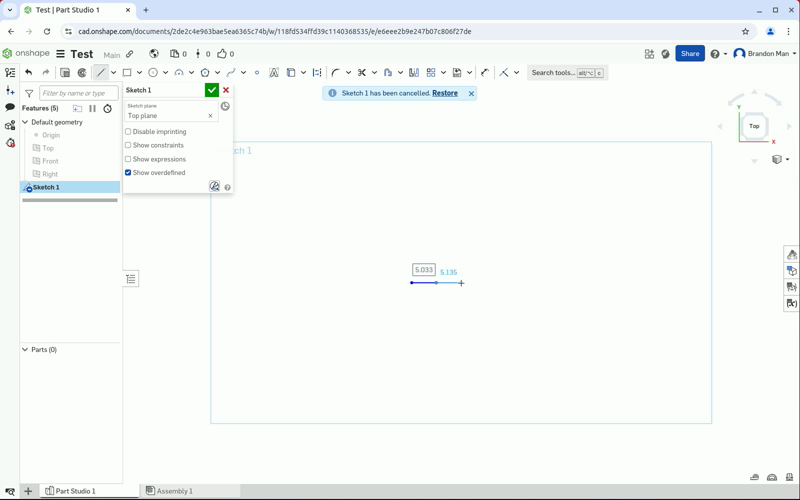
key_down(shift)
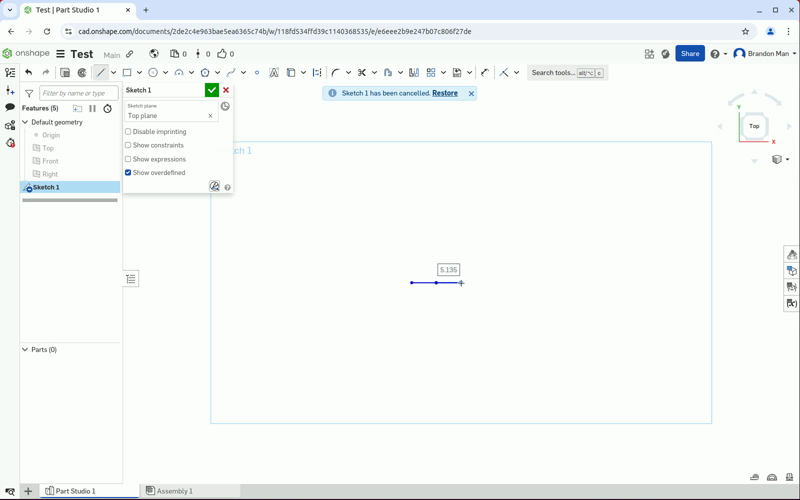
mouse_move(461, 219)
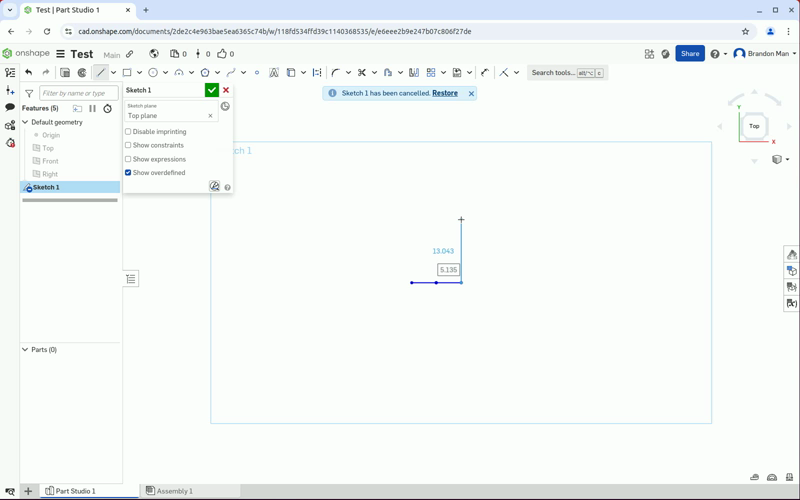
click(461, 219)
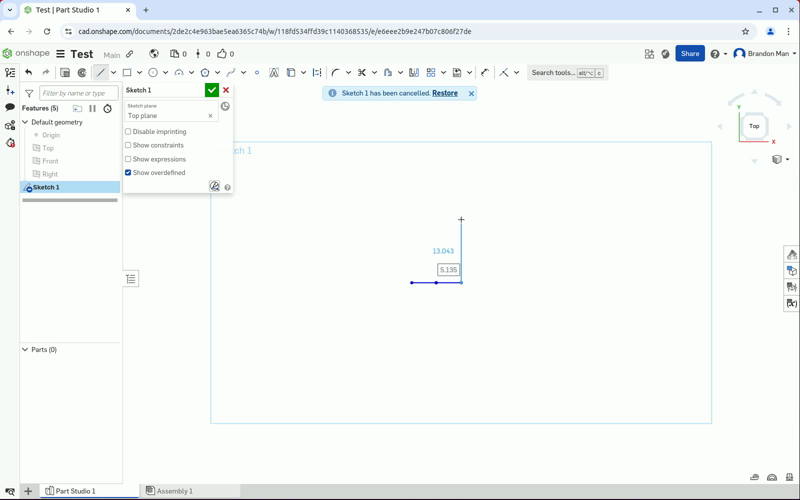
key_up(shift)
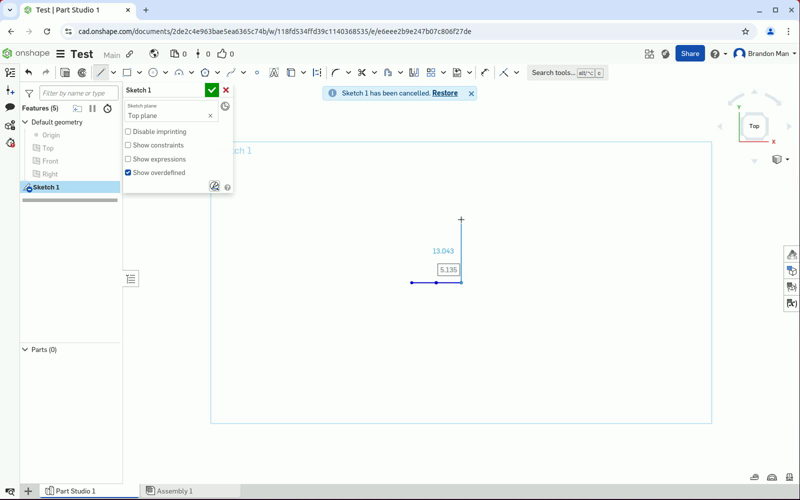
key_down(shift)
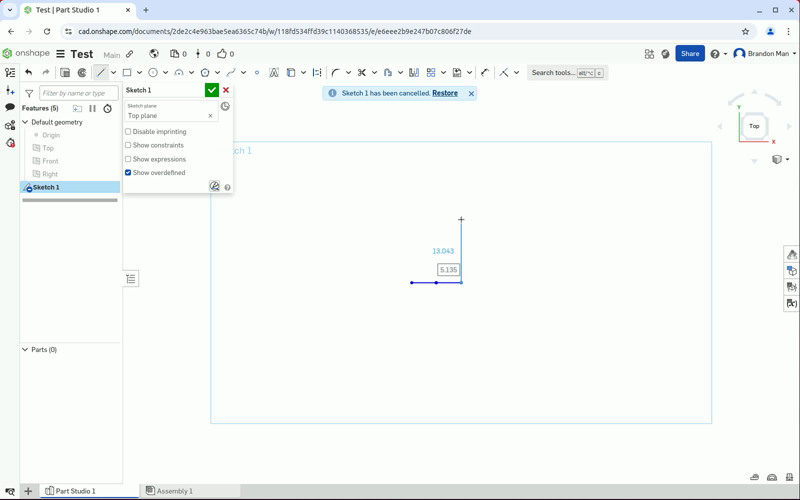
mouse_move(491, 219)
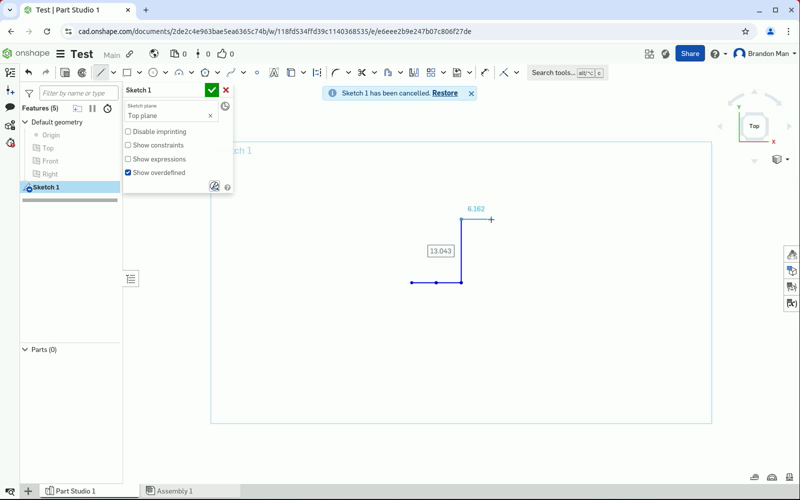
mouse_move(411, 219)
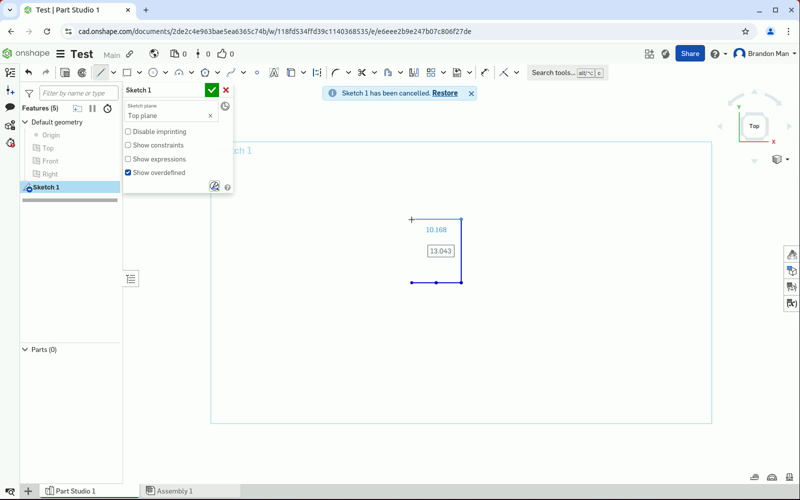
click(411, 219)
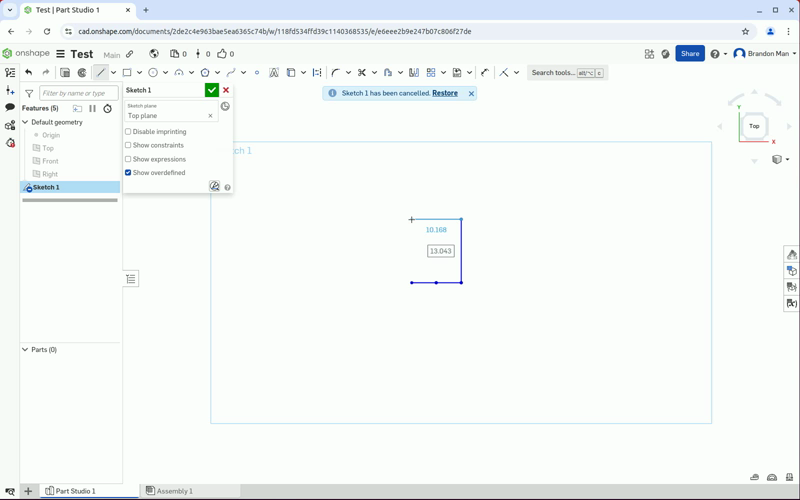
key_up(shift)
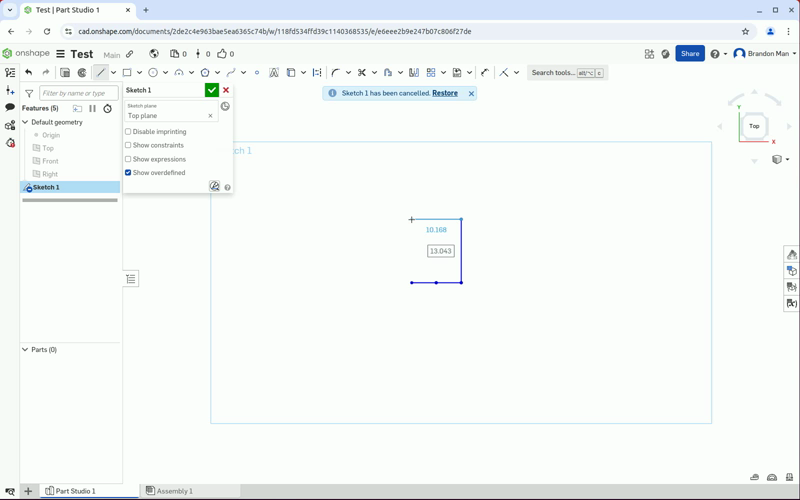
key_down(shift)
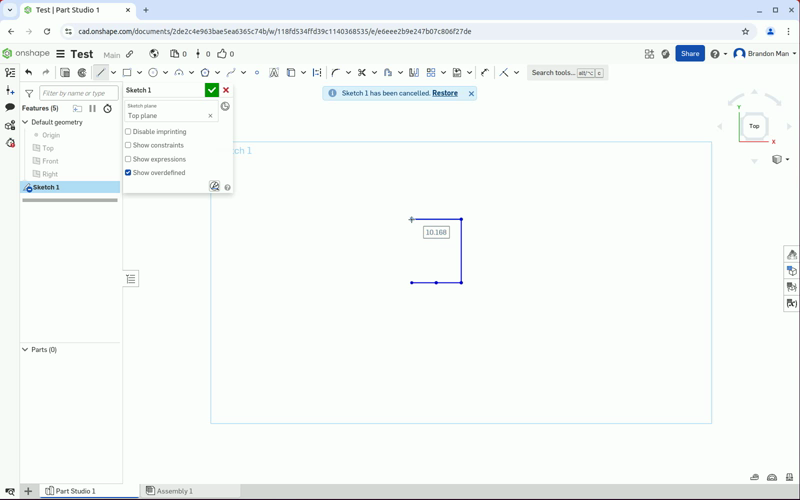
mouse_move(411, 282)
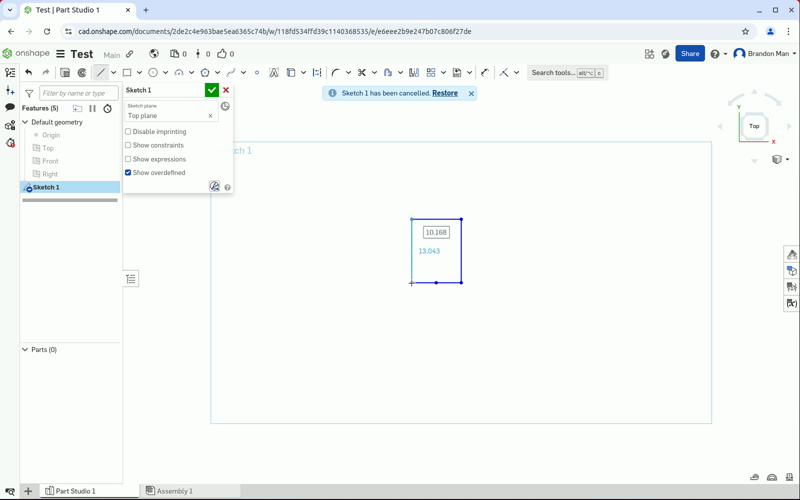
key_up(shift)
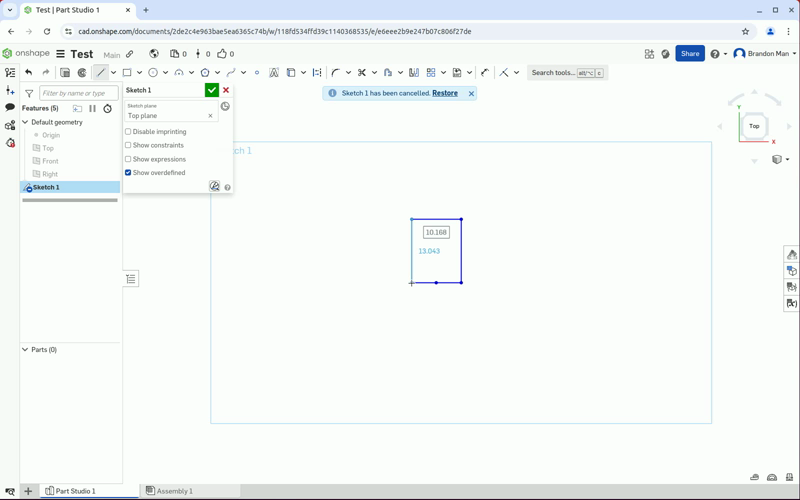
click(411, 282)
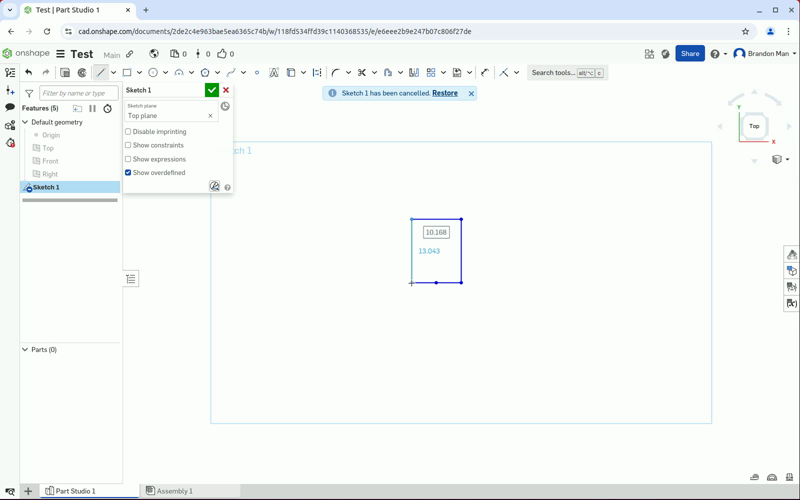
key(esc)
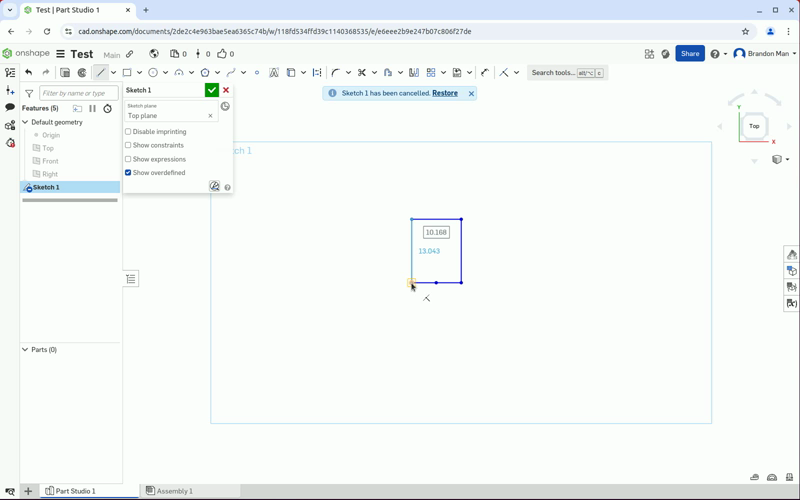
mouse_move(422, 266)
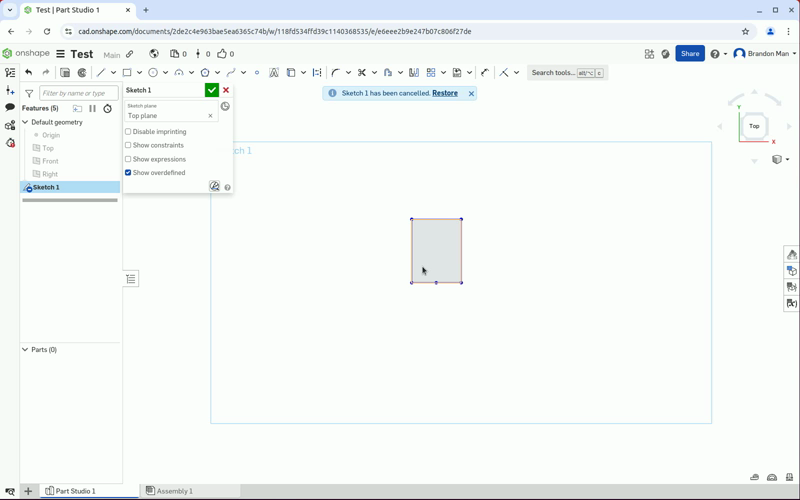
click(422, 266)
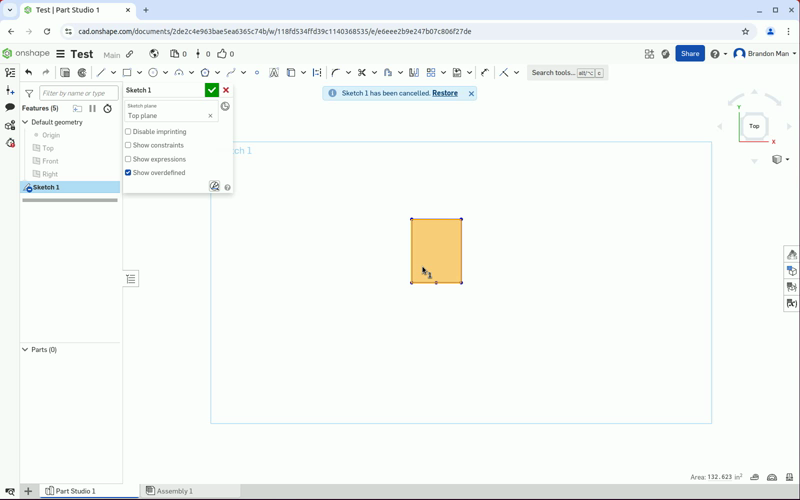
mouse_move(73, 352)
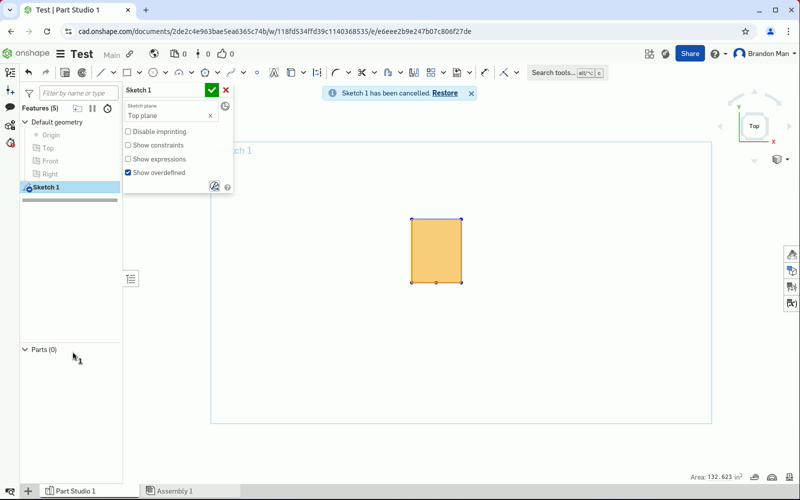
key(shift+y)
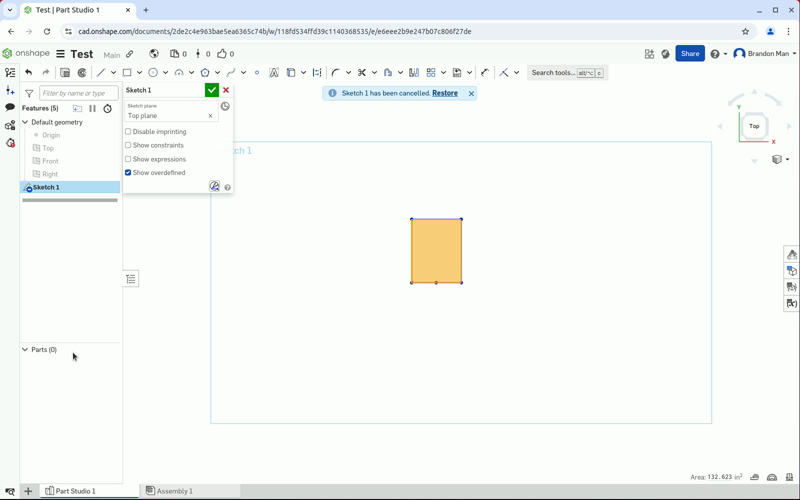
key(shift+e)
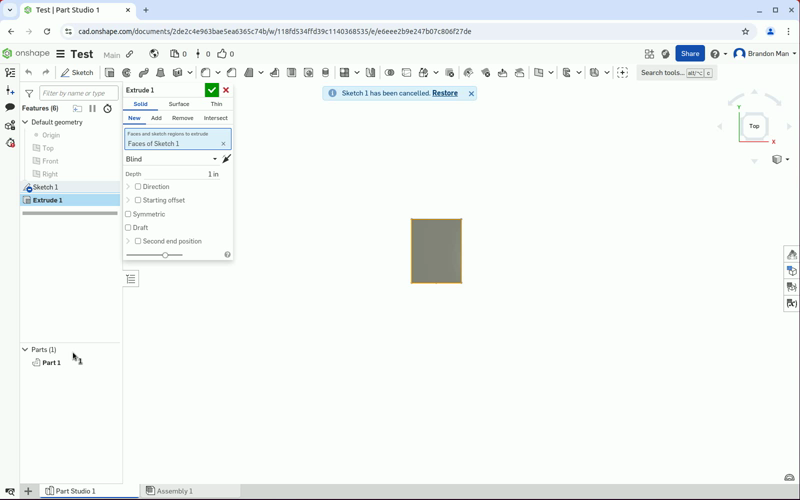
mouse_move(143, 106)
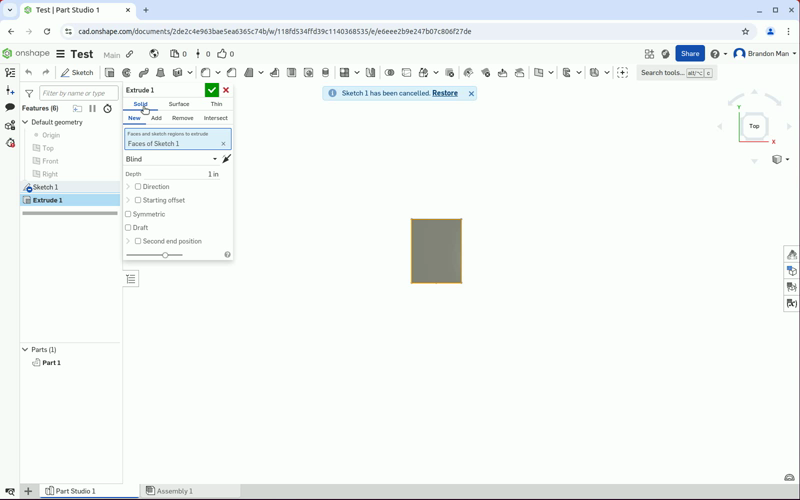
click(143, 106)
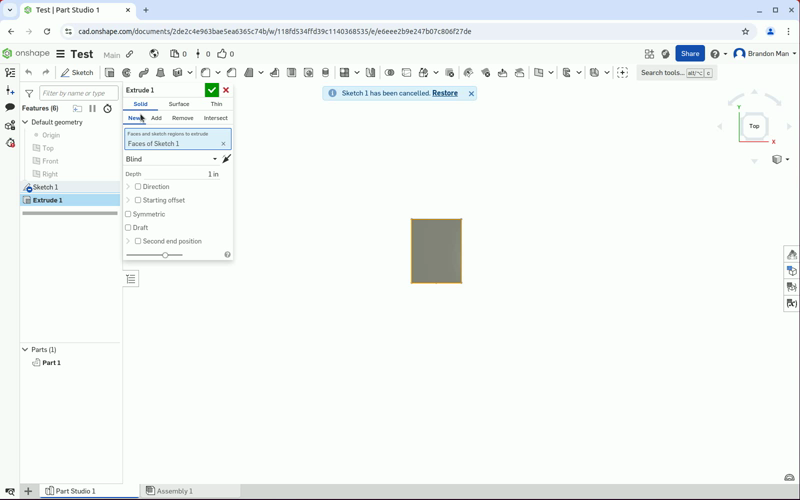
mouse_move(137, 120)
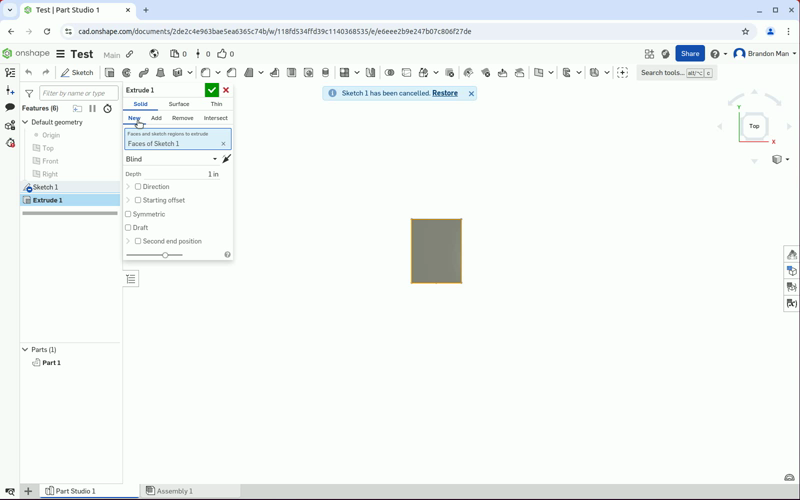
click(137, 120)
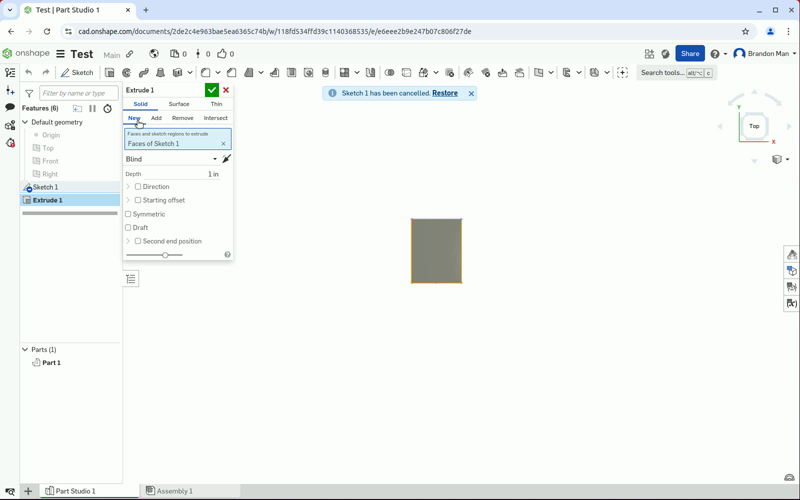
key(tab, 4)
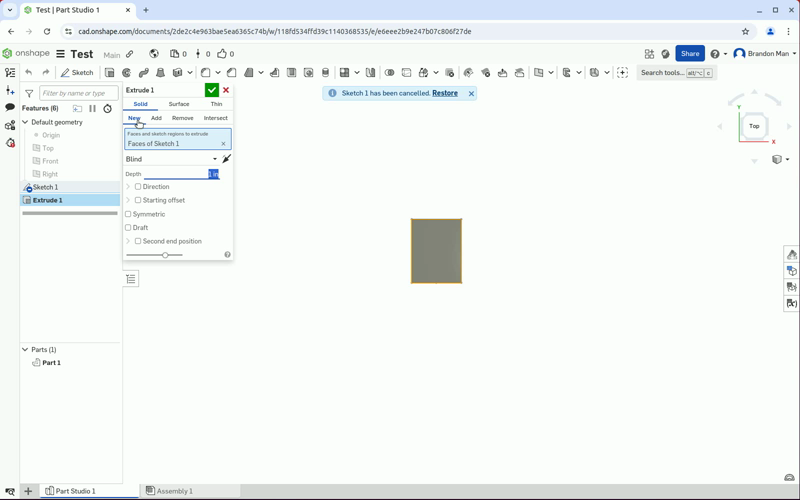
text(2.889)
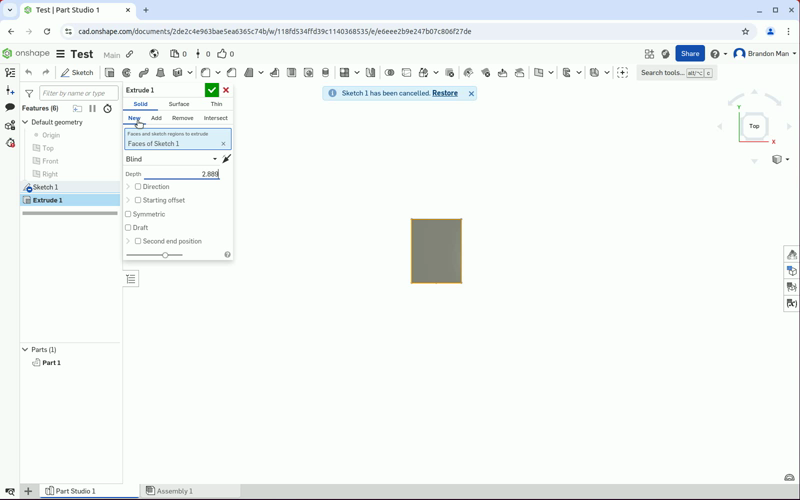
key(enter)
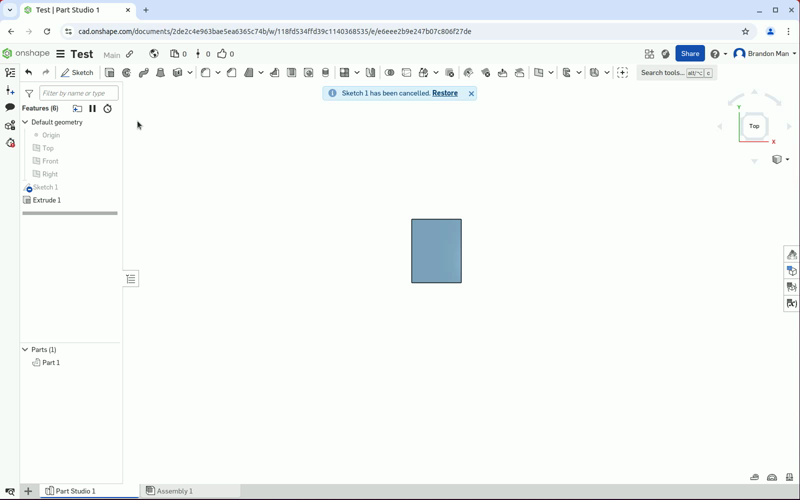
key(shift+h)
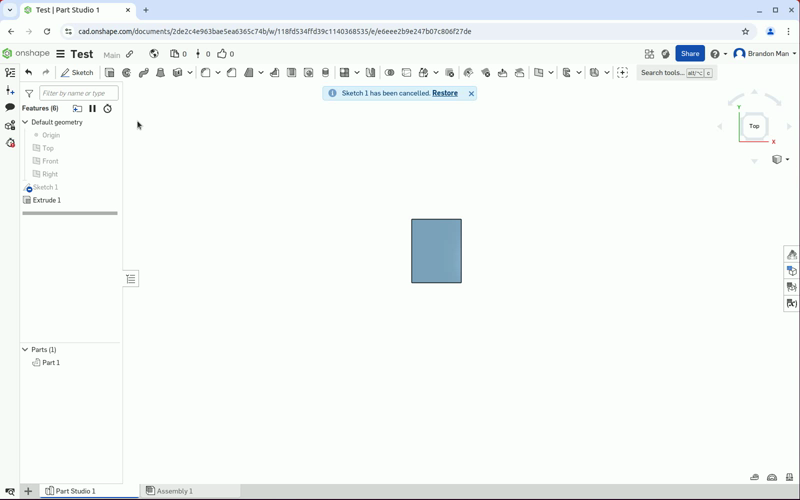
key(shift+h)
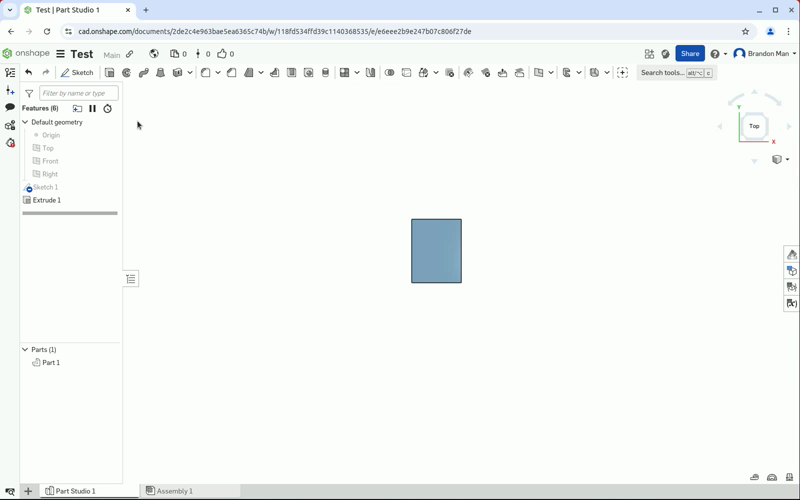
mouse_move(73, 189)
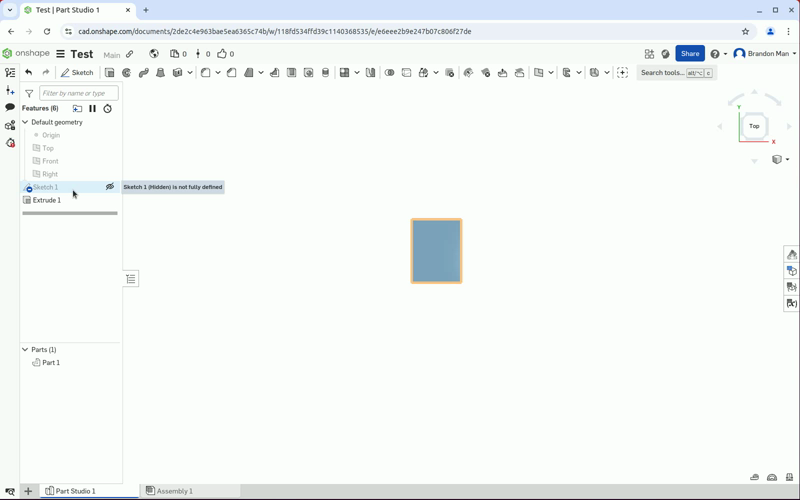
click(73, 189)
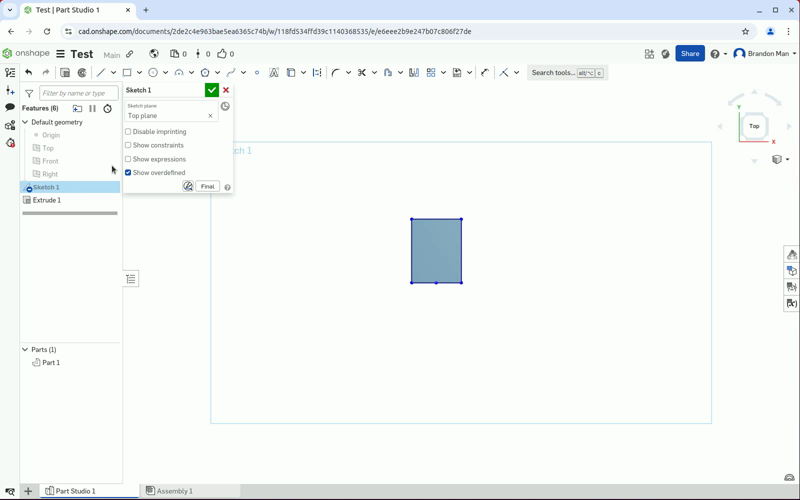
mouse_move(229, 92)
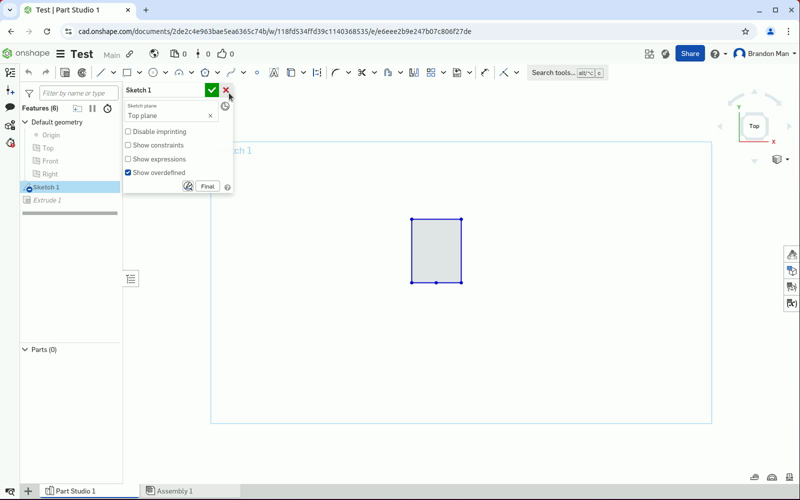
click(229, 92)
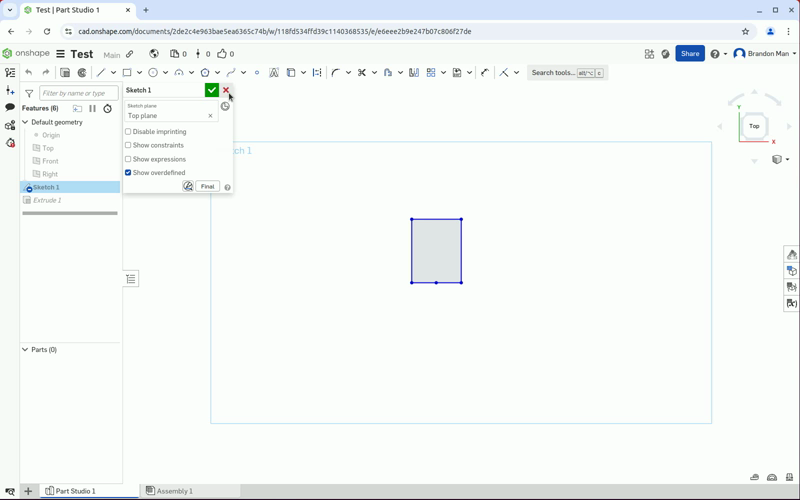
key(shift+s)
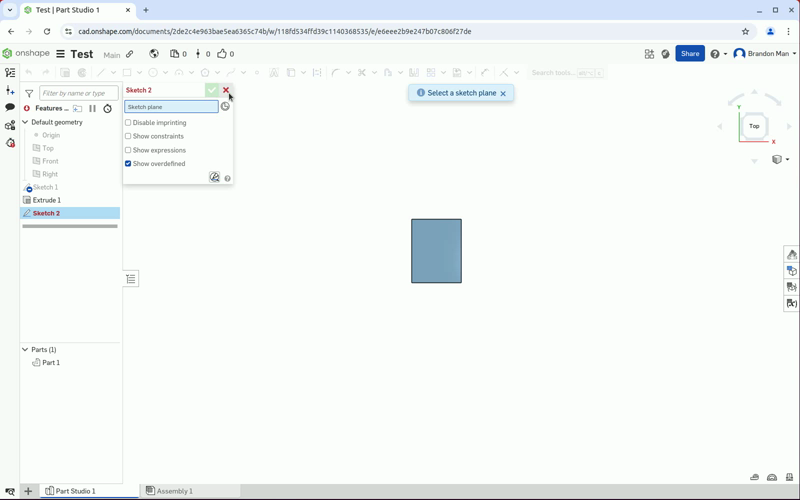
mouse_move(73, 150)
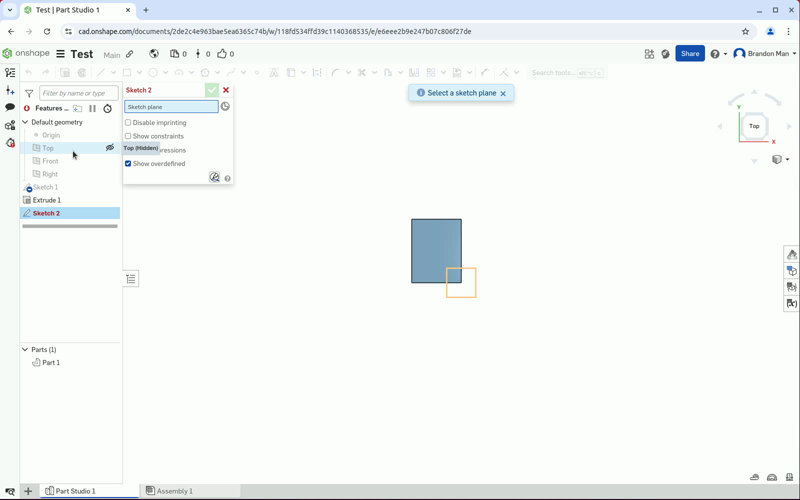
click(73, 150)
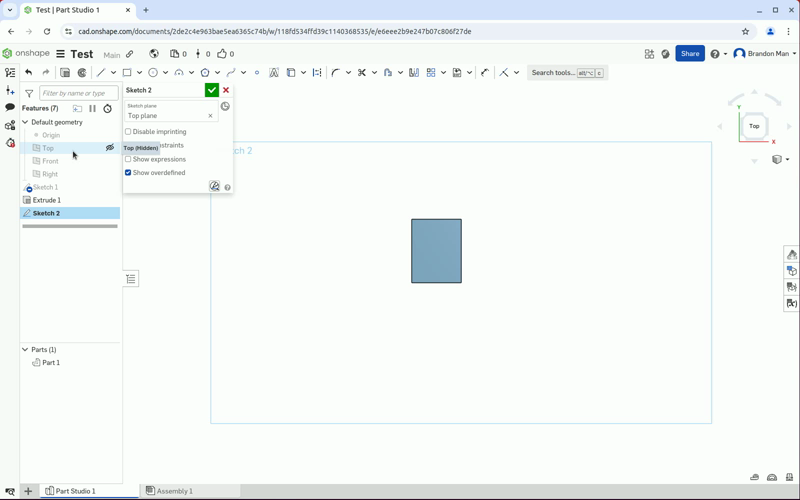
mouse_move(73, 352)
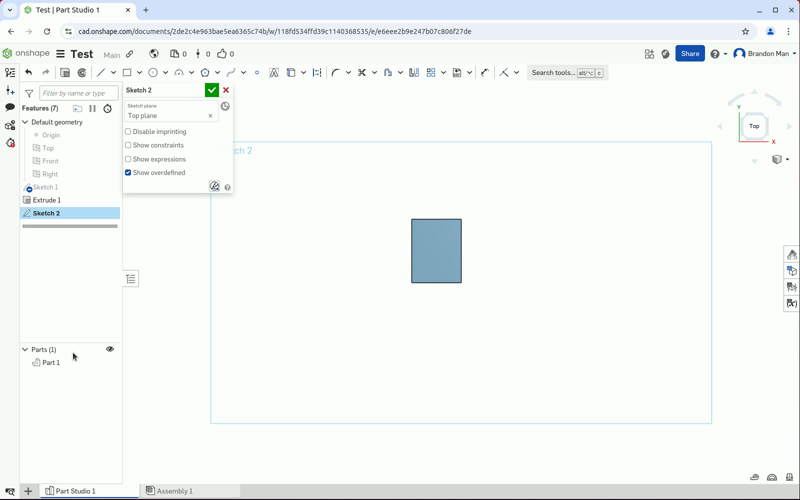
key(y)
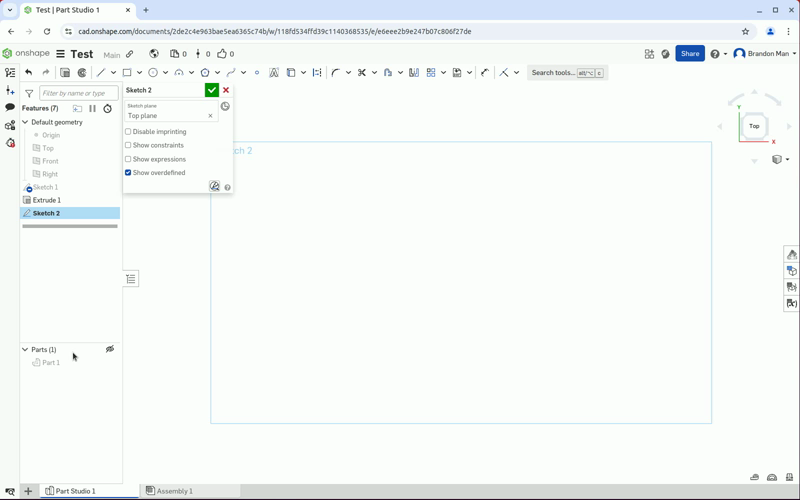
key(l)
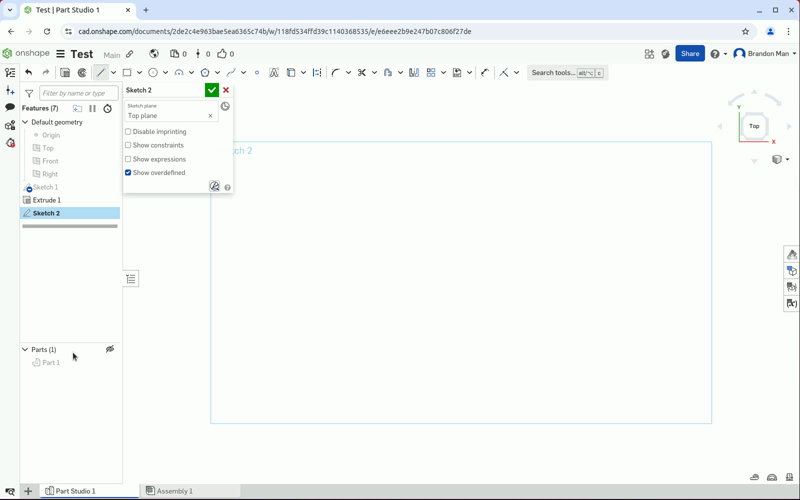
key_down(shift)
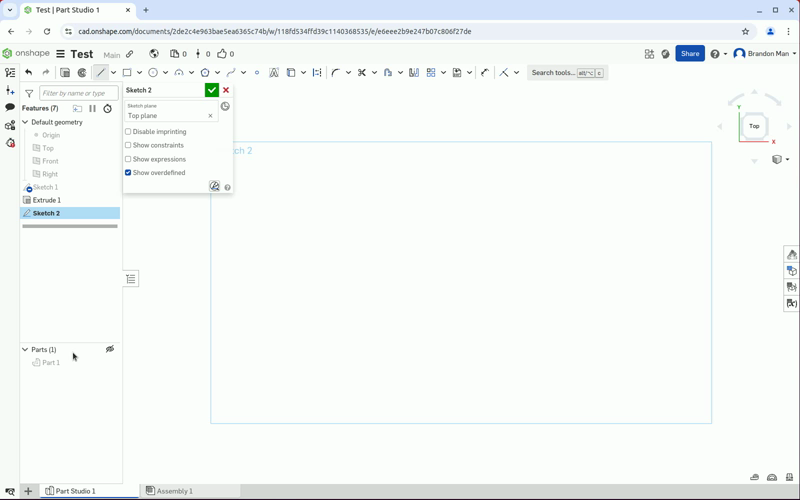
mouse_move(436, 282)
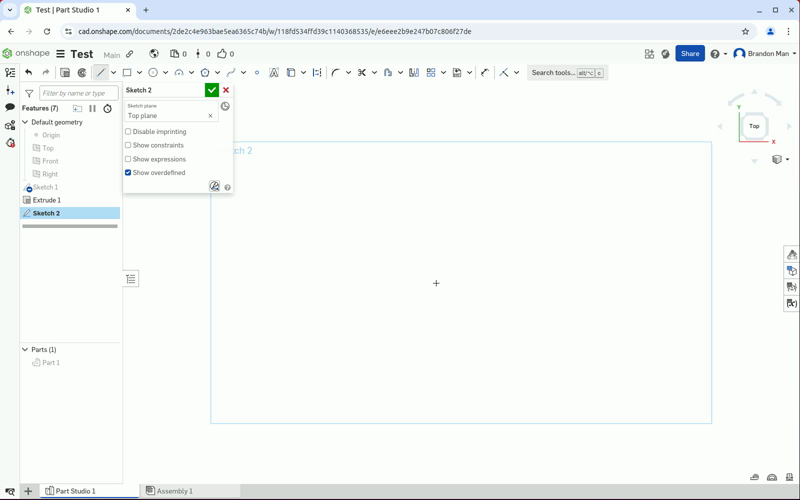
click(436, 282)
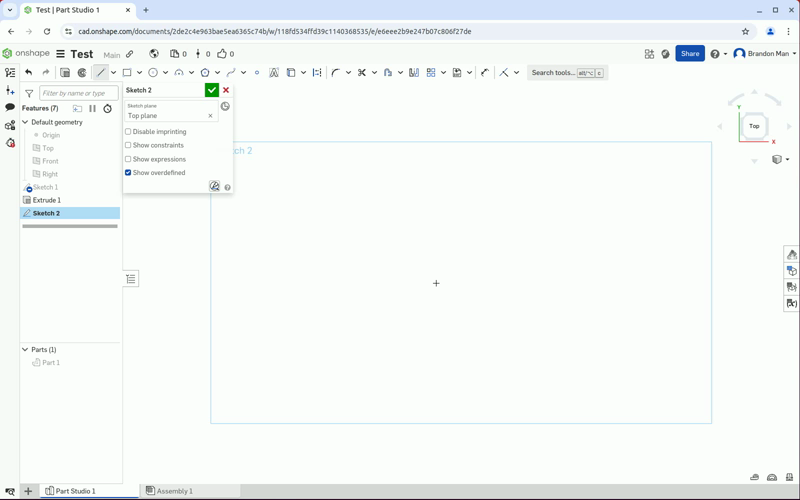
key_up(shift)
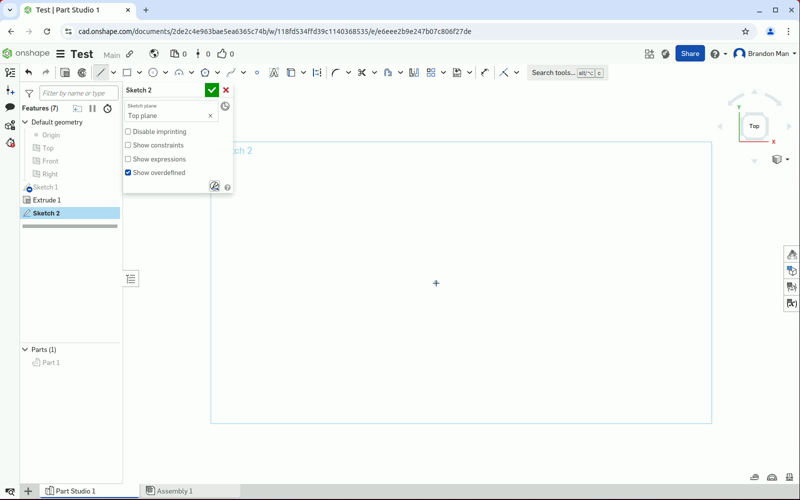
key_down(shift)
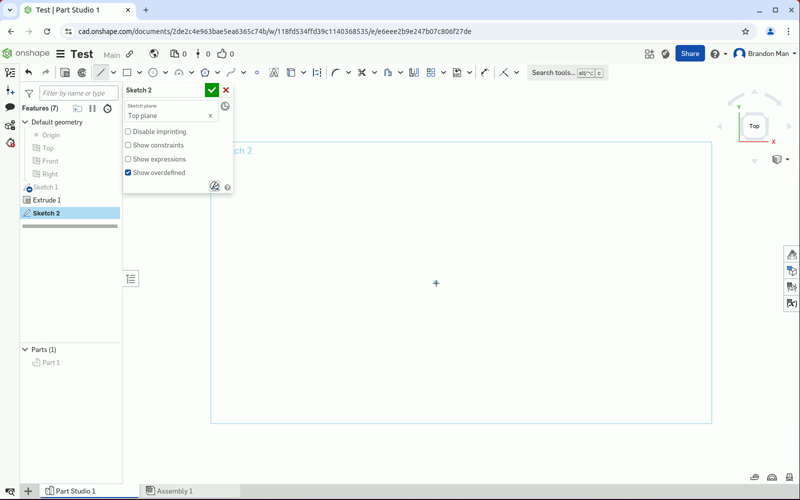
mouse_move(466, 282)
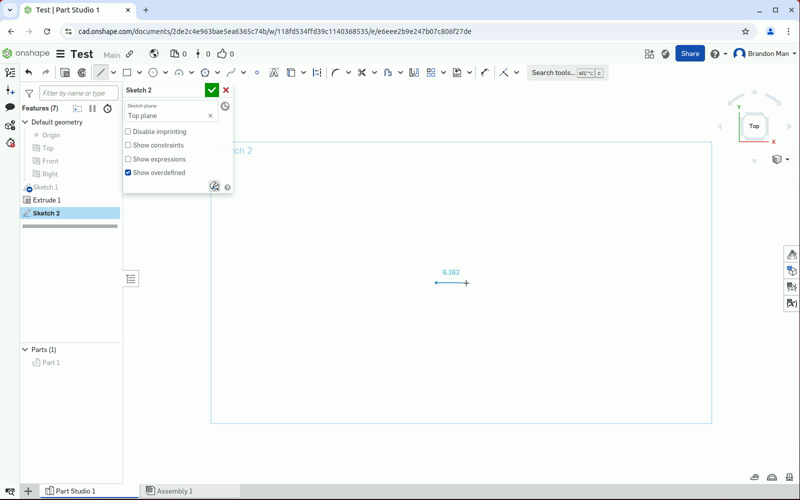
mouse_move(461, 308)
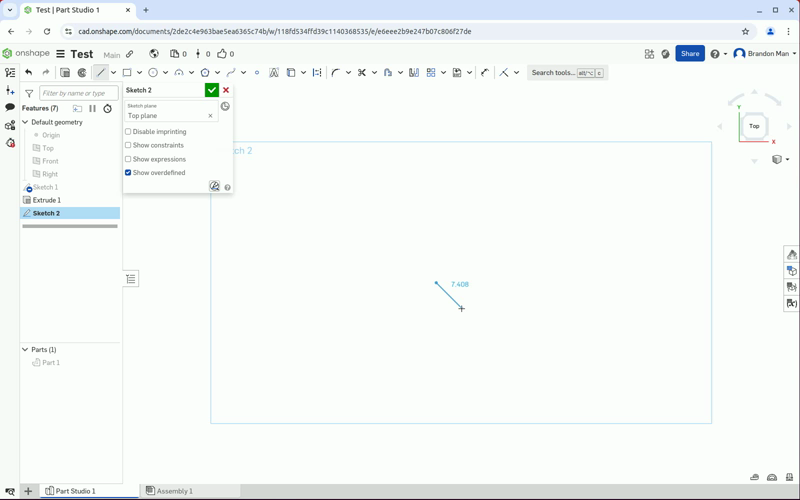
click(461, 308)
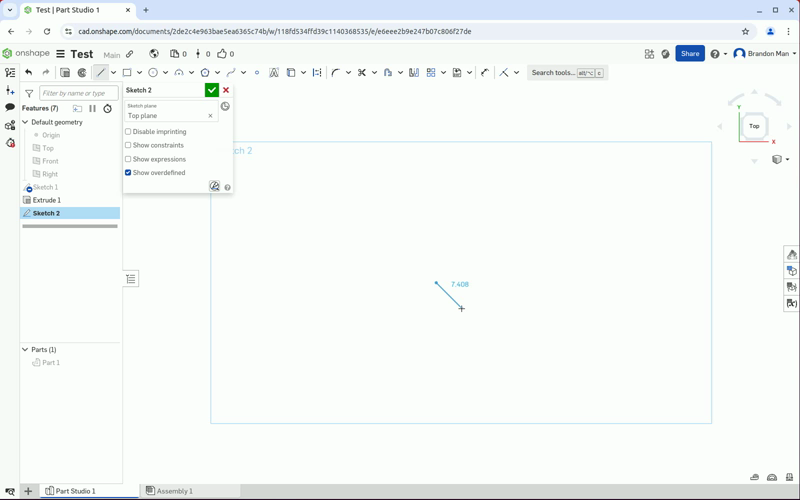
key_up(shift)
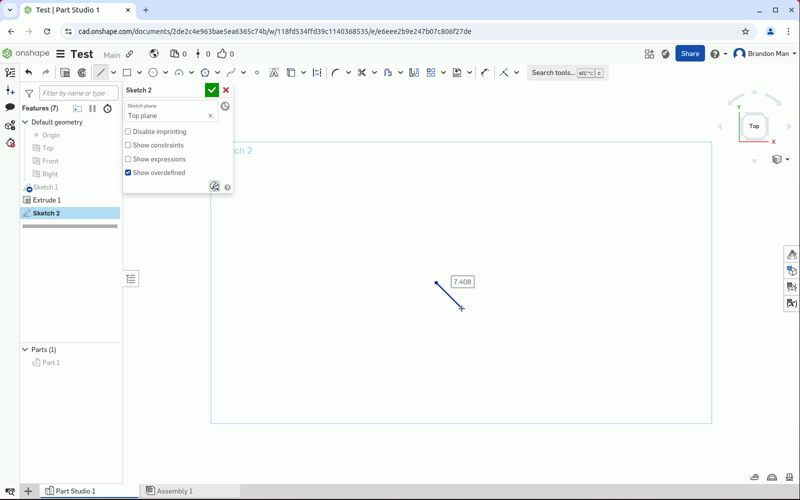
key_down(shift)
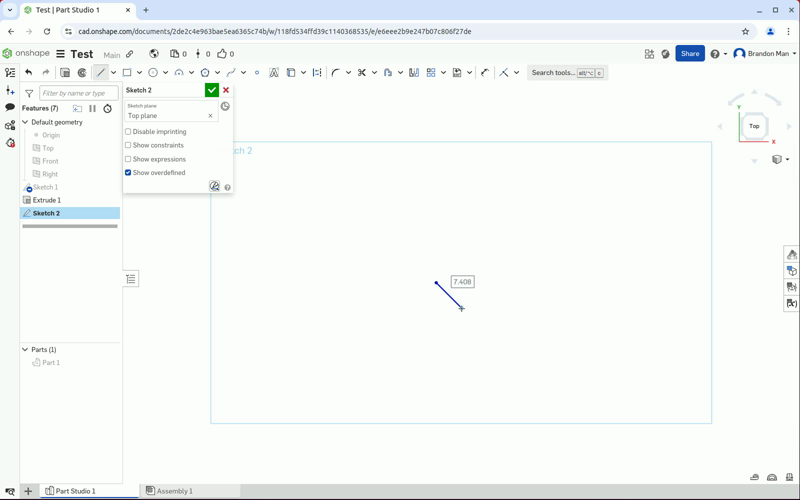
mouse_move(491, 308)
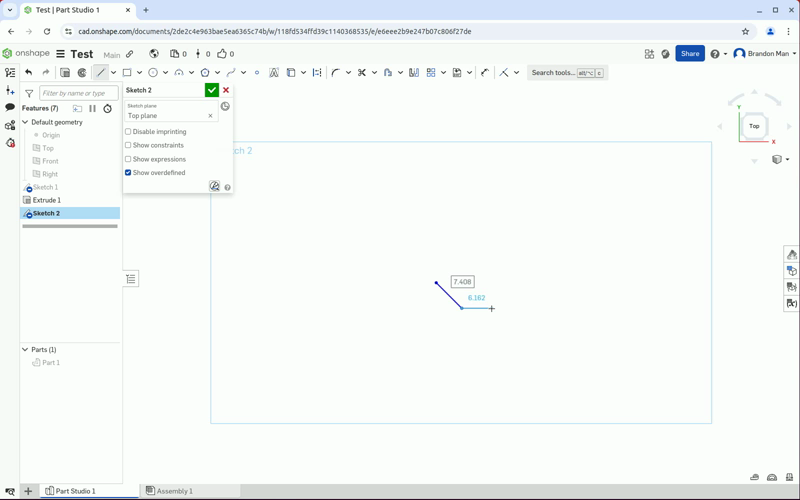
mouse_move(461, 282)
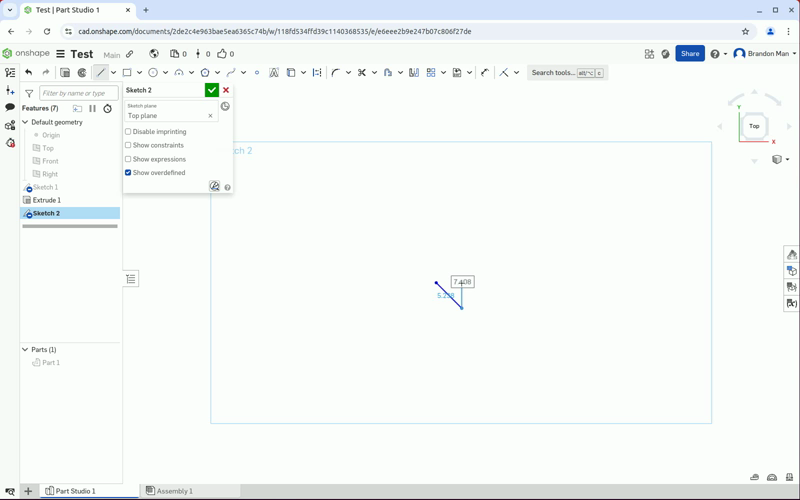
click(461, 282)
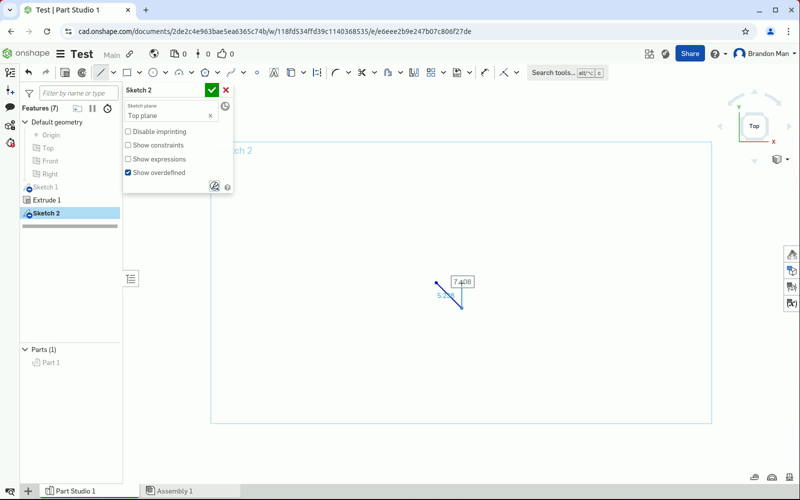
key_up(shift)
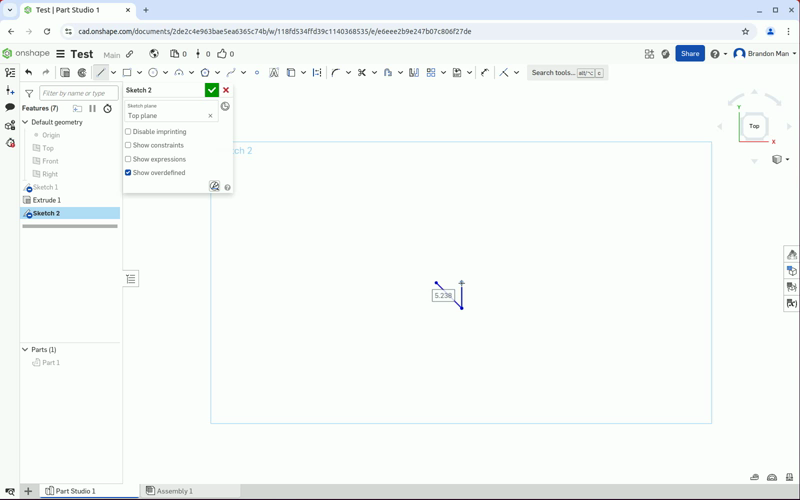
mouse_move(491, 282)
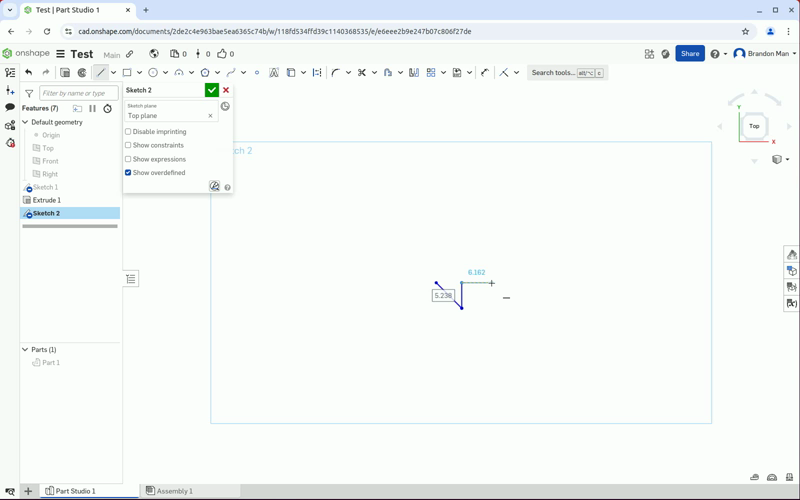
key_down(shift)
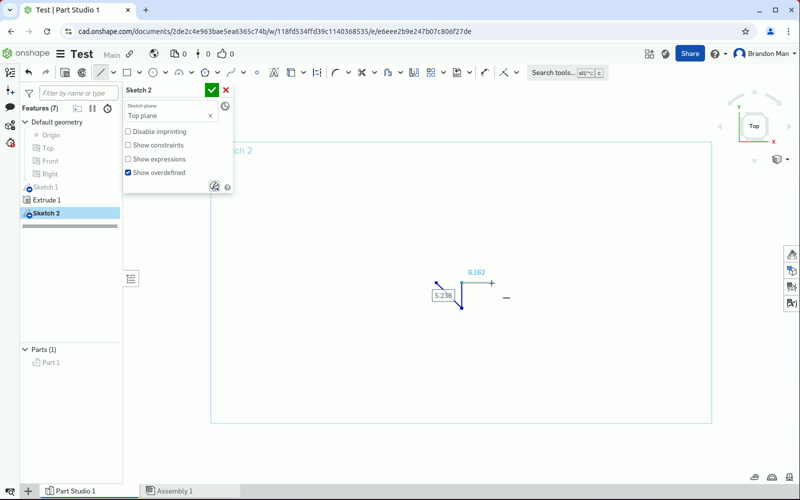
mouse_move(436, 282)
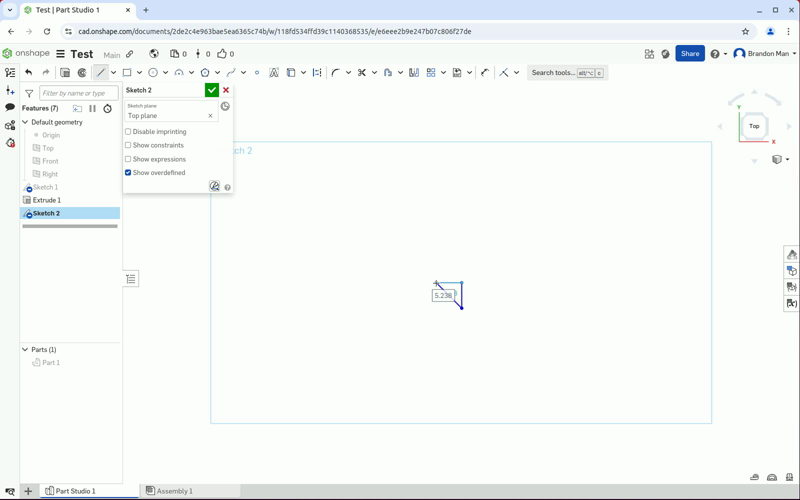
key_up(shift)
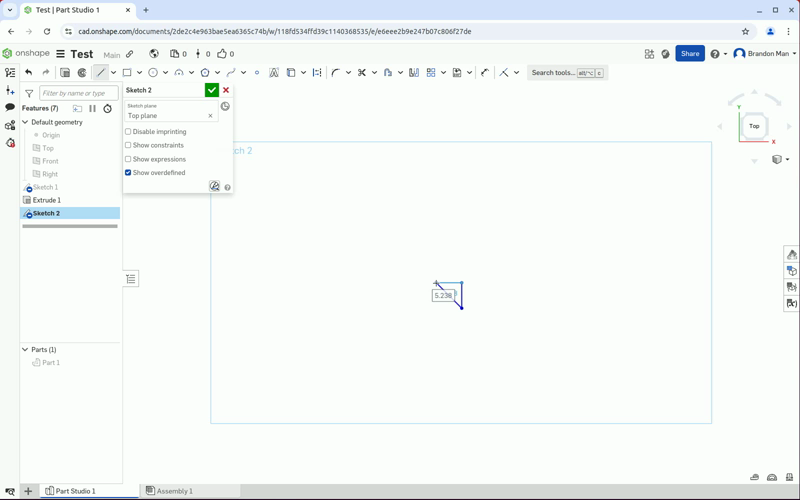
click(436, 282)
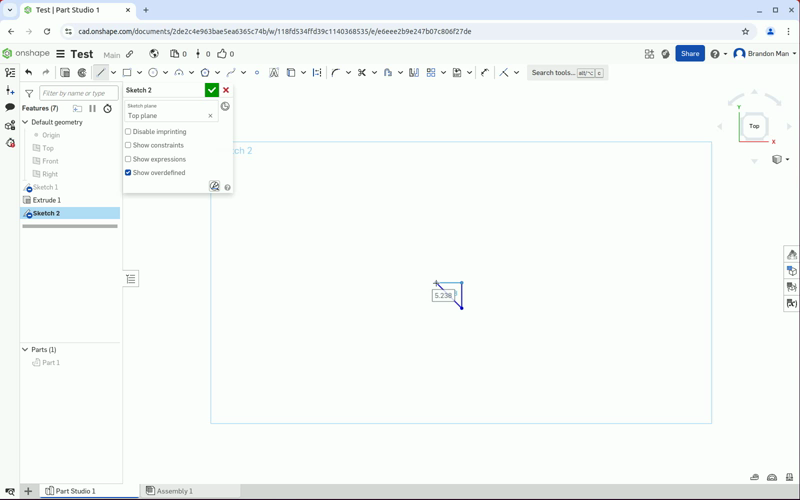
key(esc)
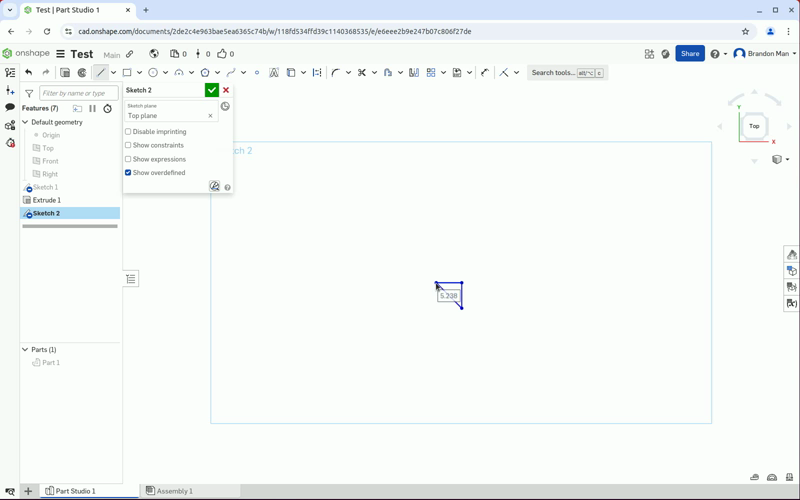
mouse_move(461, 306)
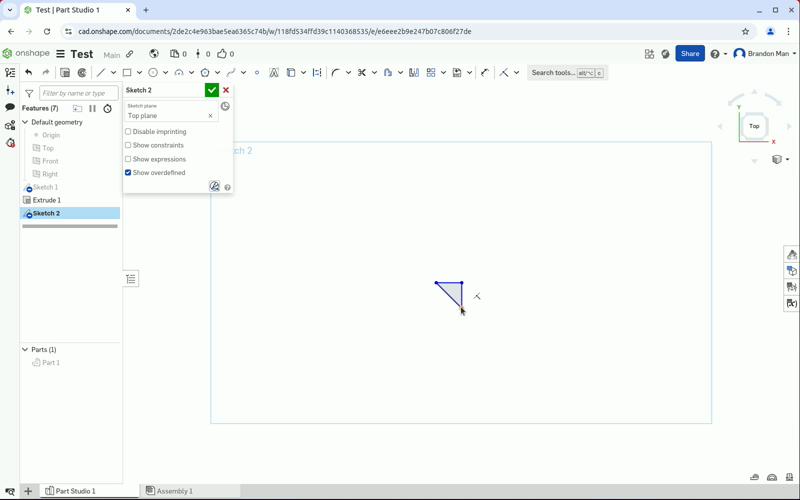
scroll(6)
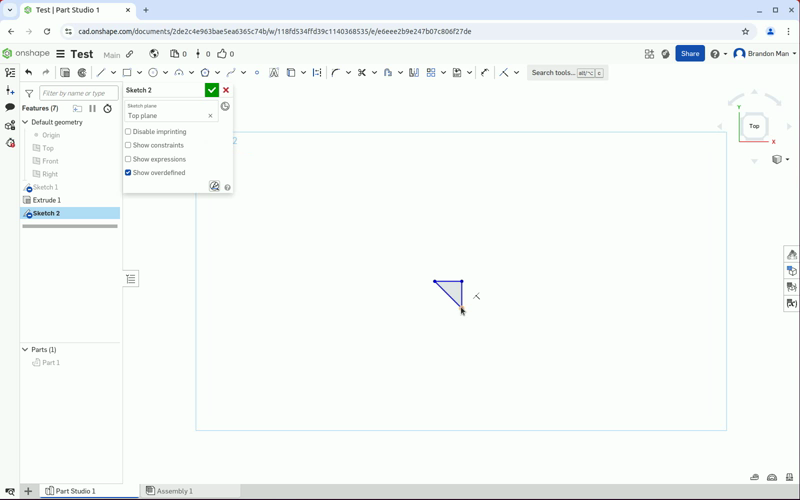
scroll(6)
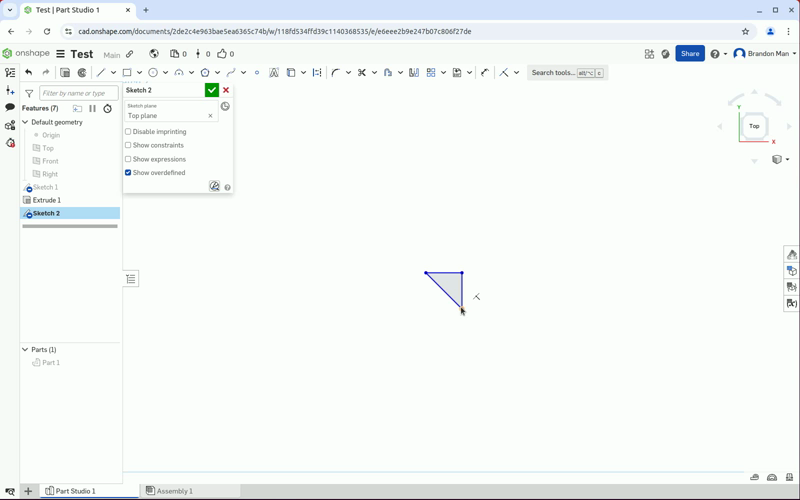
scroll(6)
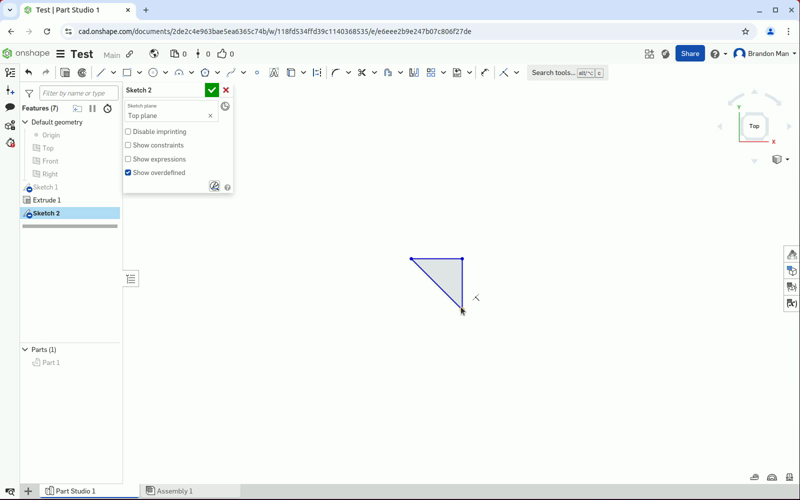
scroll(6)
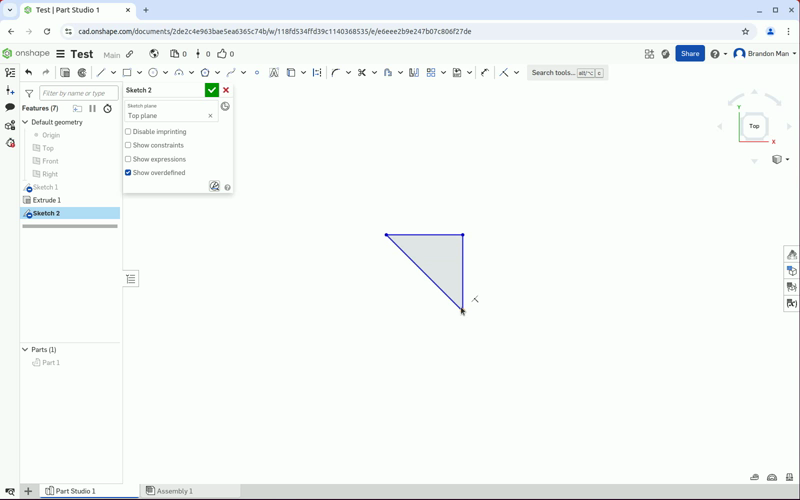
scroll(6)
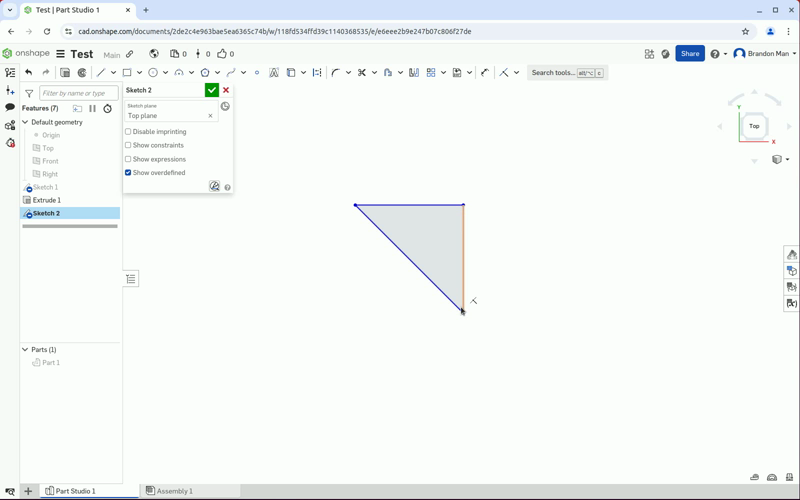
scroll(6)
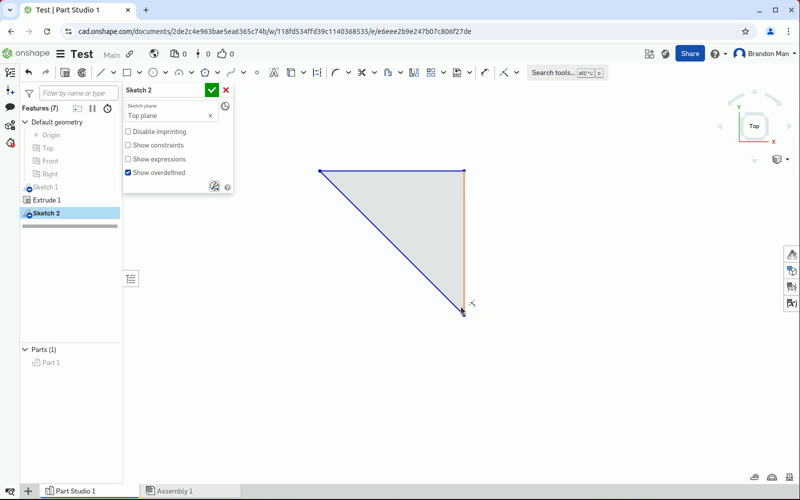
scroll(6)
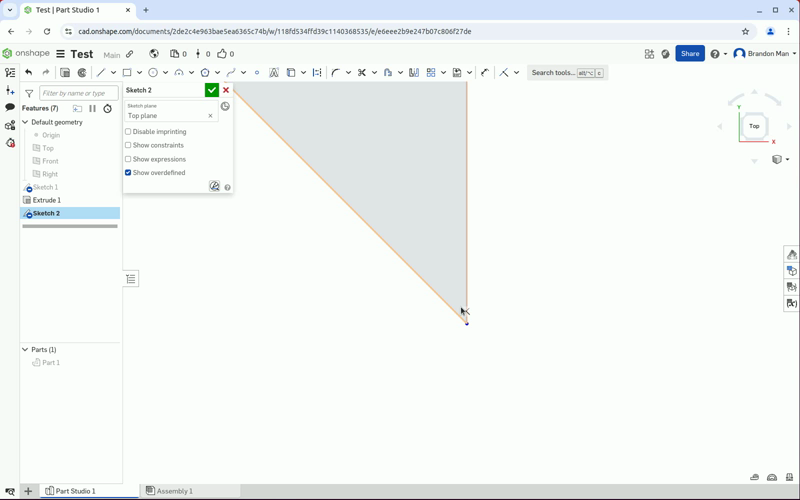
click(461, 306)
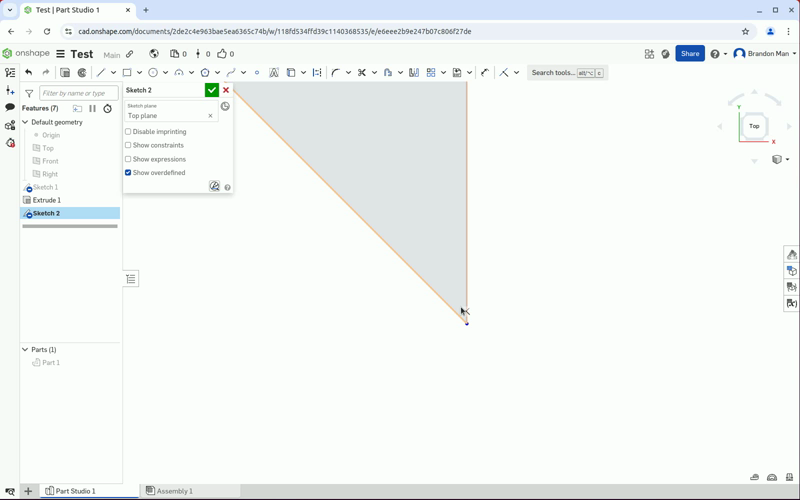
scroll(-6)
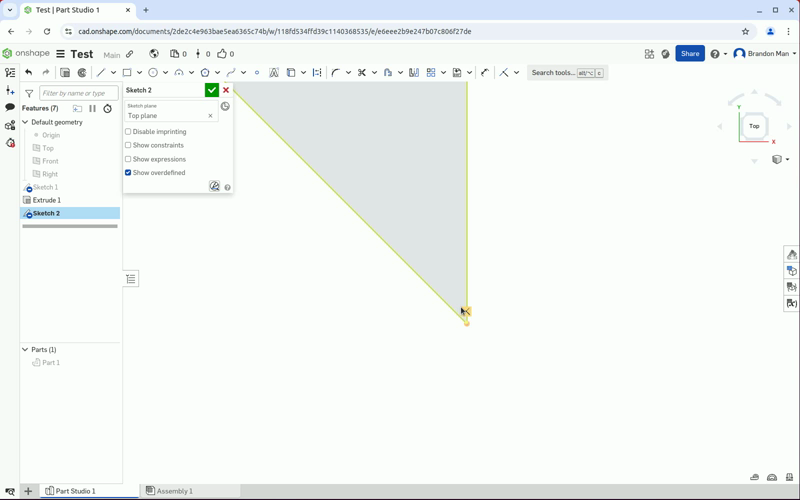
scroll(-6)
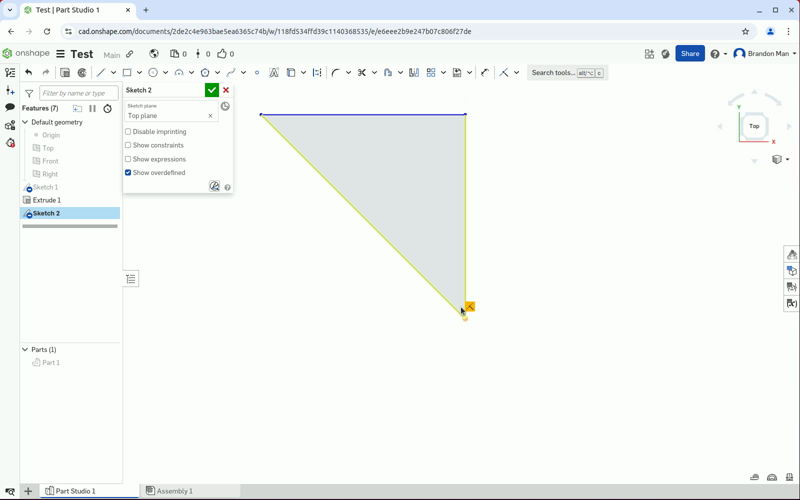
scroll(-6)
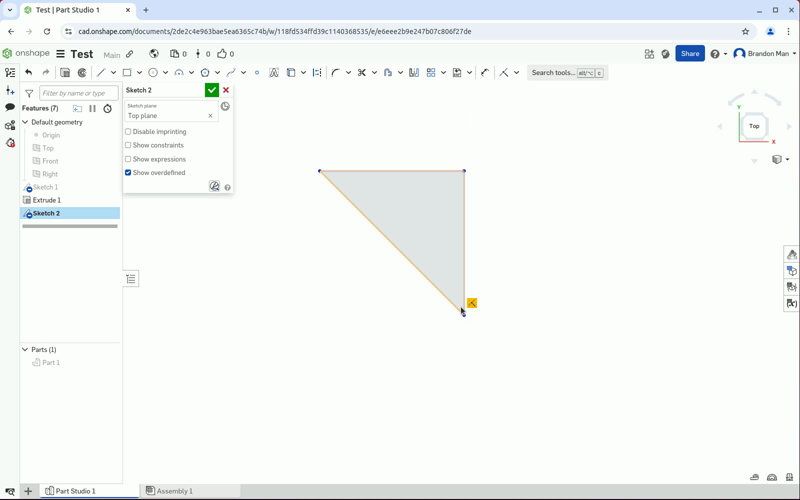
scroll(-6)
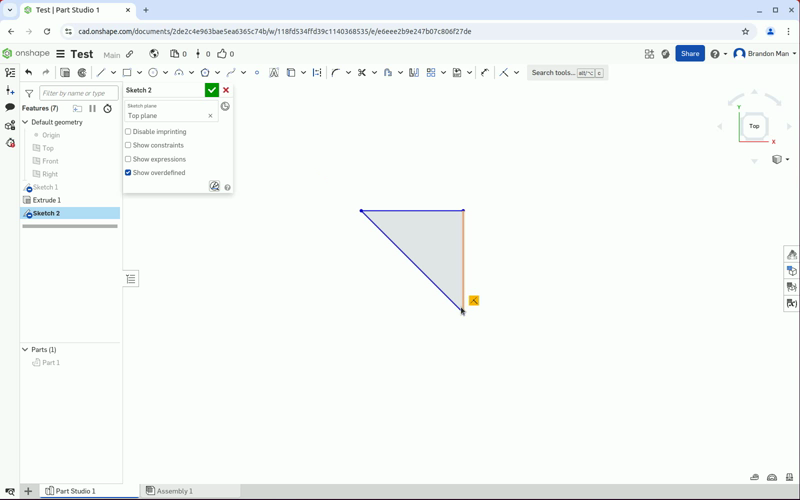
scroll(-6)
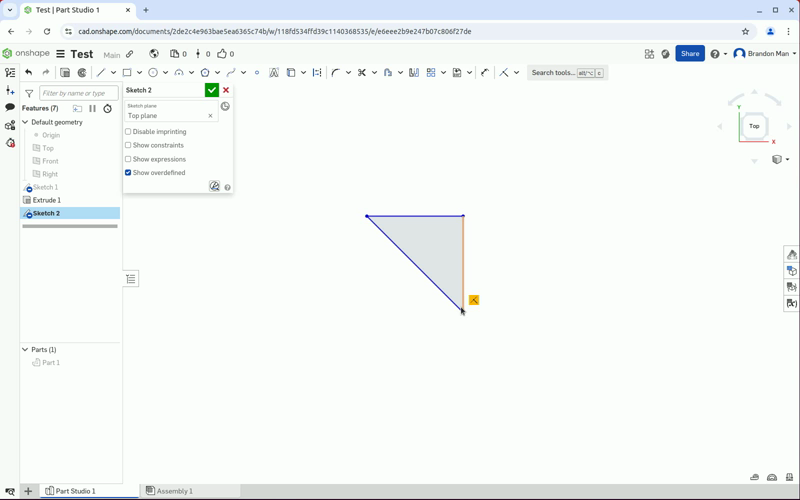
scroll(-6)
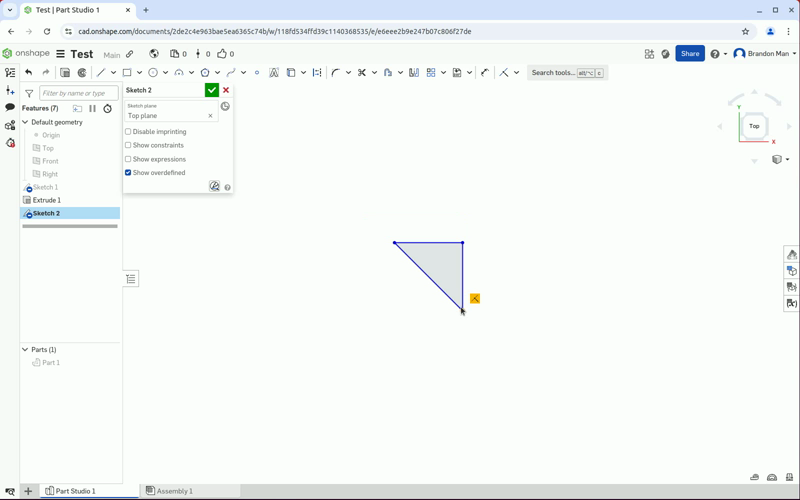
scroll(-6)
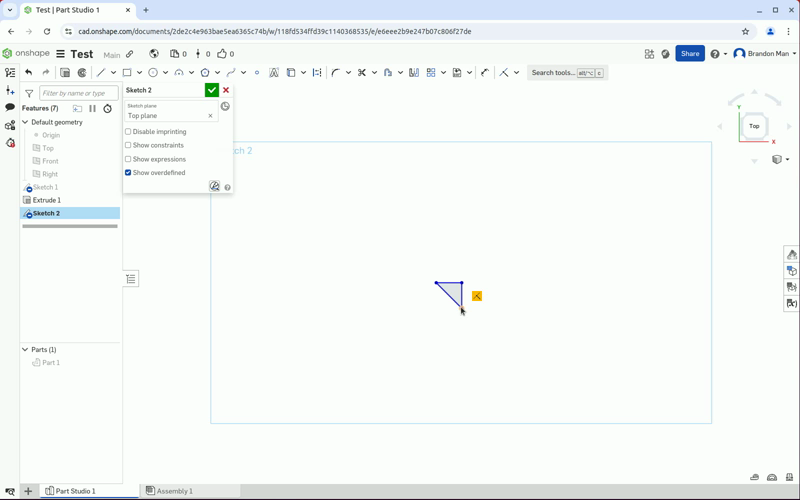
mouse_move(73, 352)
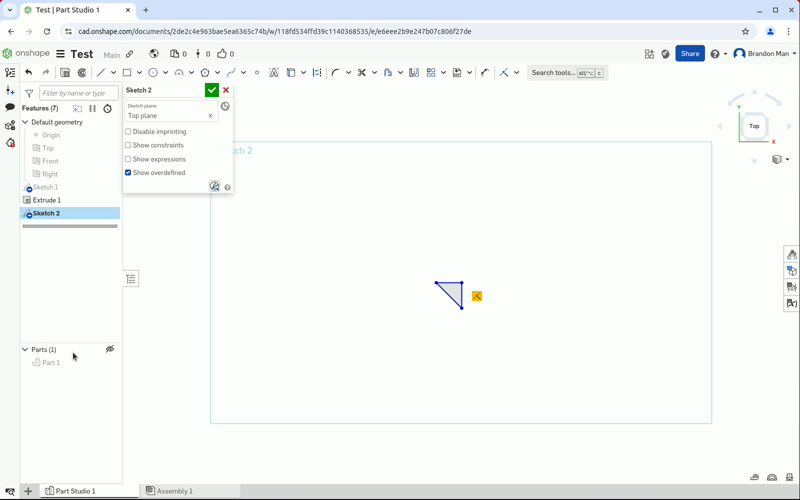
key(shift+y)
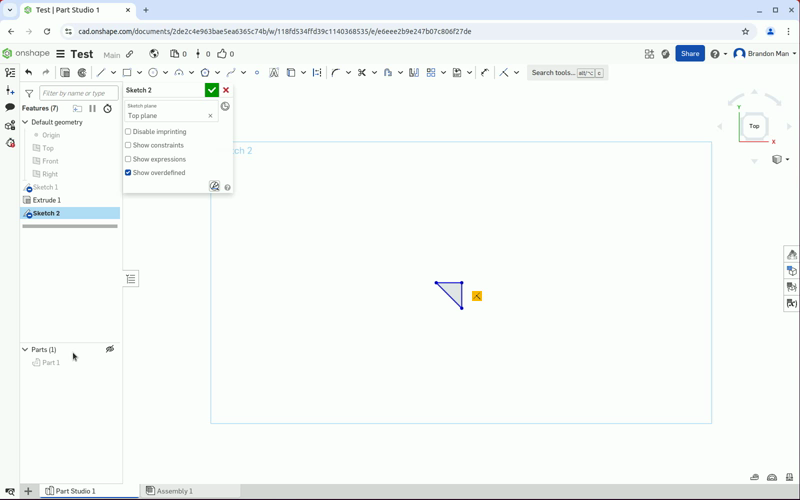
key(shift+e)
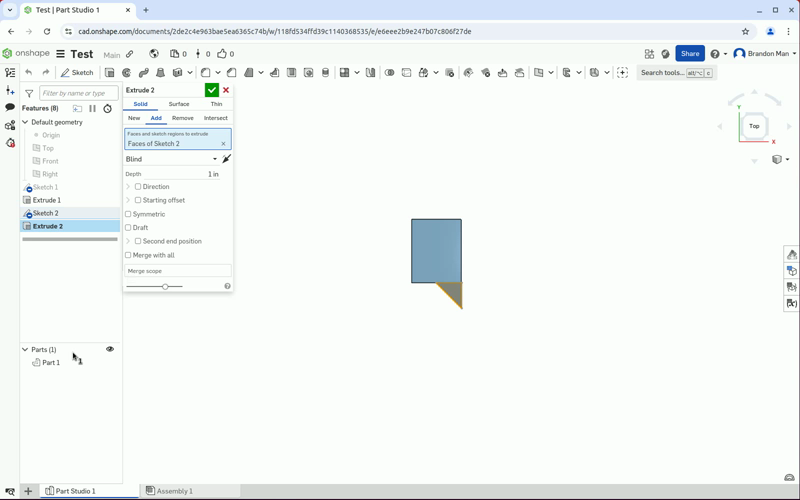
mouse_move(143, 106)
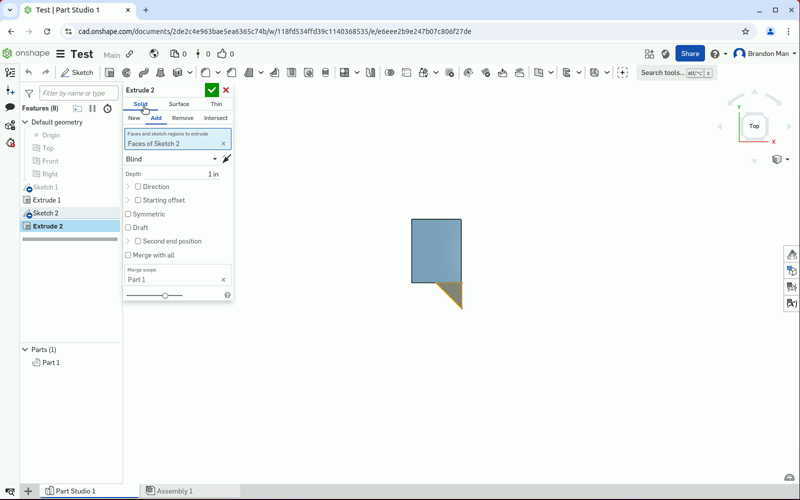
click(143, 106)
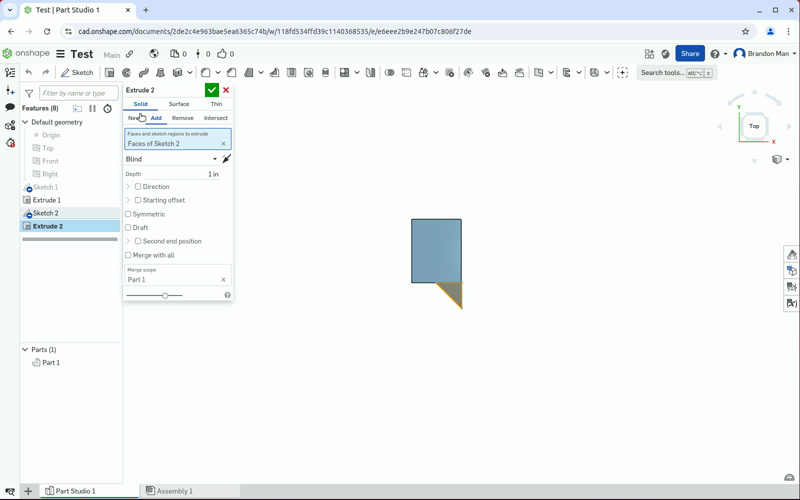
mouse_move(137, 120)
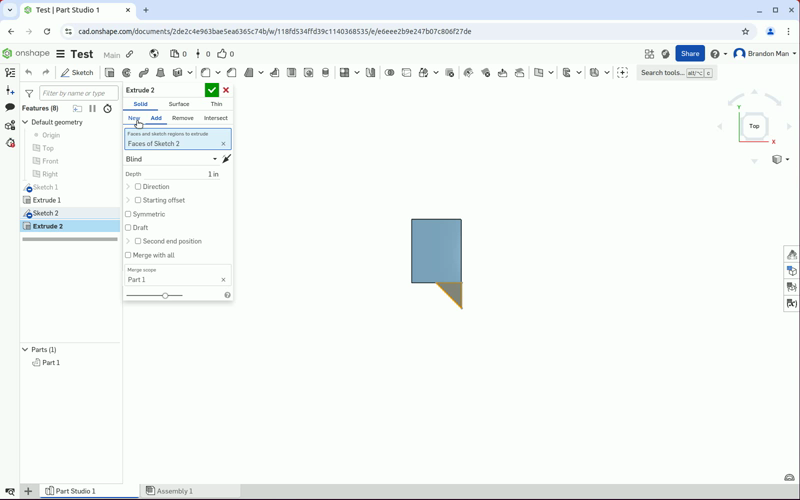
click(137, 120)
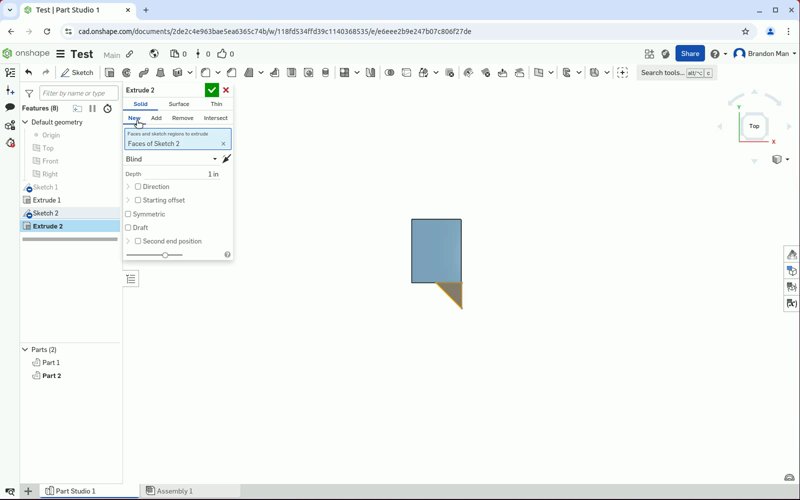
key(tab, 4)
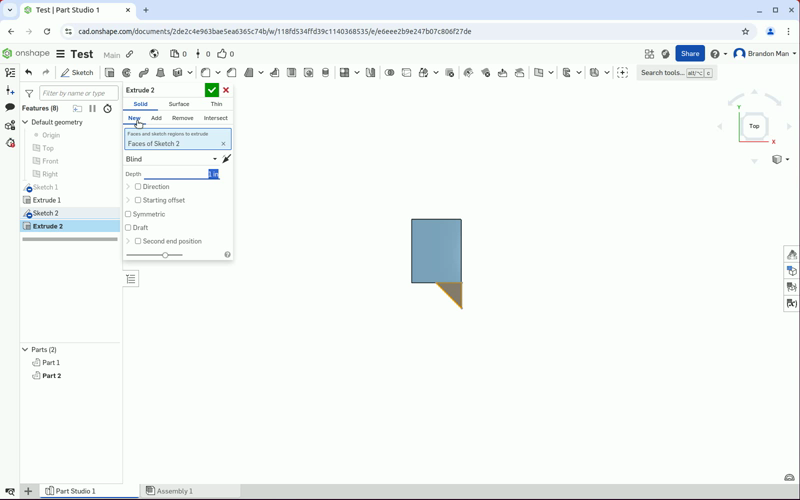
text(2.889)
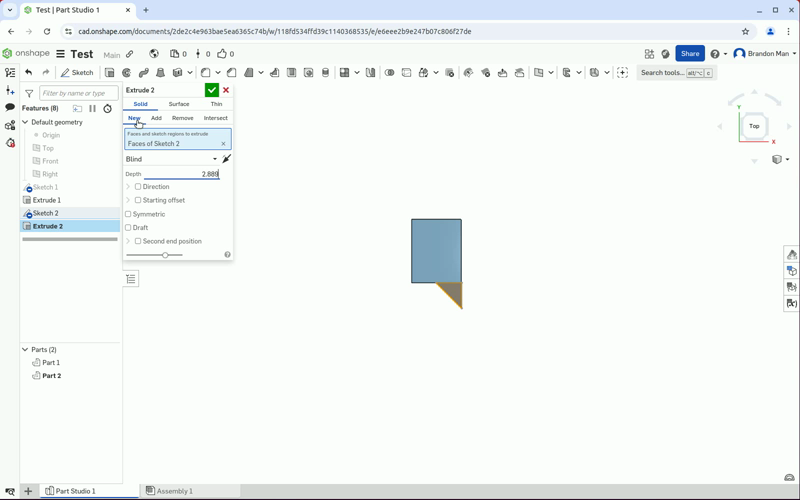
key(enter)
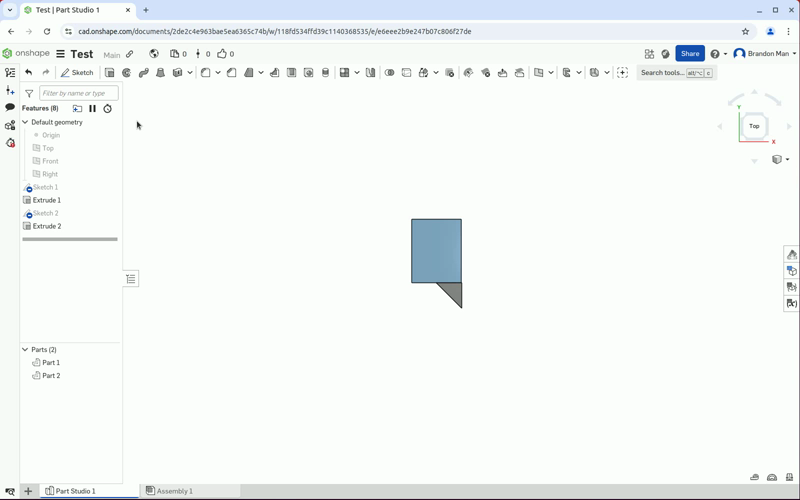
key(shift+h)
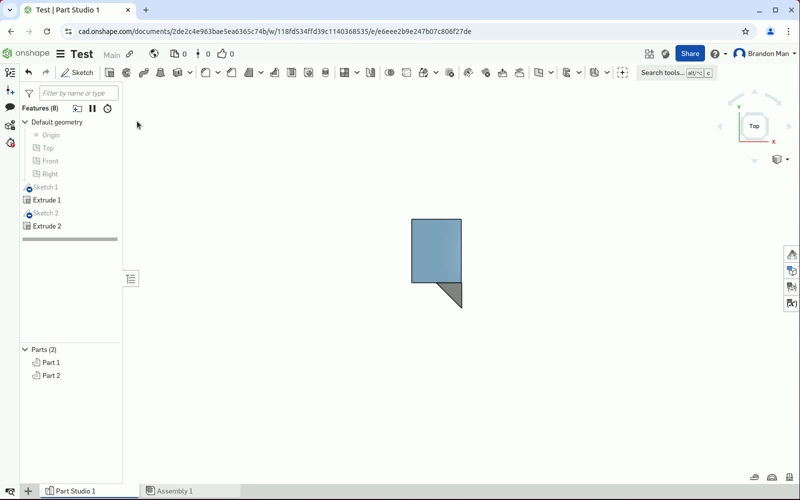
key(shift+h)
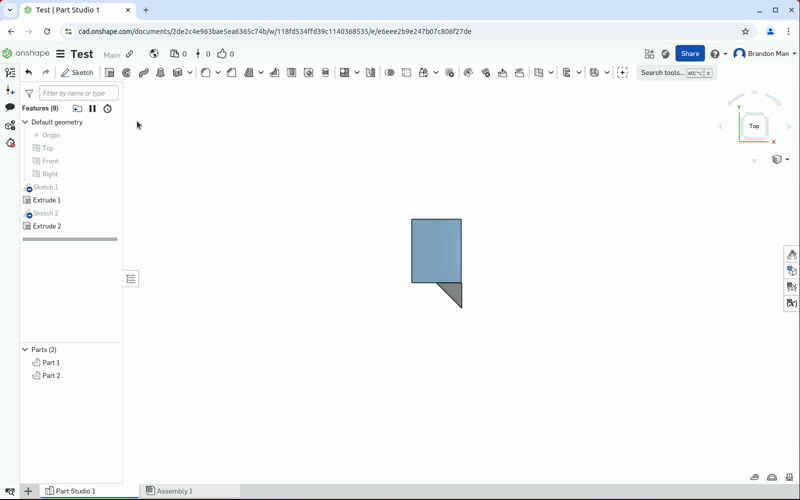
mouse_move(73, 189)
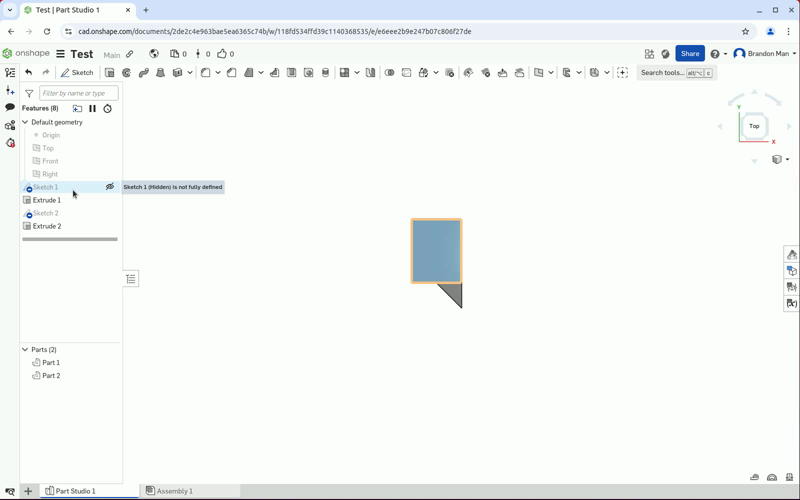
click(73, 189)
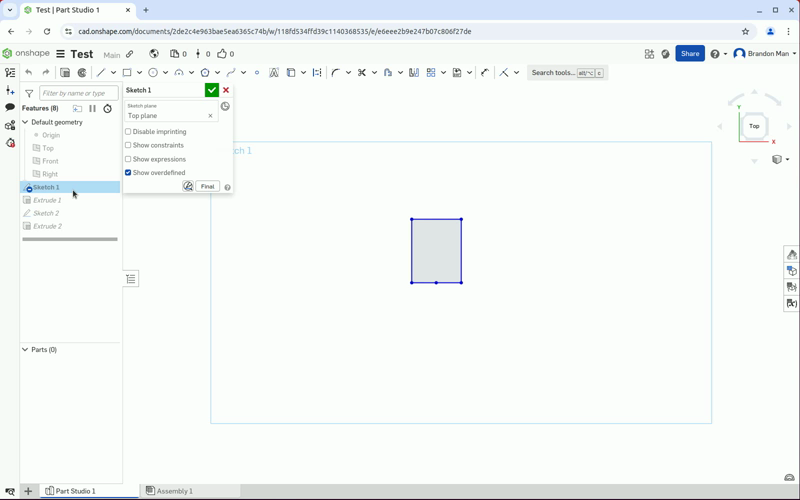
mouse_move(229, 92)
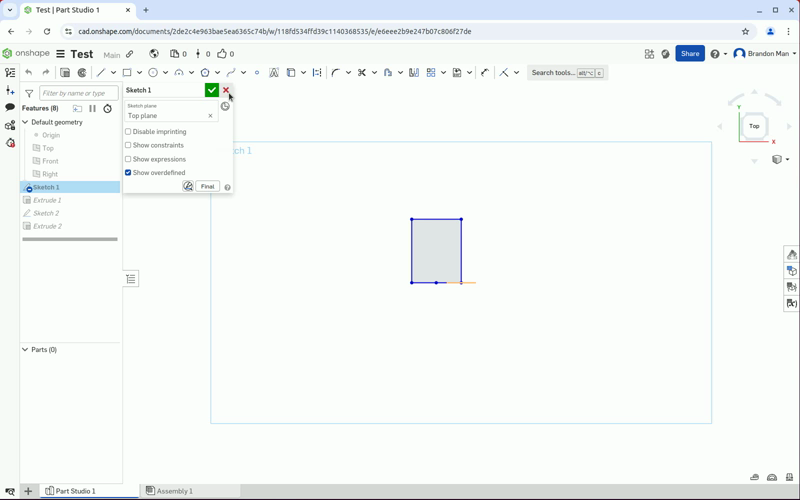
click(229, 92)
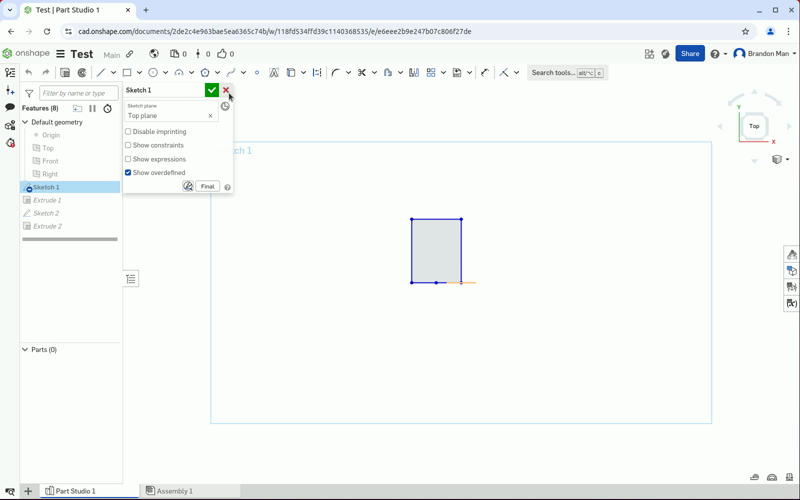
key(shift+s)
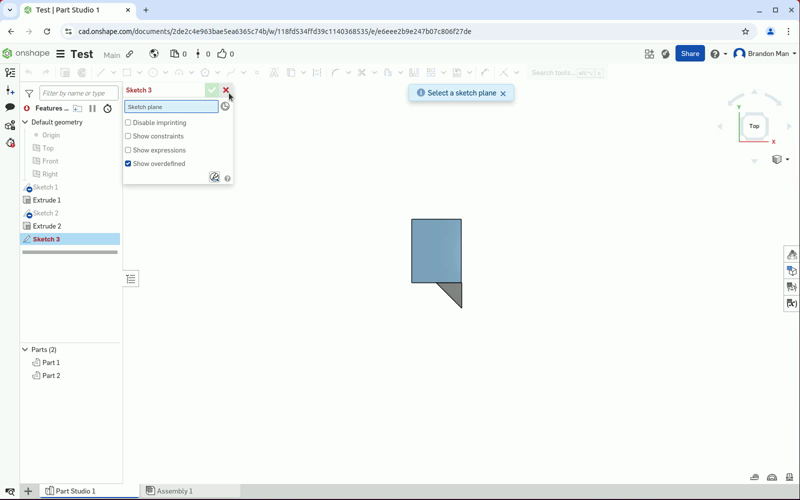
mouse_move(73, 150)
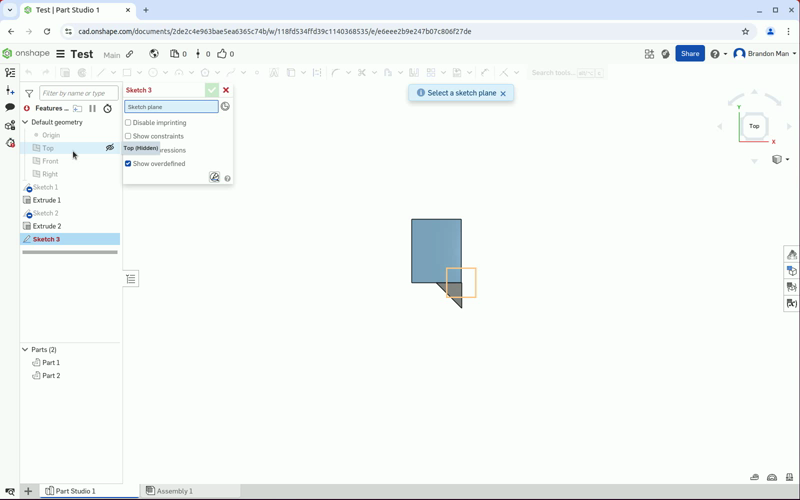
click(73, 150)
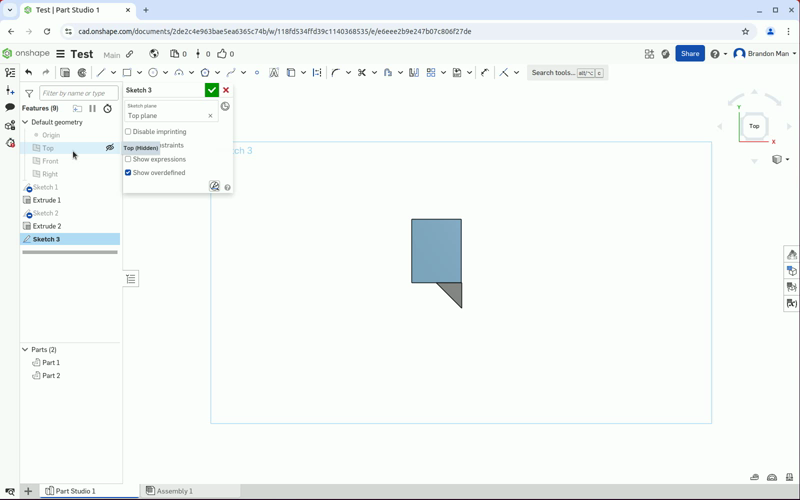
mouse_move(73, 352)
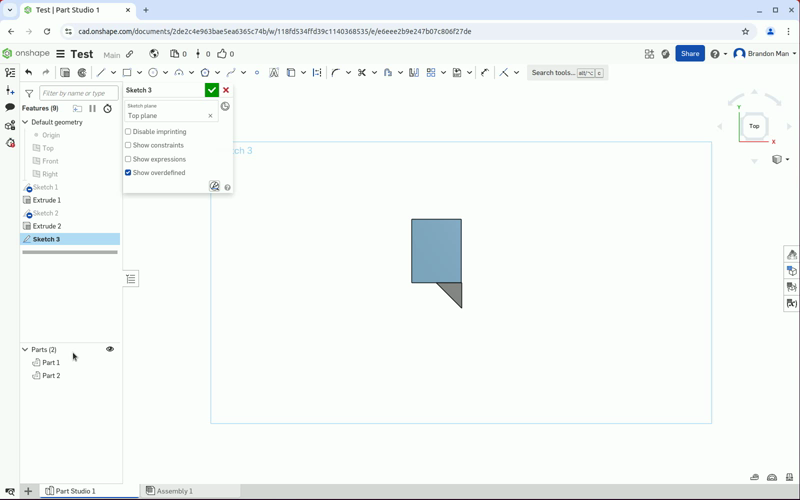
key(y)
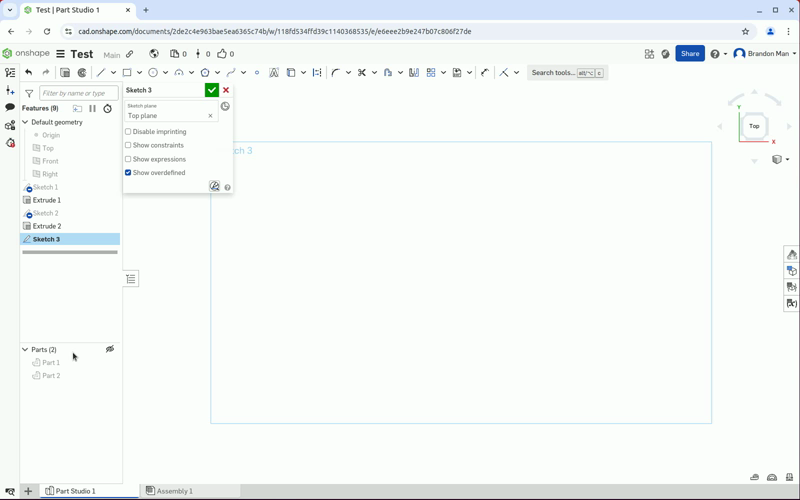
key(l)
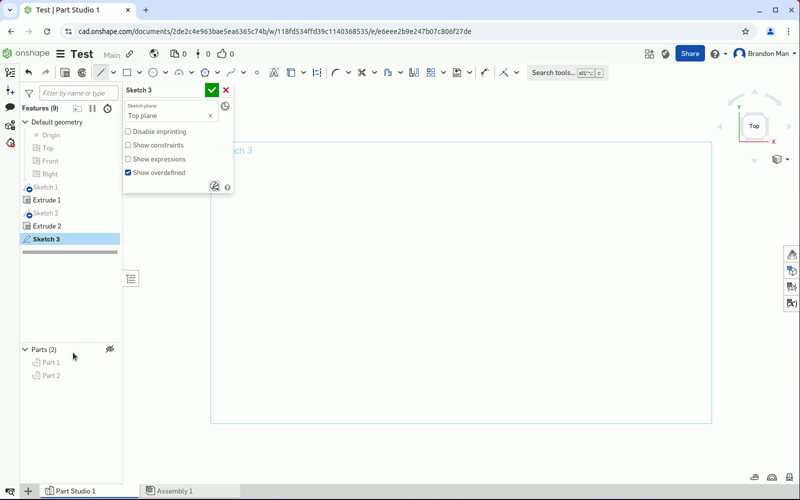
key_down(shift)
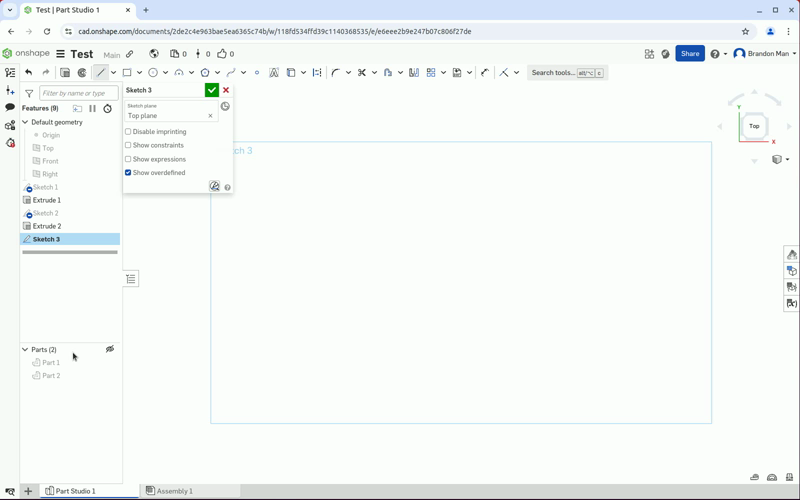
mouse_move(411, 307)
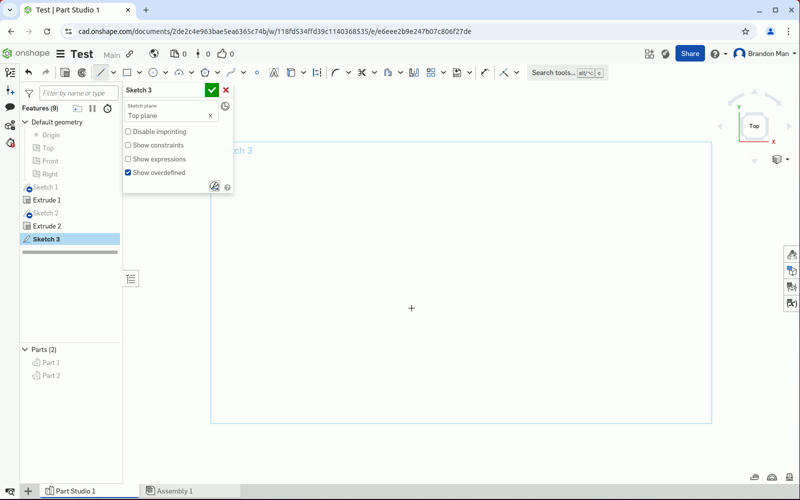
click(411, 307)
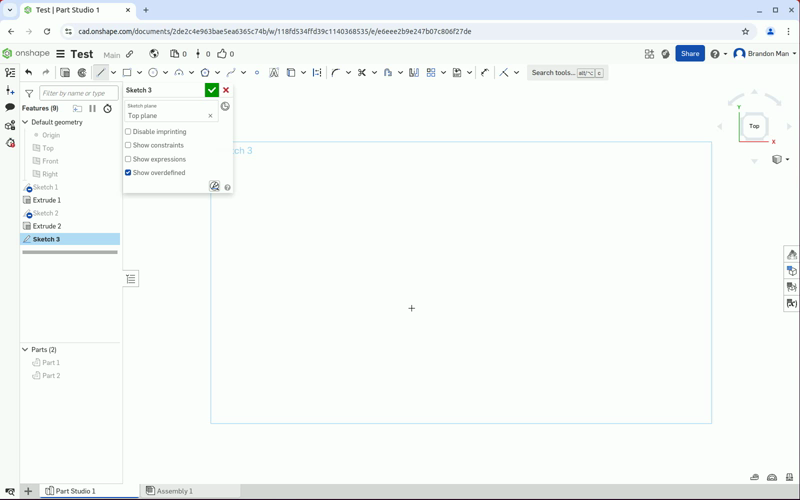
key_up(shift)
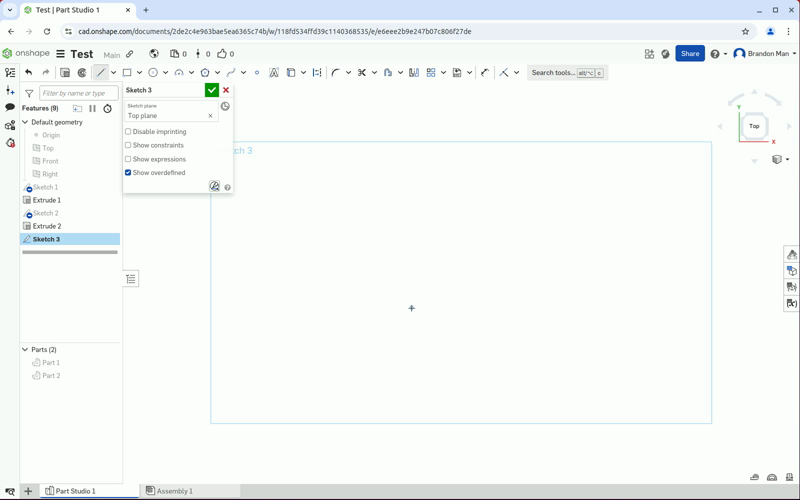
key_down(shift)
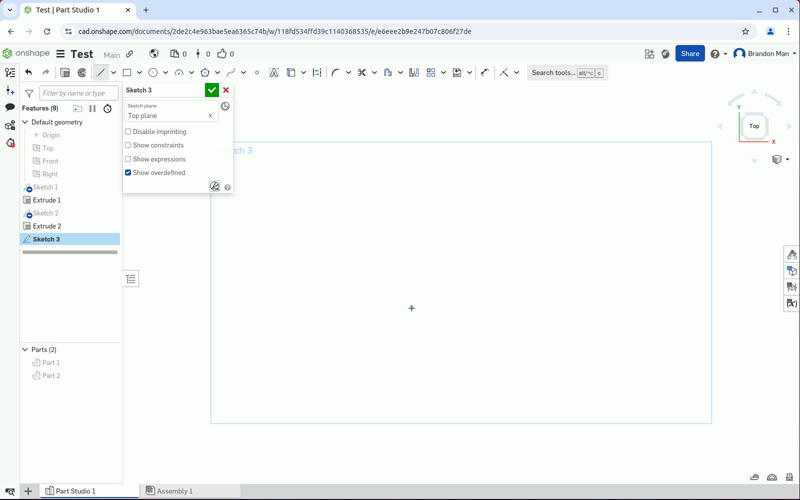
mouse_move(441, 307)
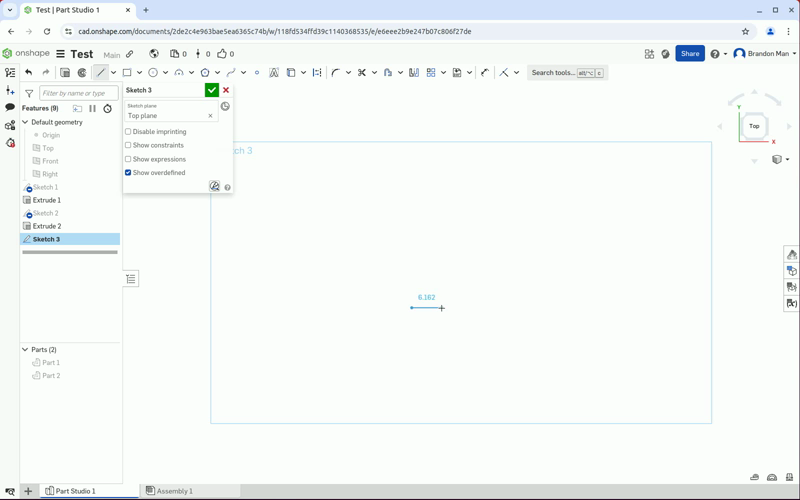
mouse_move(437, 282)
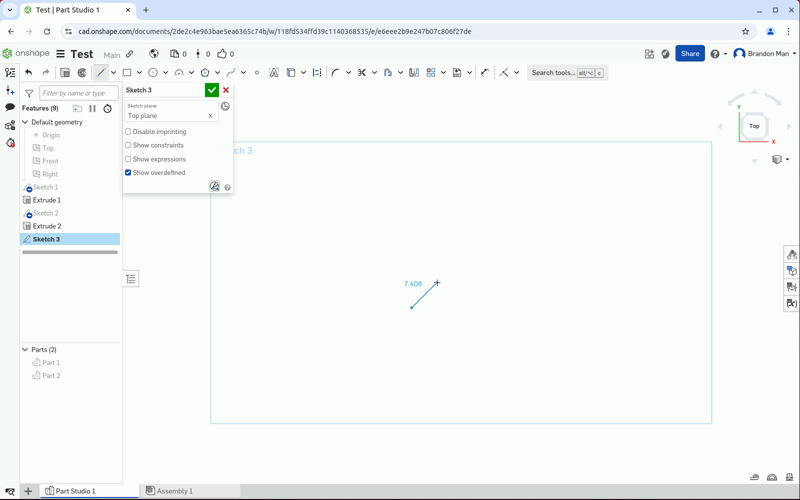
click(437, 282)
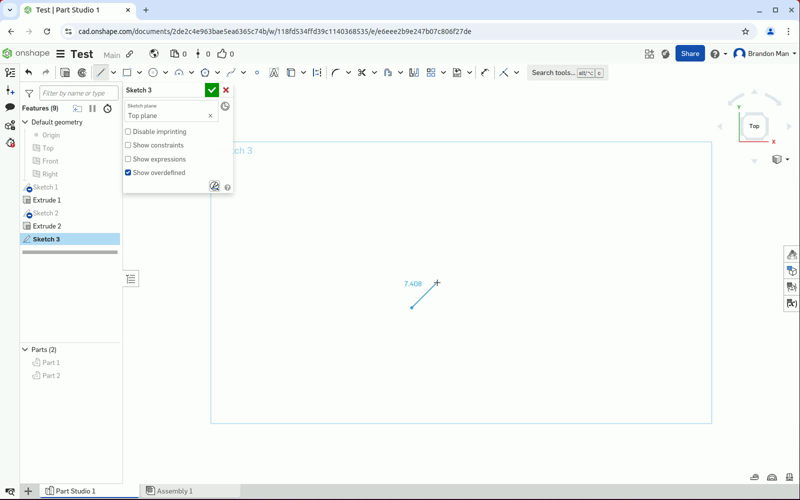
key_up(shift)
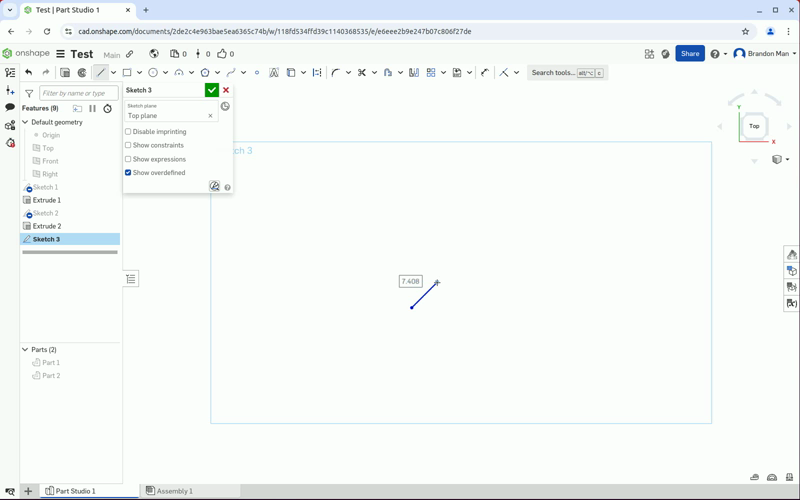
key_down(shift)
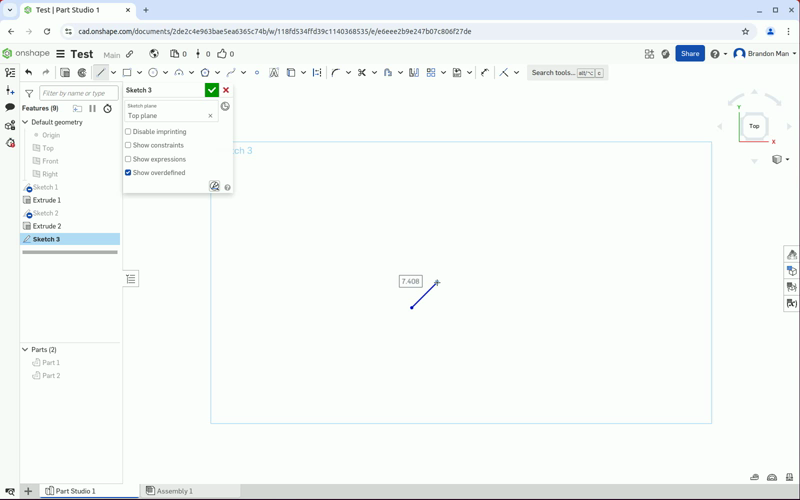
mouse_move(467, 282)
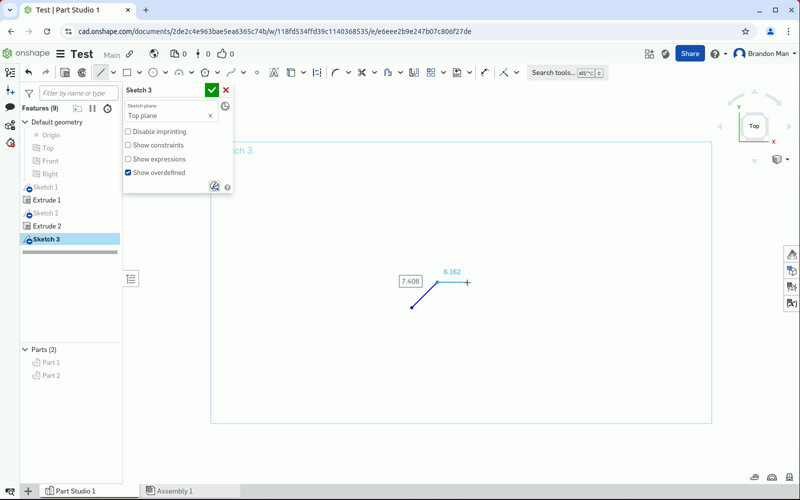
mouse_move(411, 282)
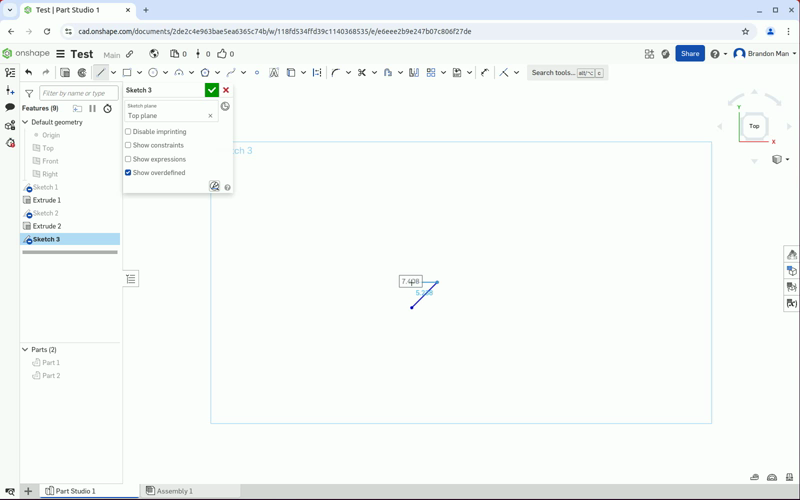
click(411, 282)
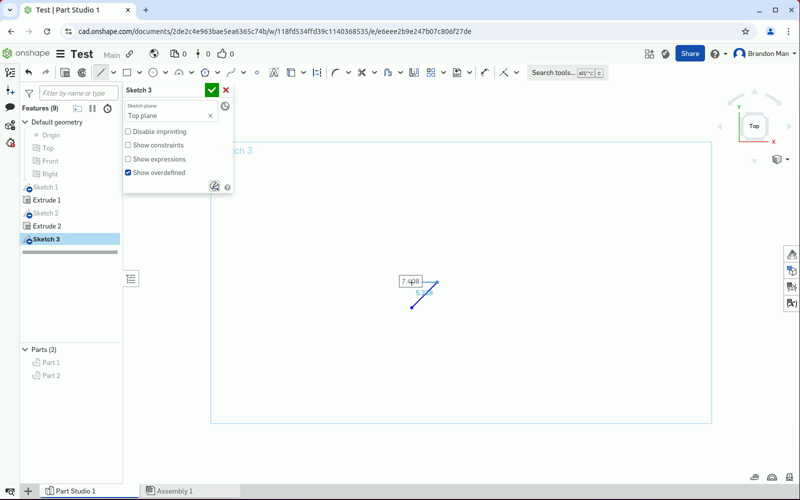
key_up(shift)
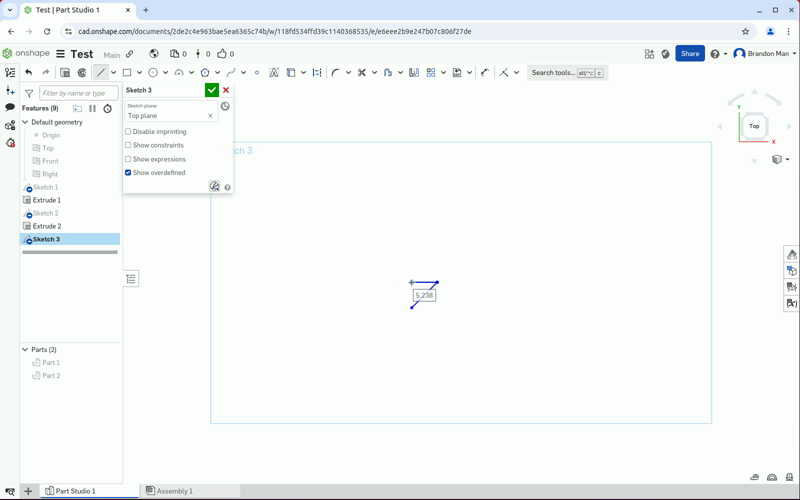
mouse_move(441, 282)
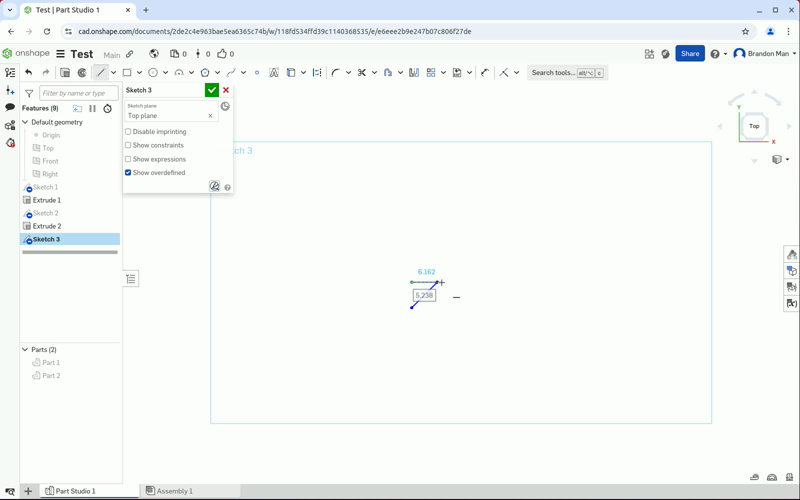
key_down(shift)
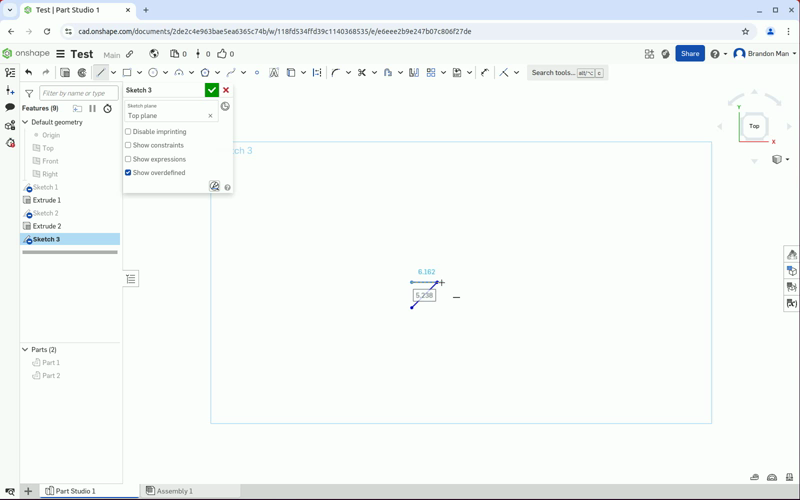
mouse_move(411, 307)
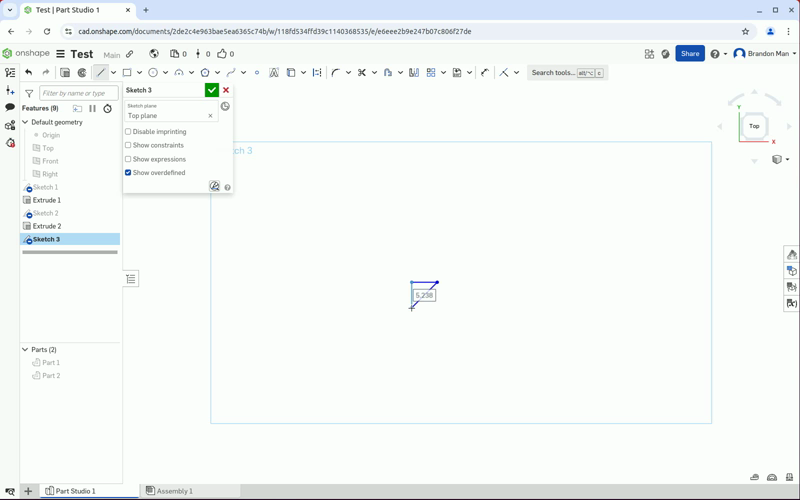
key_up(shift)
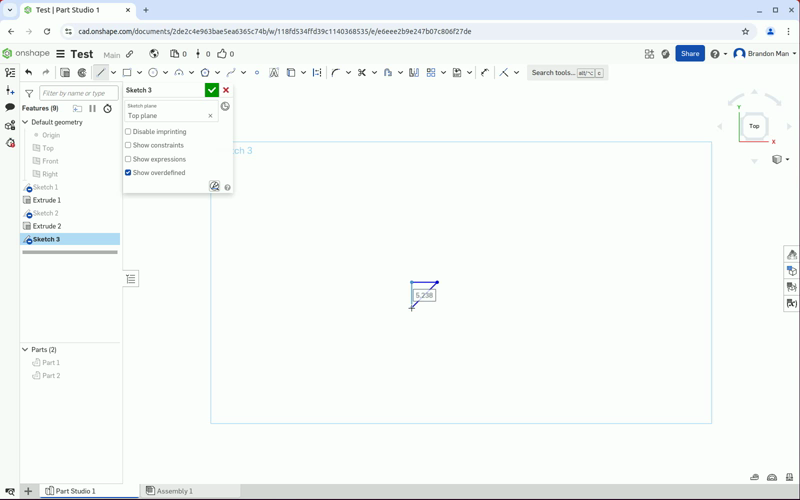
click(411, 307)
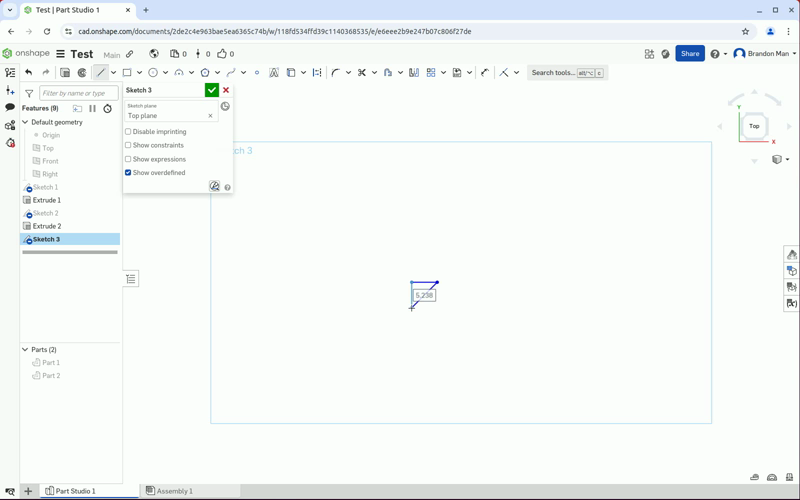
key(esc)
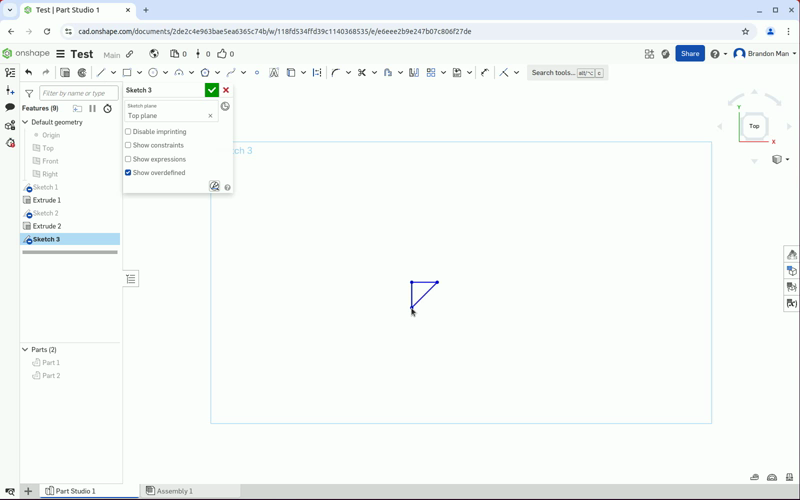
mouse_move(417, 296)
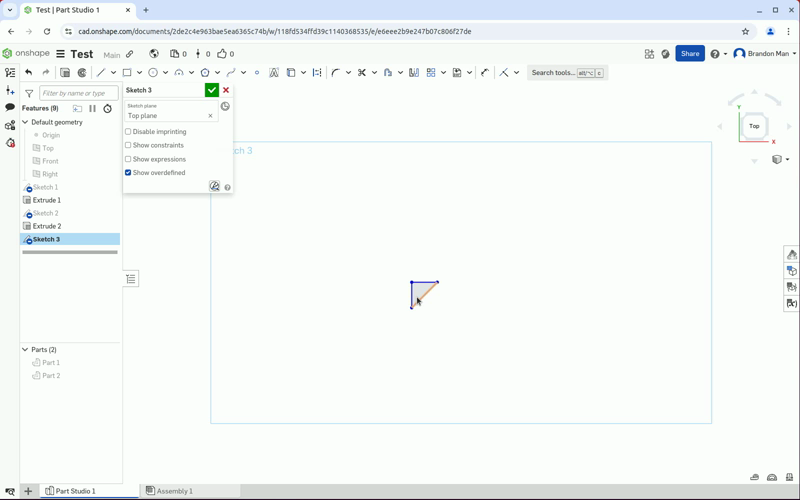
scroll(6)
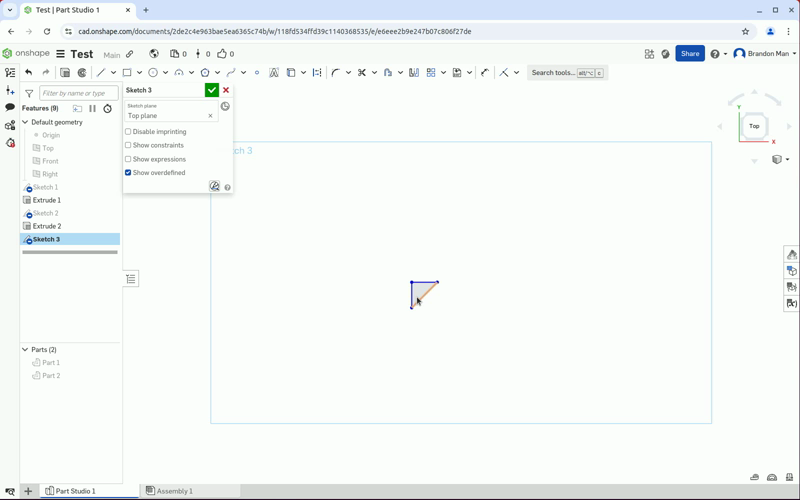
scroll(6)
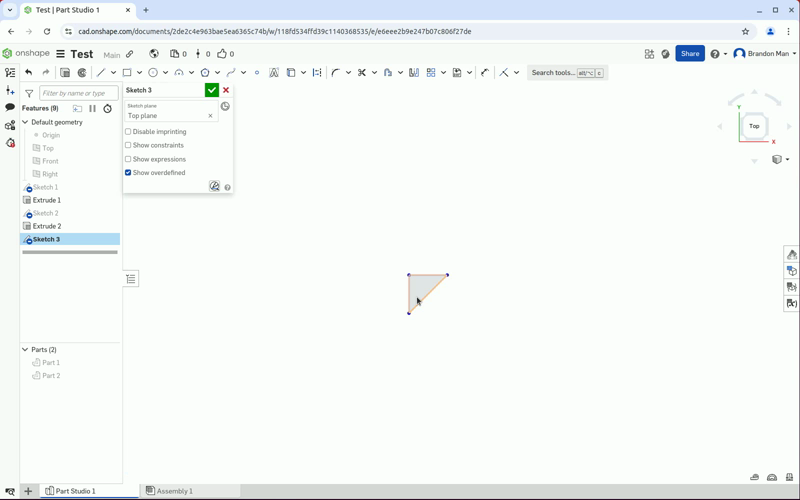
scroll(6)
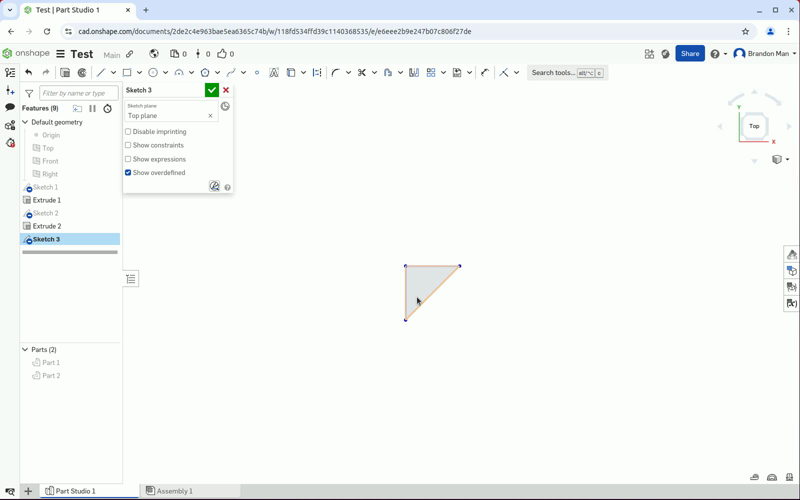
scroll(6)
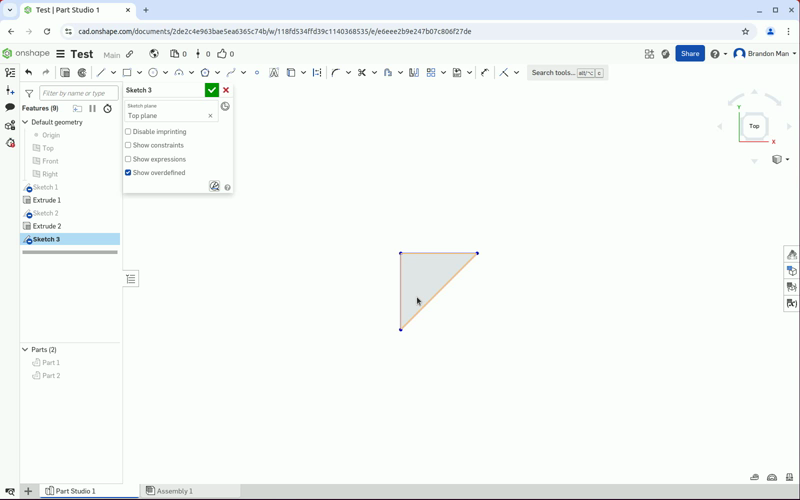
scroll(6)
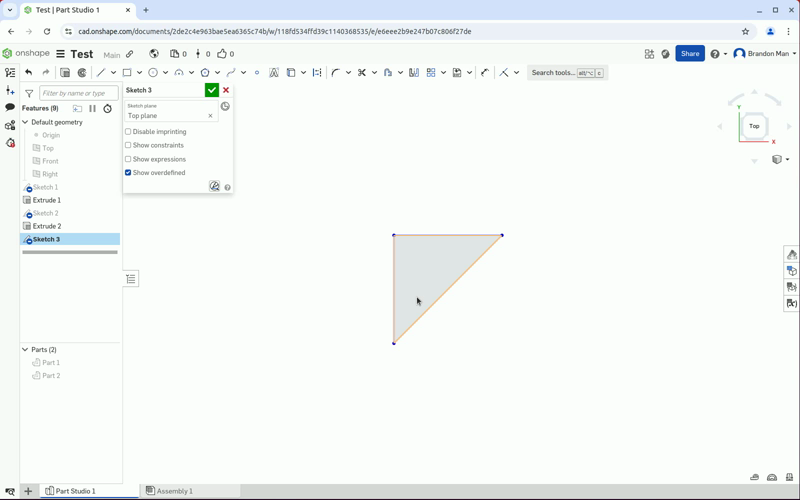
scroll(6)
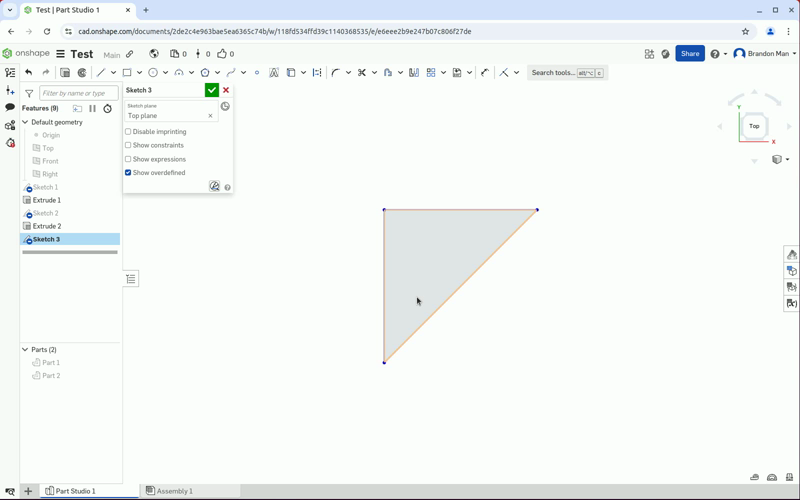
scroll(6)
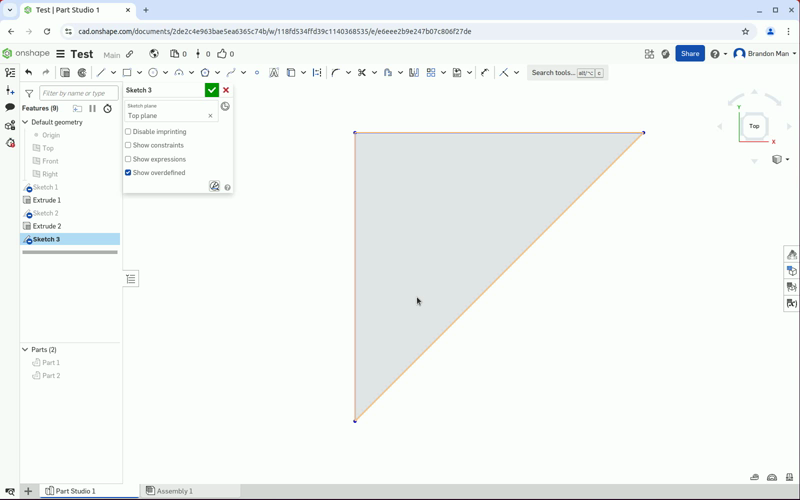
click(417, 296)
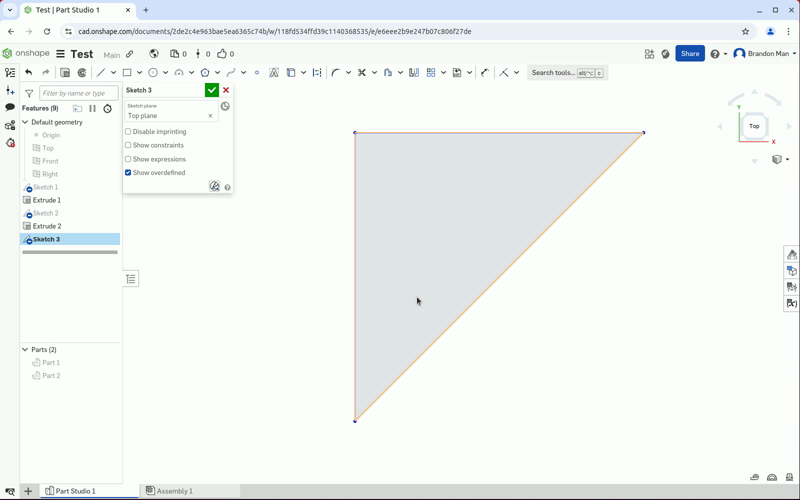
scroll(-6)
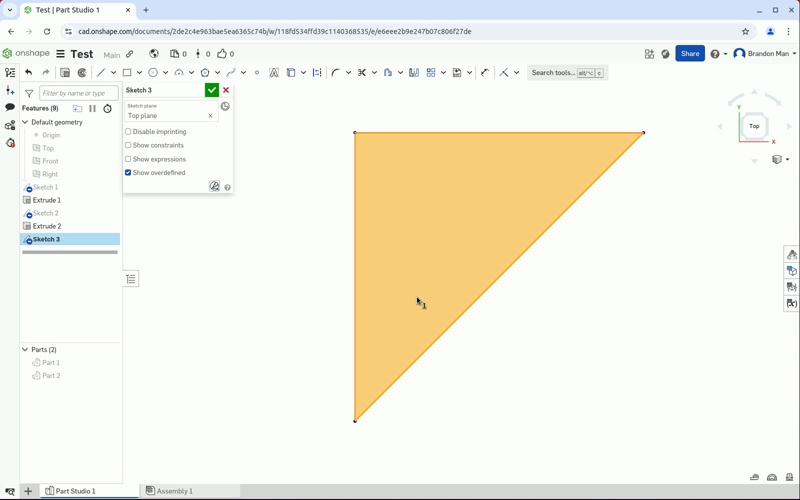
scroll(-6)
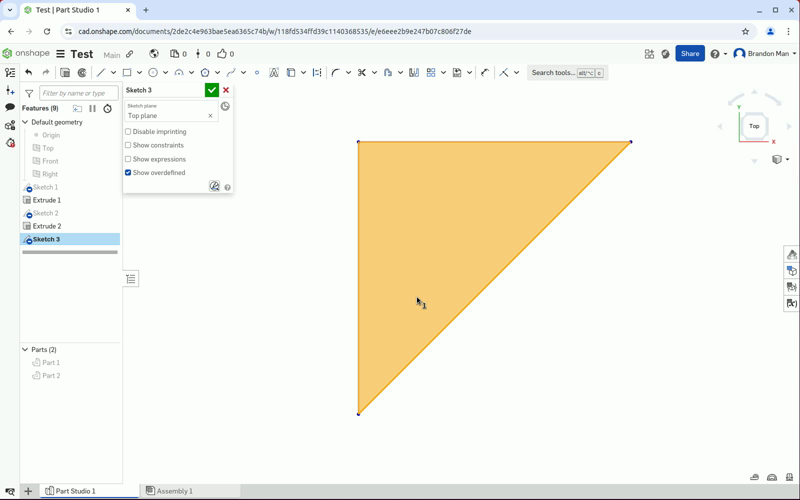
scroll(-6)
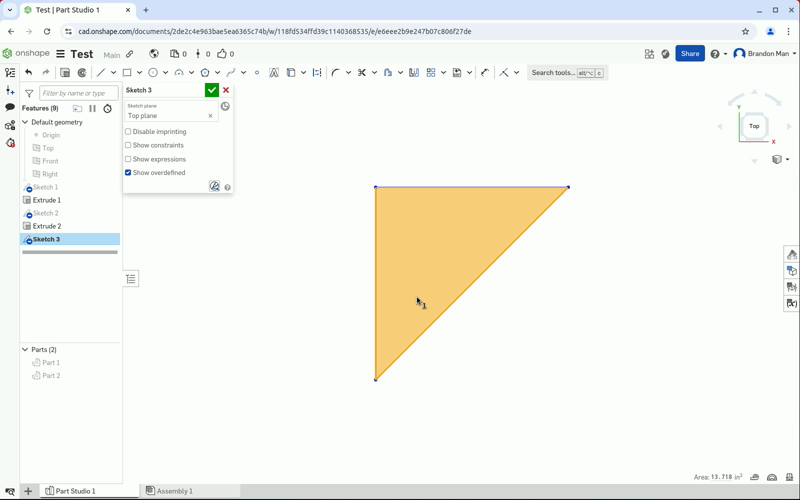
scroll(-6)
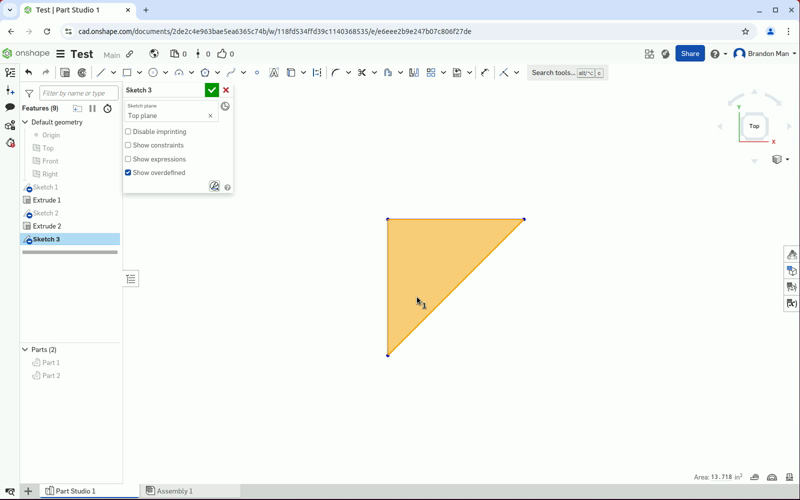
scroll(-6)
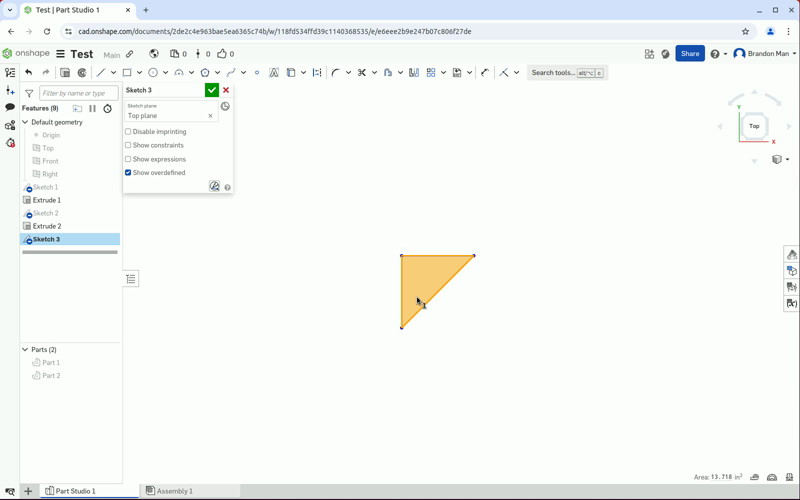
scroll(-6)
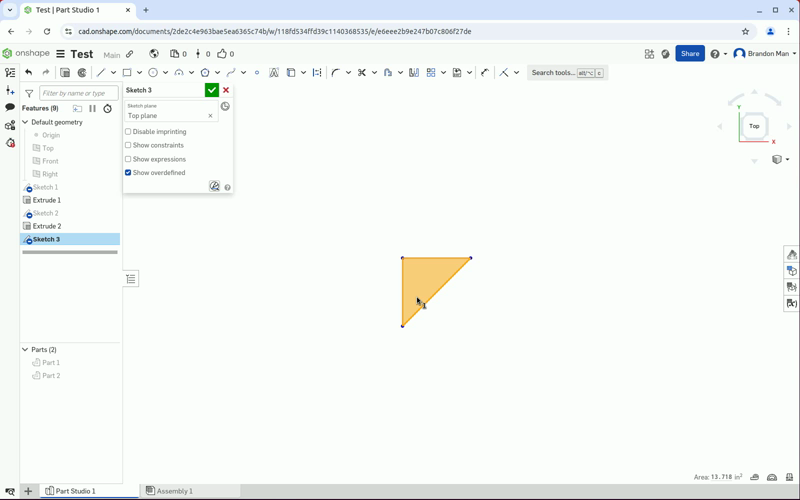
scroll(-6)
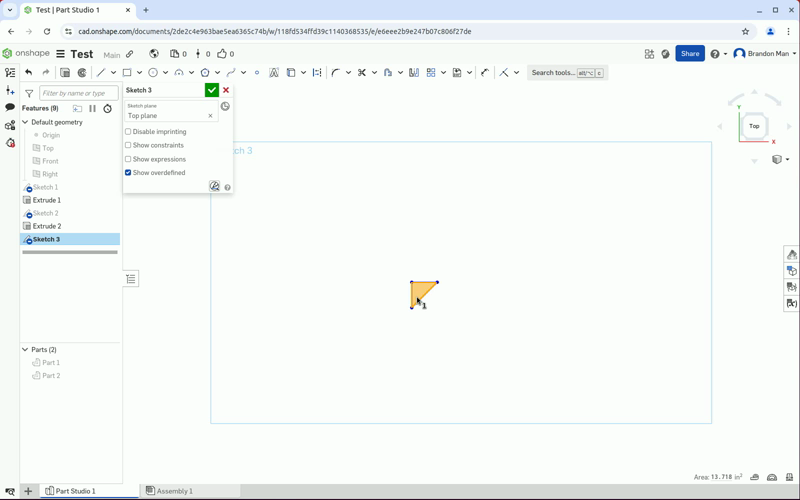
mouse_move(73, 352)
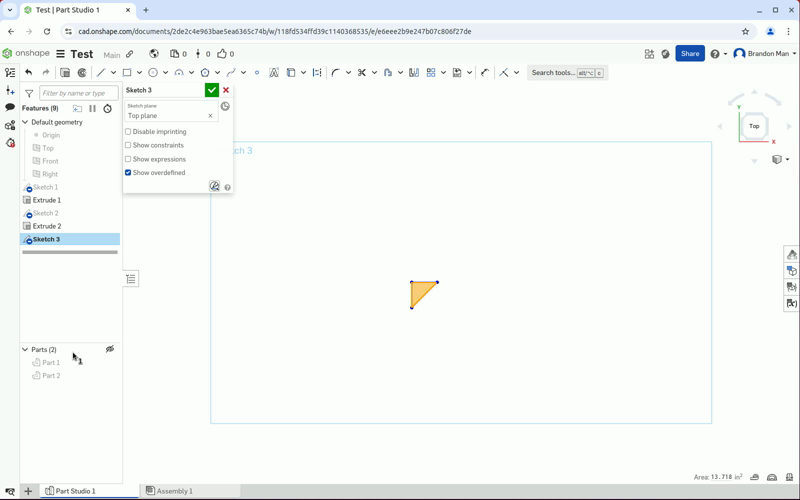
key(shift+y)
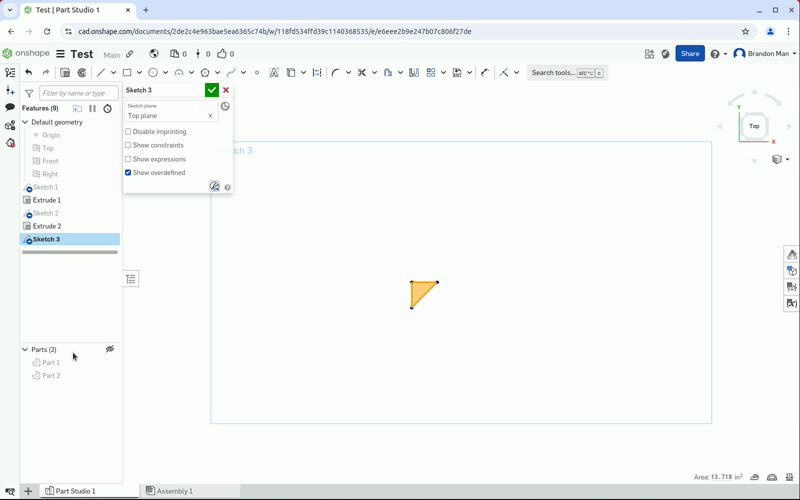
key(shift+e)
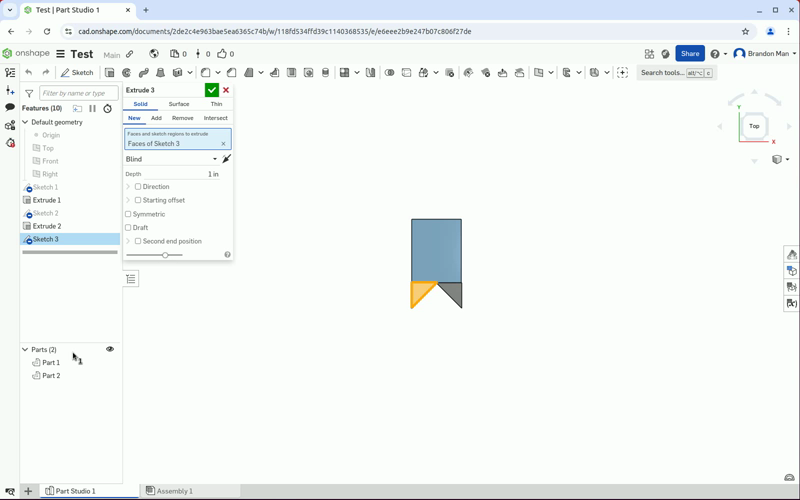
mouse_move(143, 106)
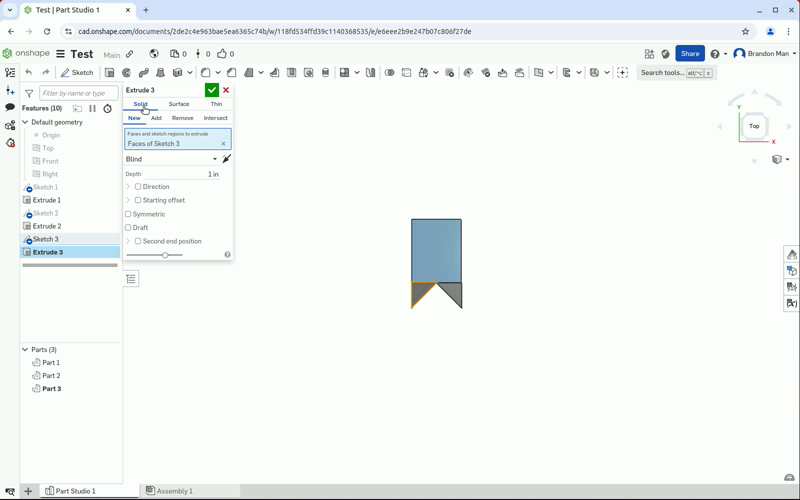
click(143, 106)
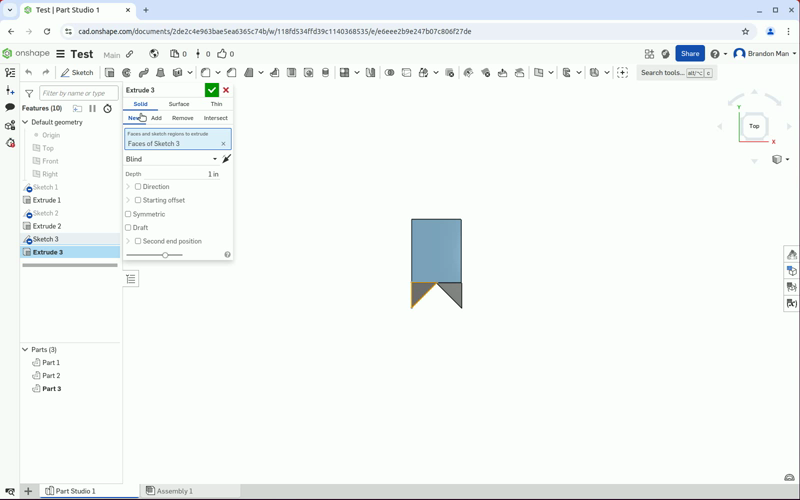
mouse_move(137, 120)
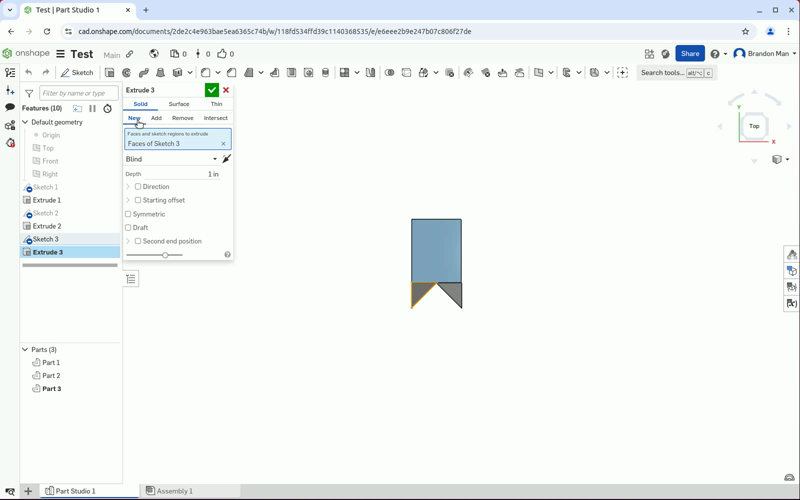
click(137, 120)
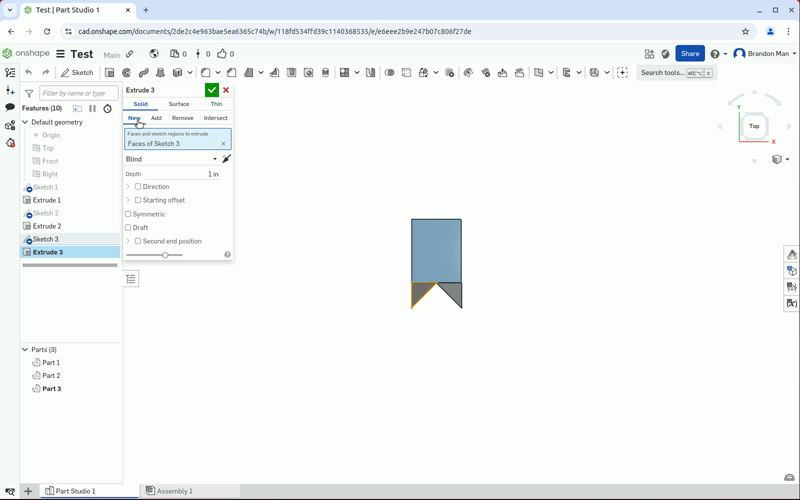
key(tab, 4)
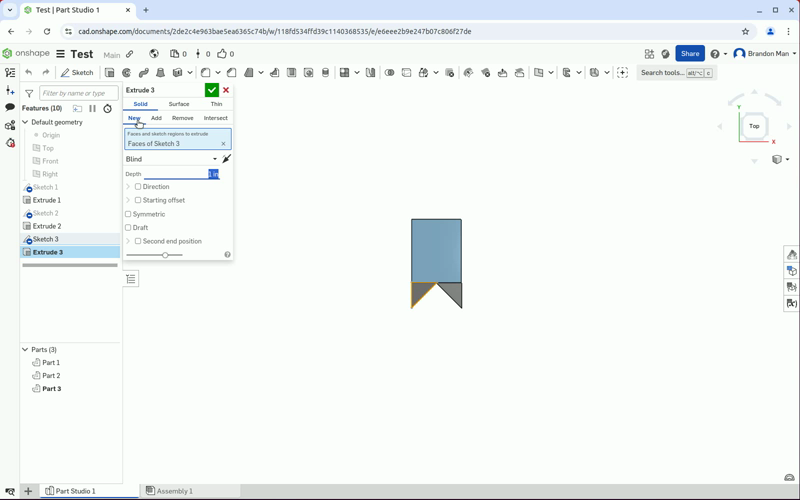
text(2.889)
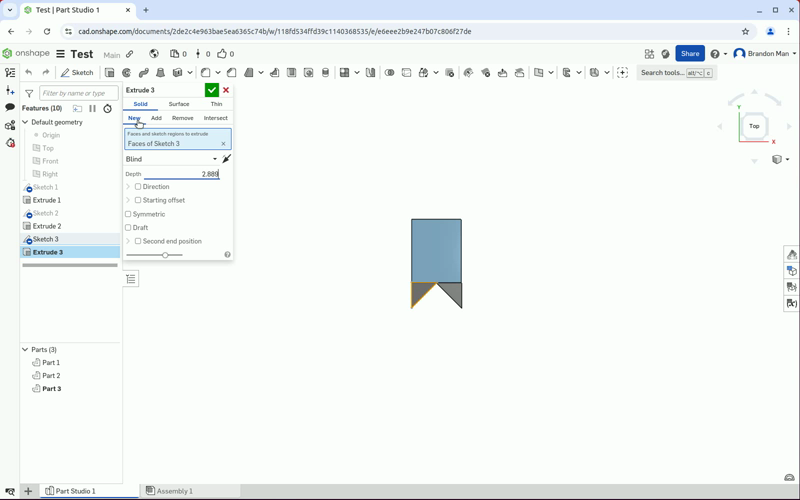
key(enter)
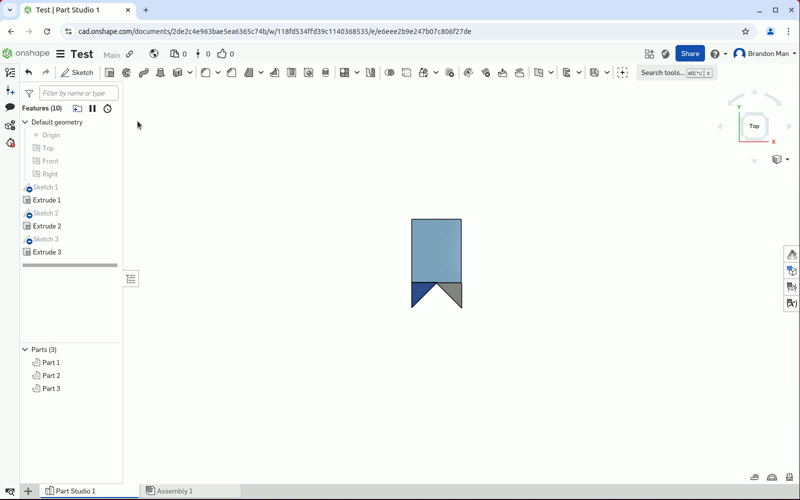
key(shift+h)
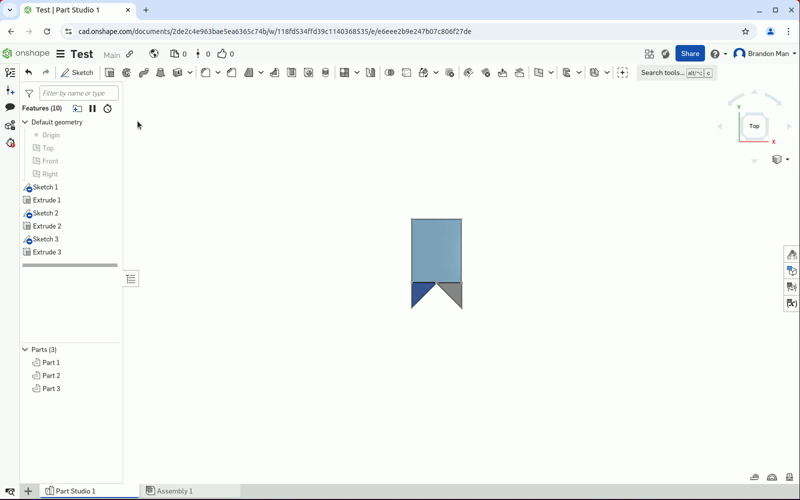
key(shift+h)
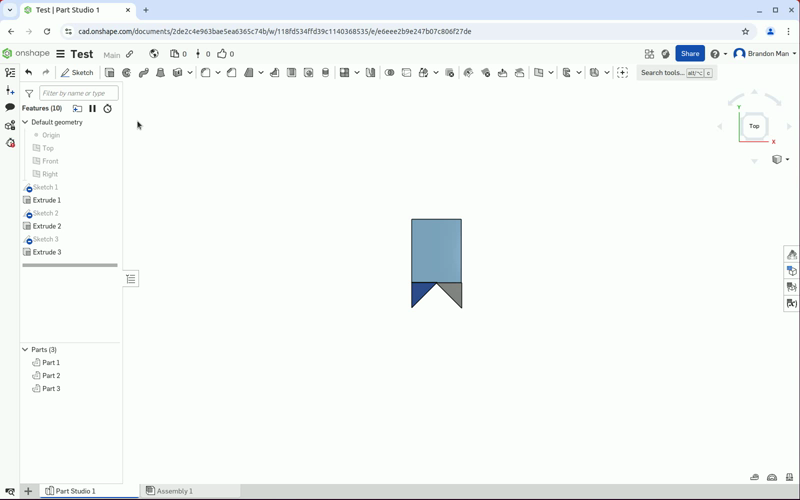
mouse_move(73, 189)
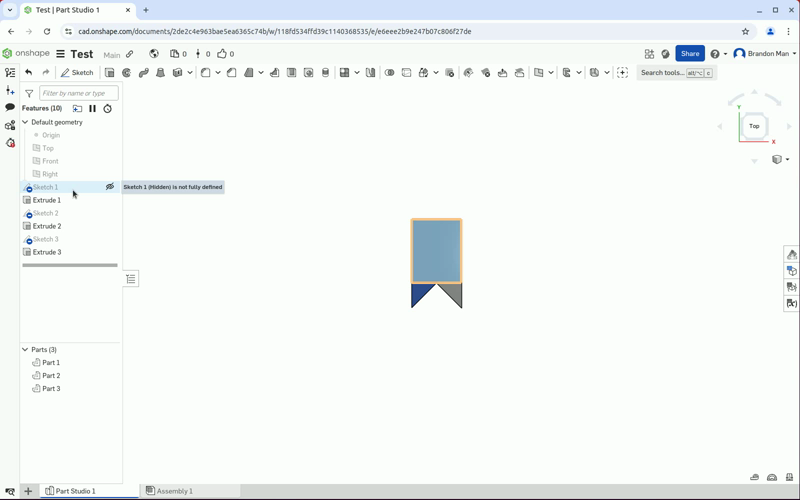
click(73, 189)
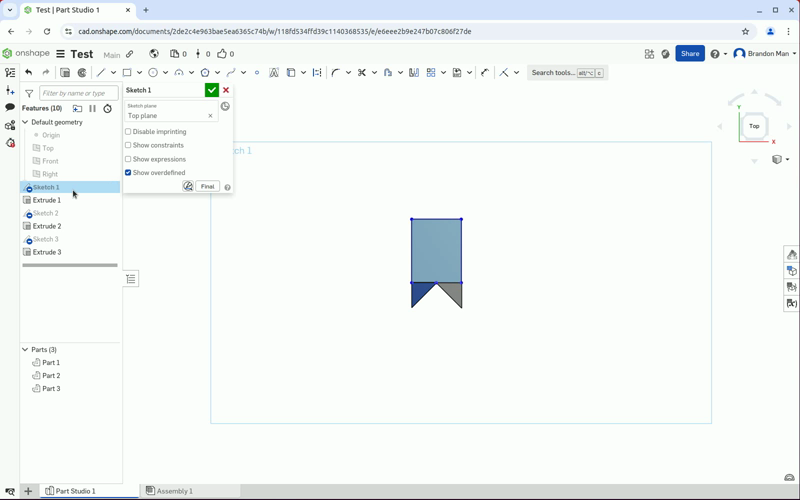
mouse_move(229, 92)
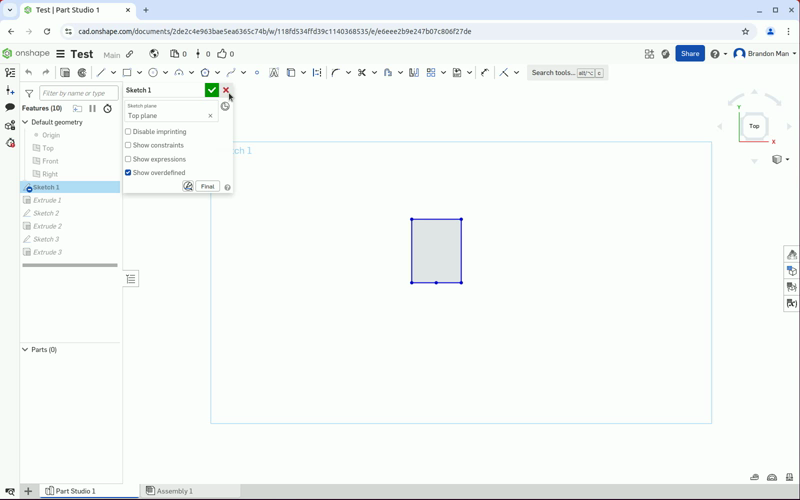
click(229, 92)
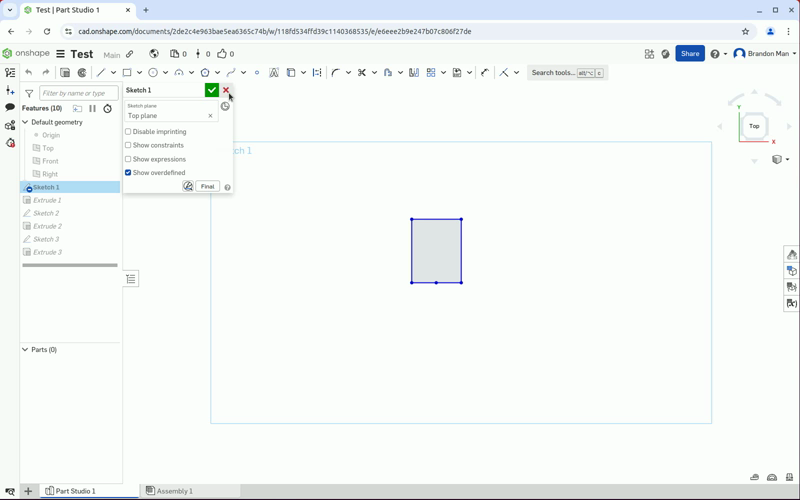
key(shift+s)
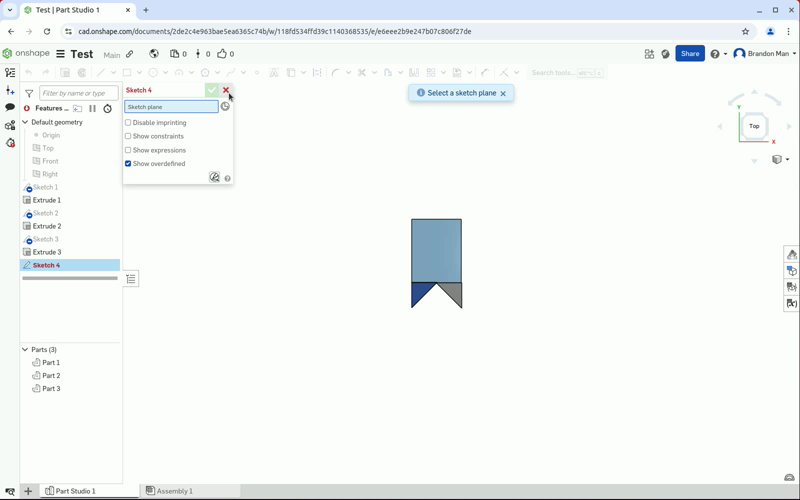
mouse_move(73, 150)
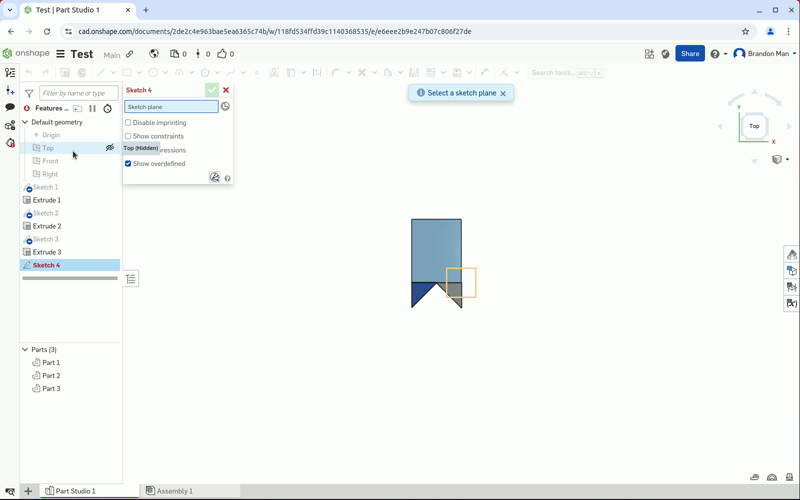
click(73, 150)
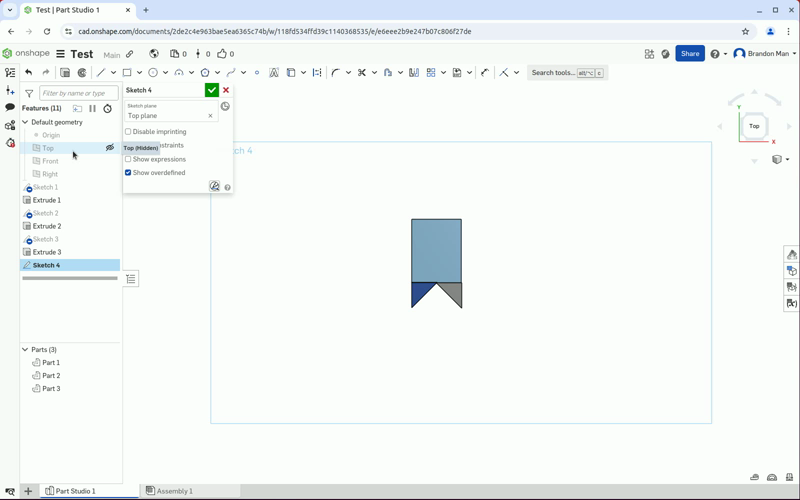
mouse_move(73, 352)
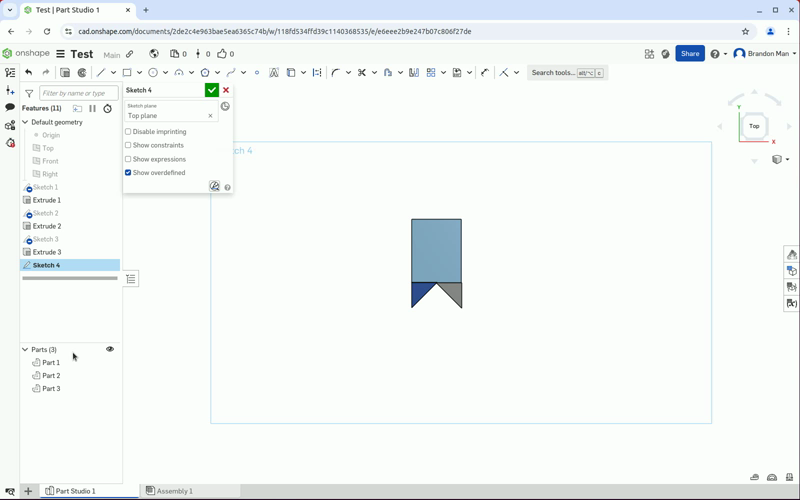
key(y)
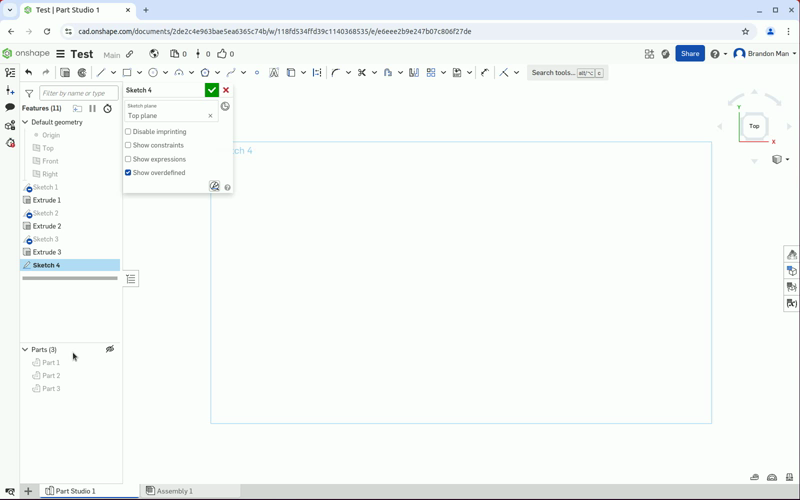
key(l)
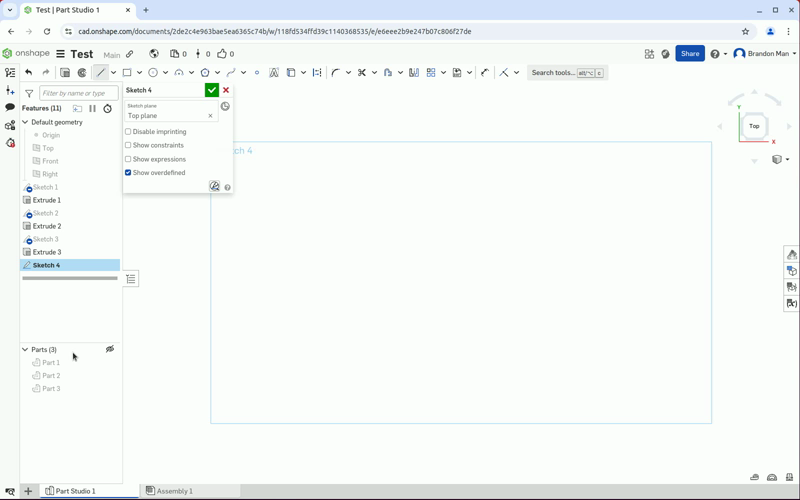
key_down(shift)
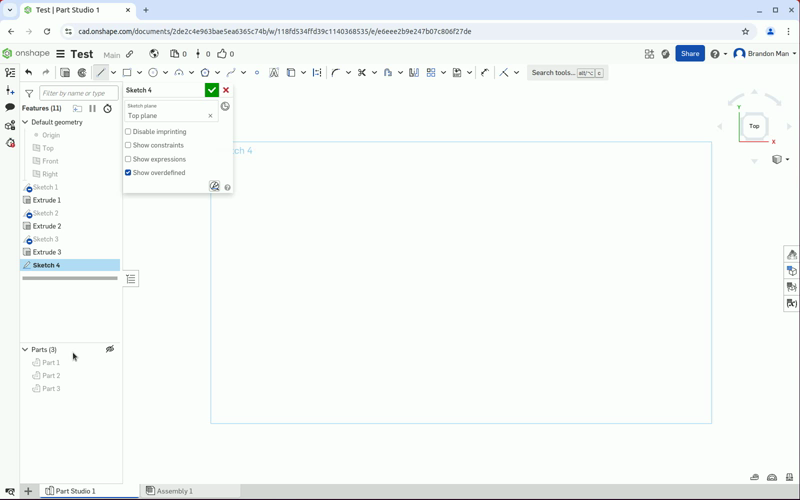
mouse_move(379, 339)
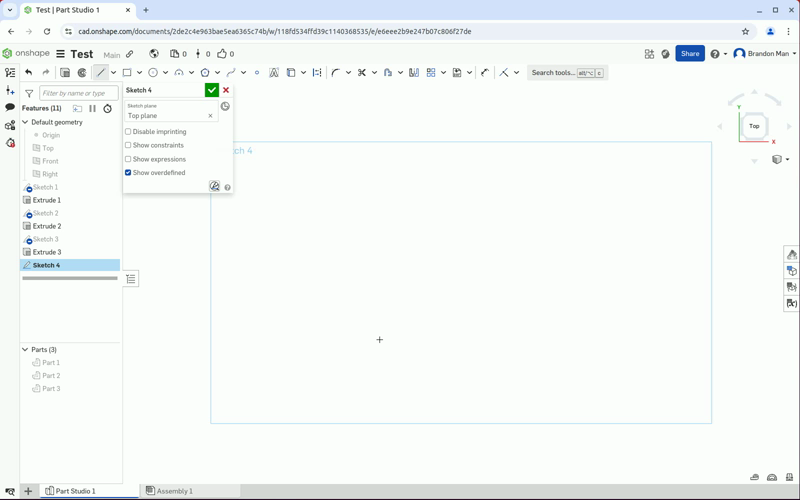
click(379, 339)
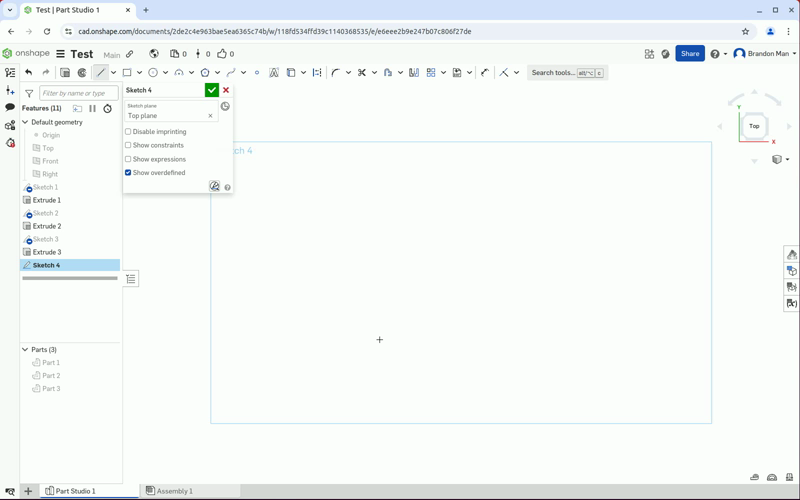
key_up(shift)
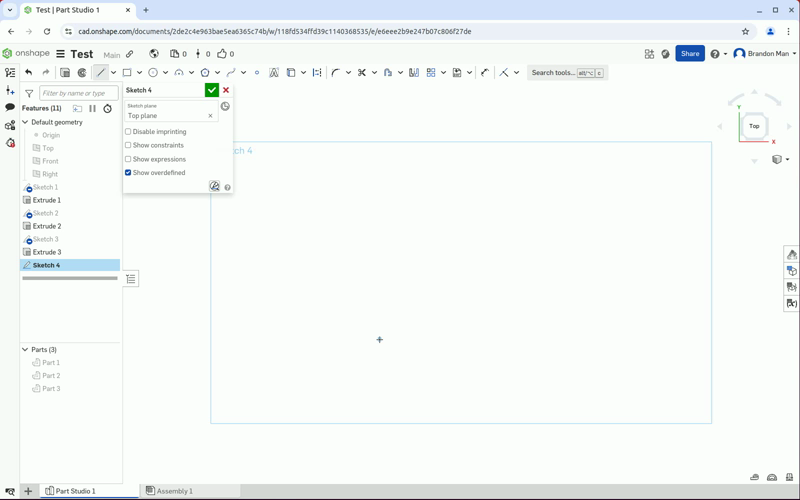
key_down(shift)
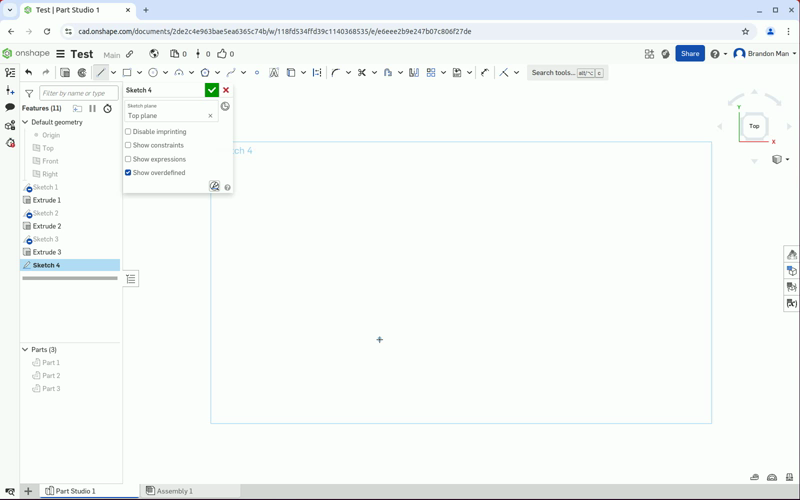
mouse_move(436, 396)
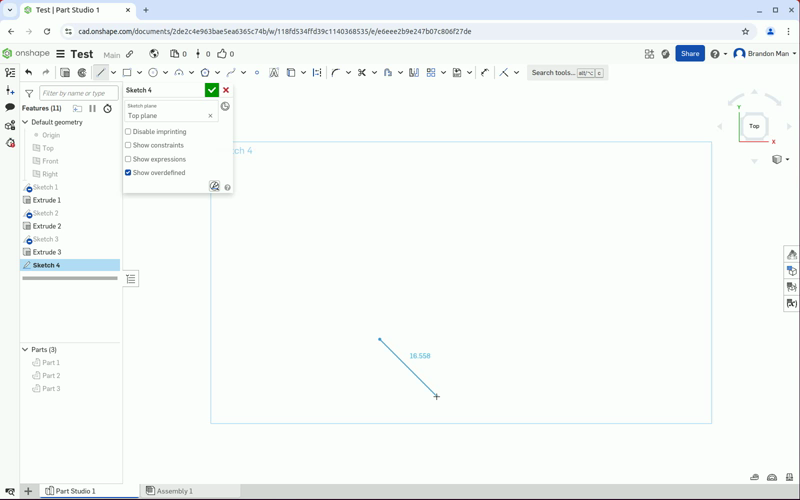
click(436, 396)
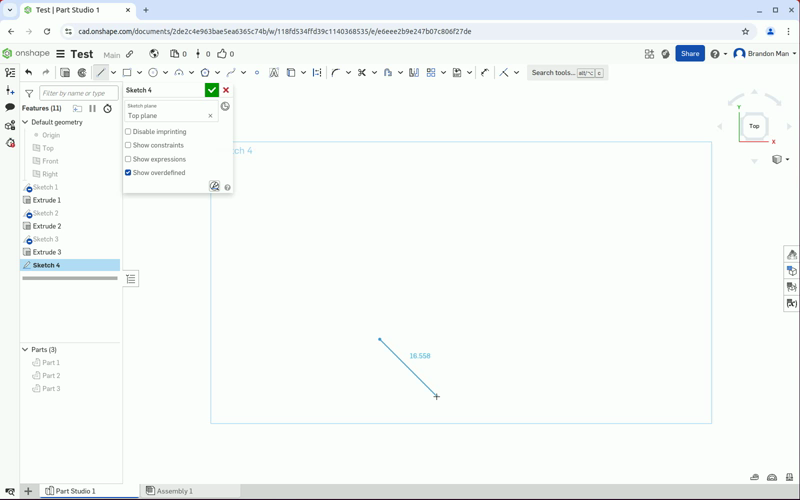
key_up(shift)
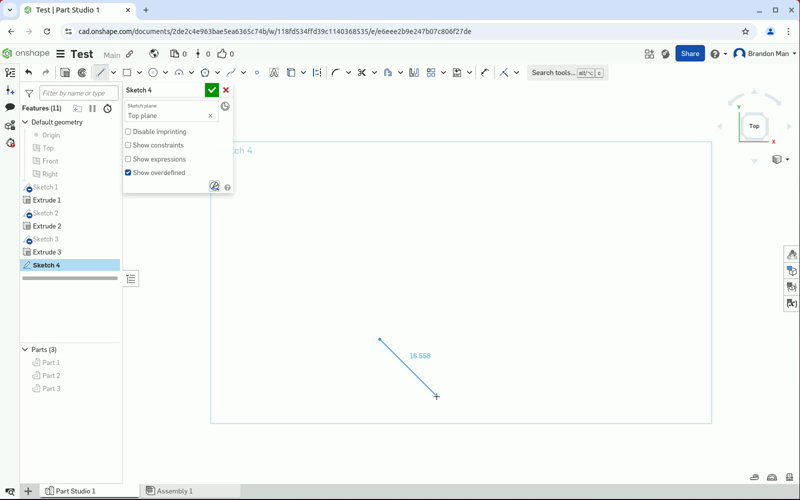
key_down(shift)
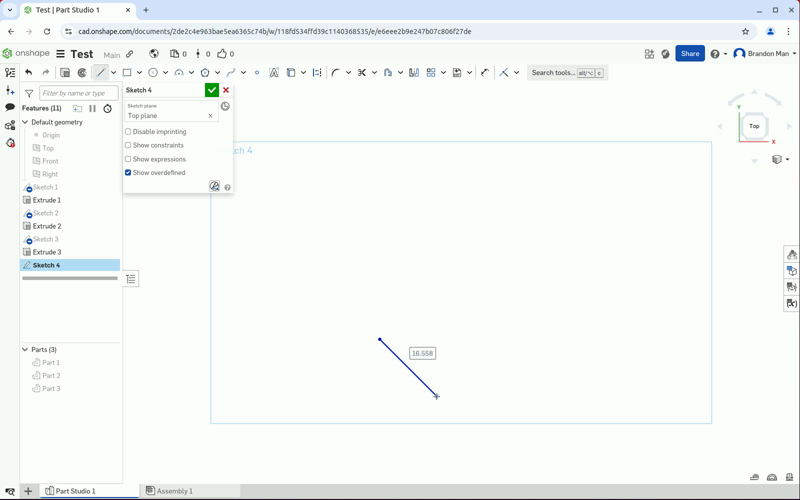
mouse_move(492, 339)
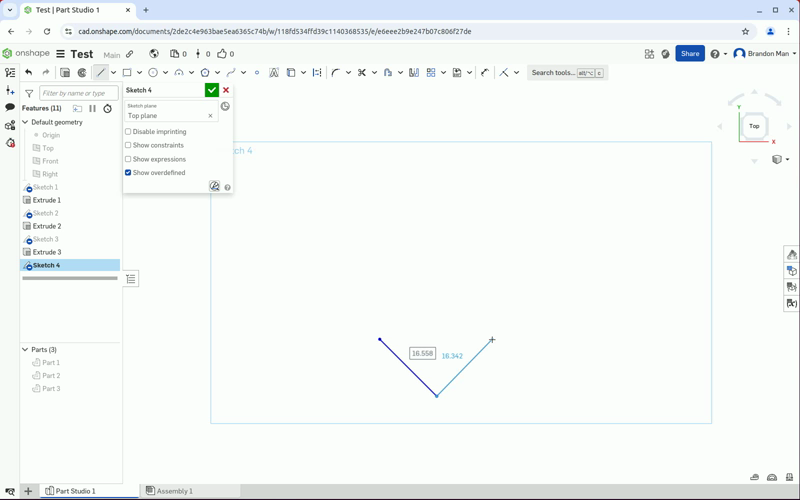
click(492, 339)
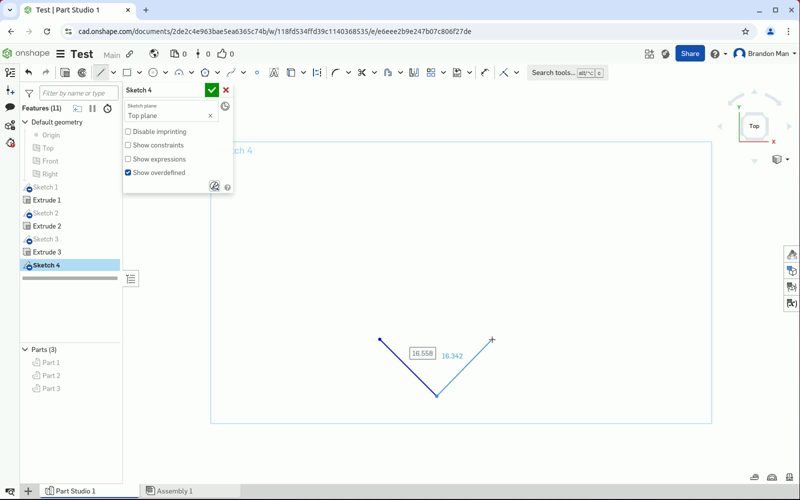
key_up(shift)
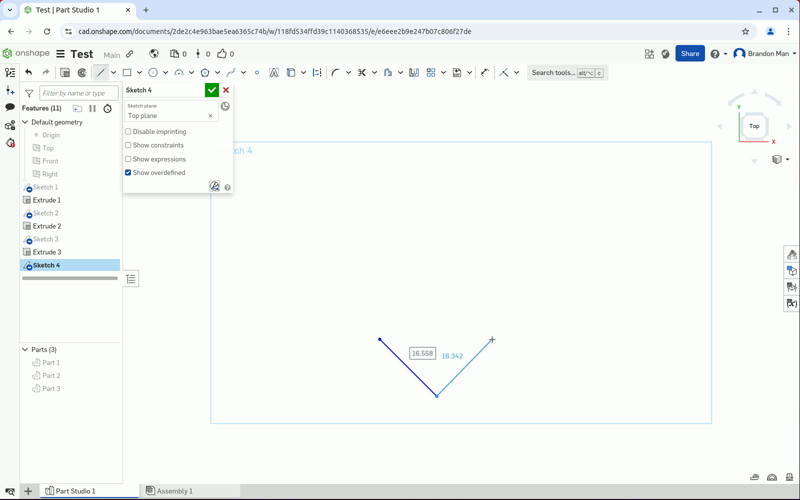
key_down(shift)
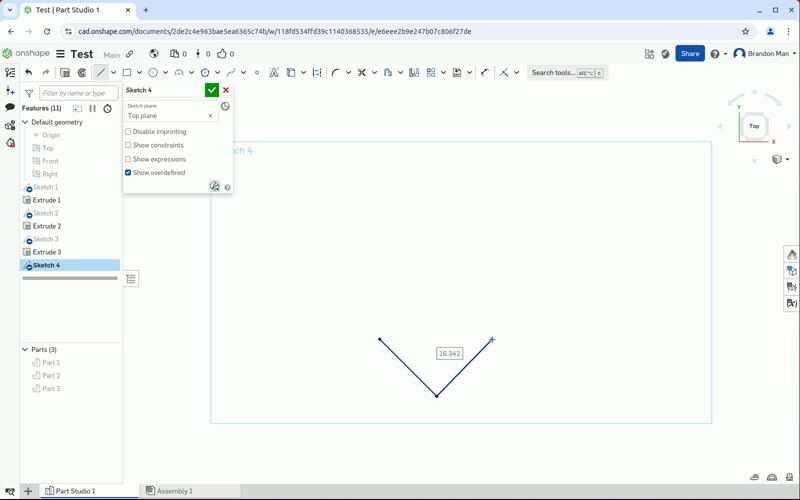
mouse_move(522, 339)
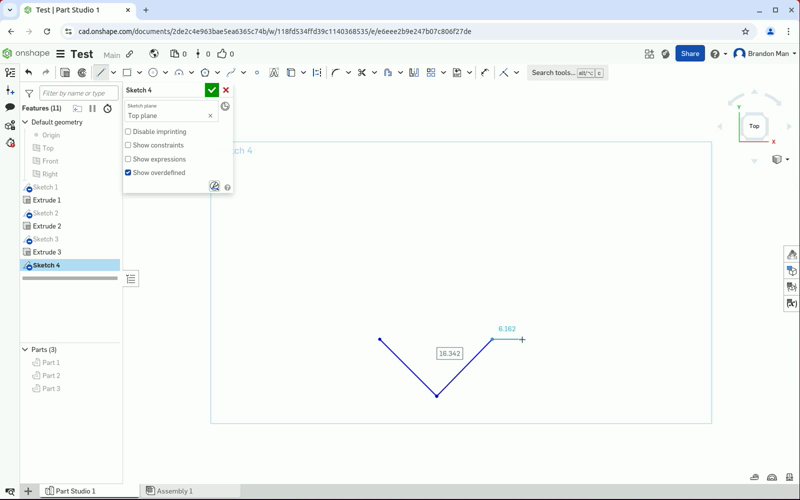
mouse_move(460, 307)
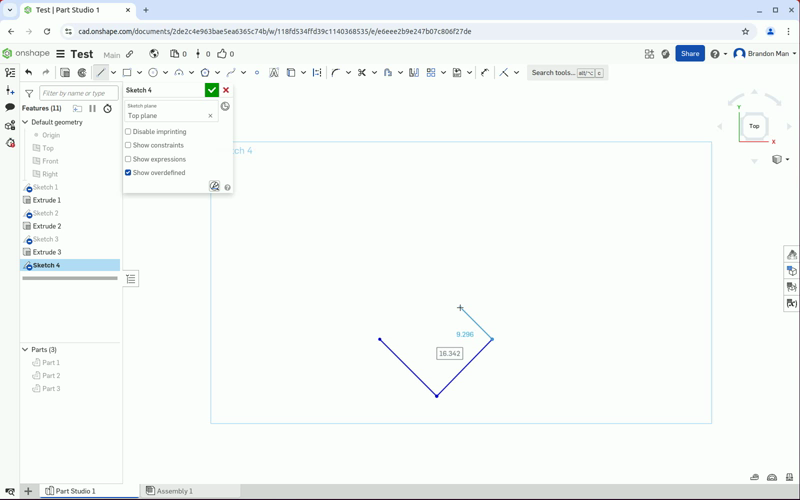
click(460, 307)
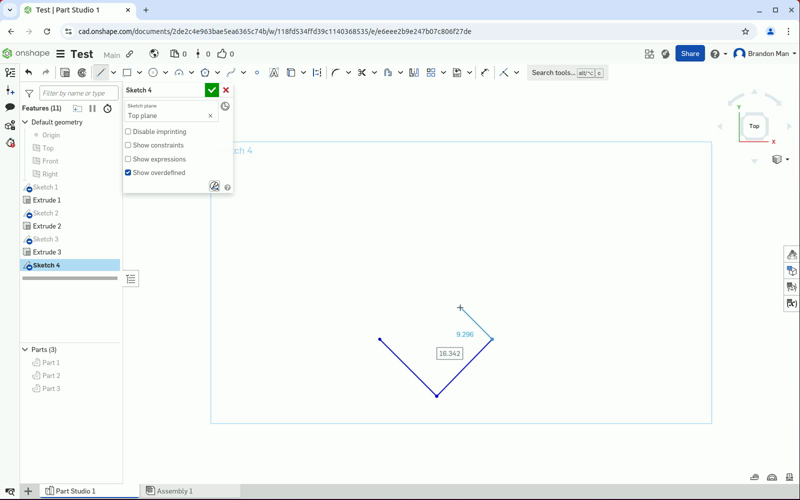
key_up(shift)
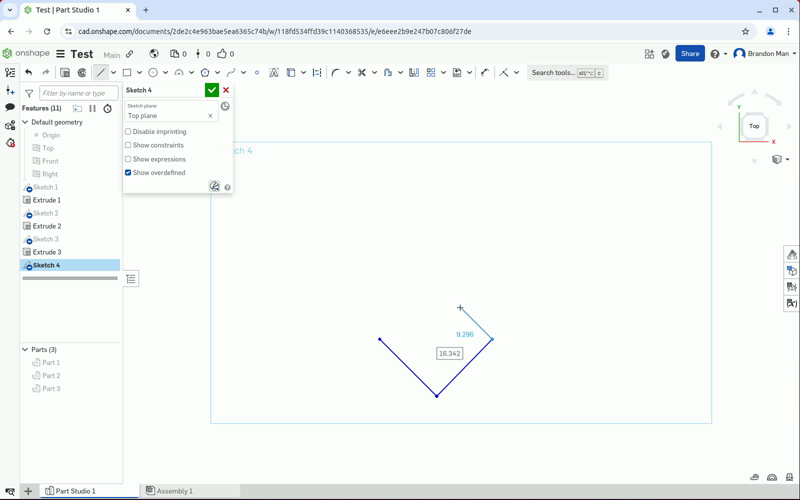
key_down(shift)
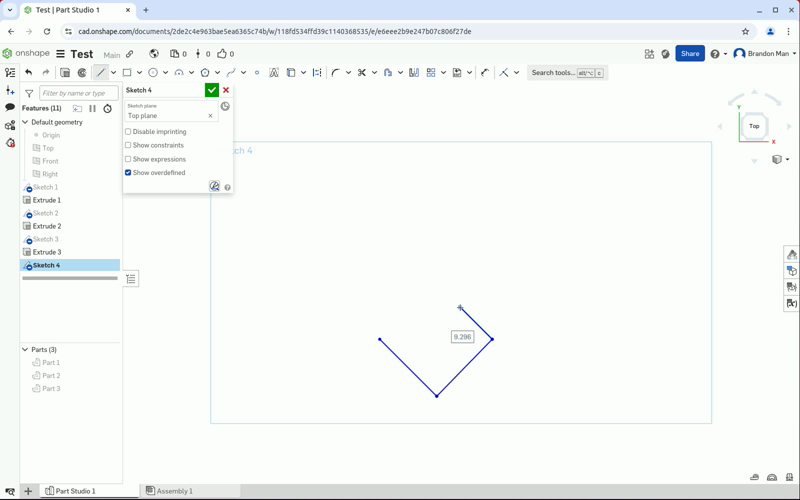
mouse_move(490, 307)
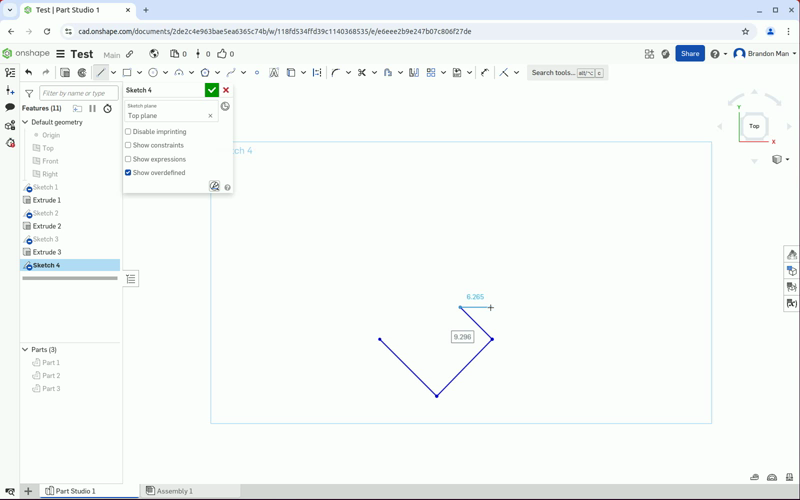
mouse_move(436, 282)
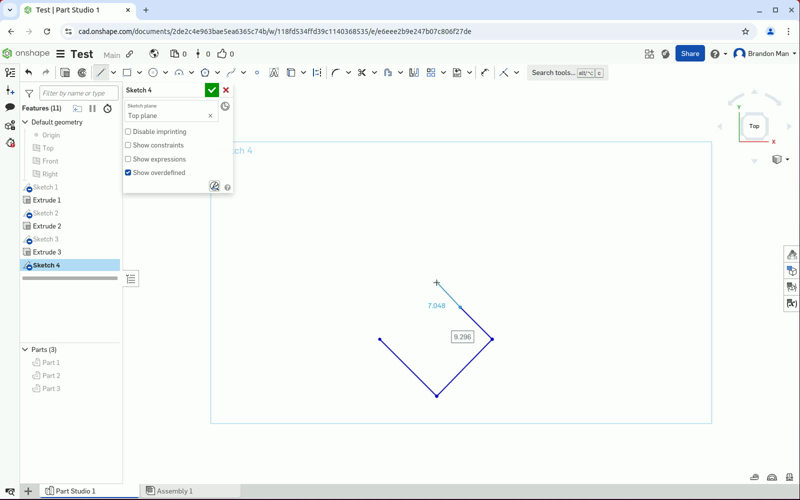
click(436, 282)
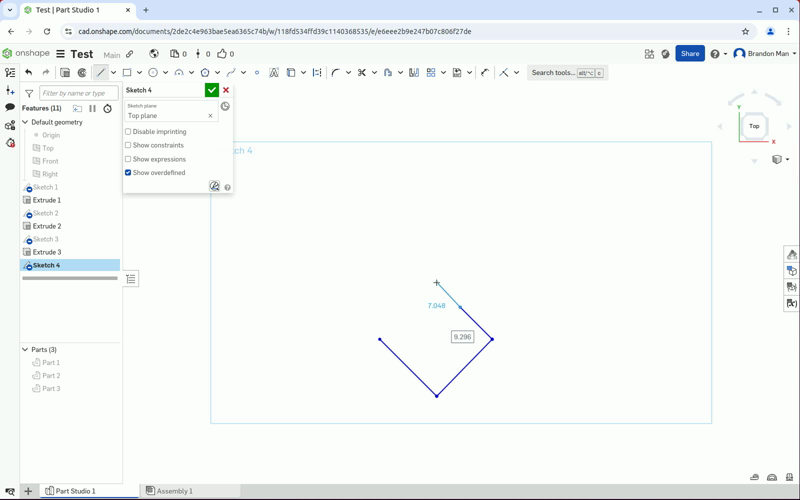
key_up(shift)
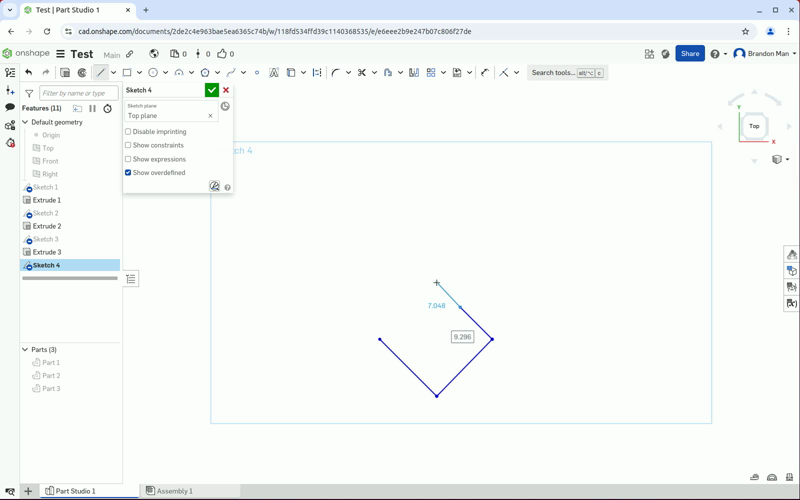
key_down(shift)
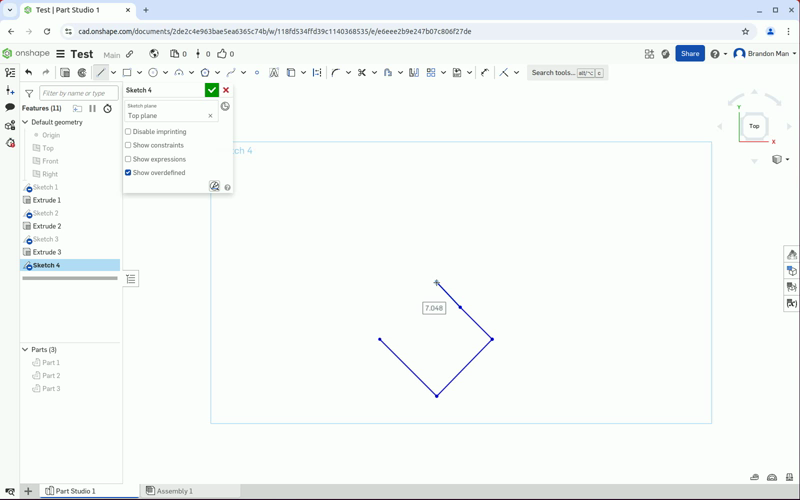
mouse_move(466, 282)
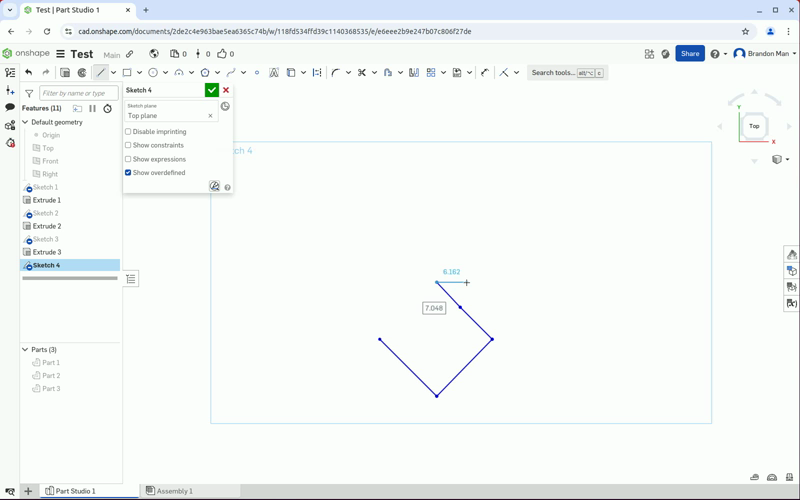
mouse_move(411, 307)
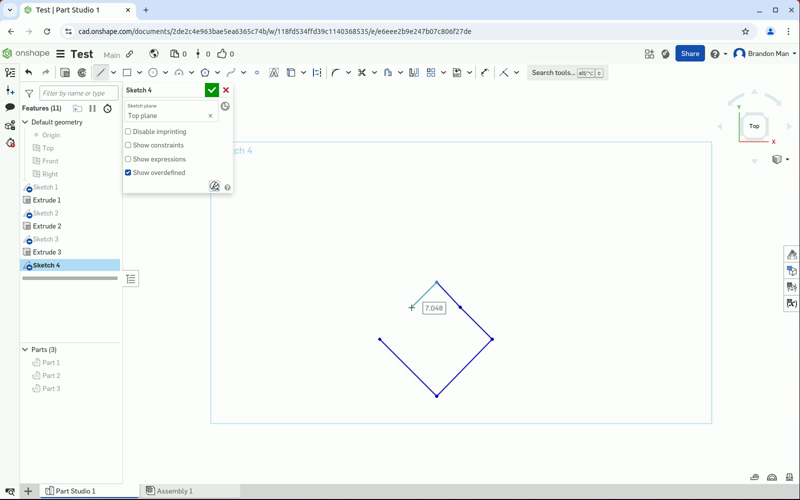
click(411, 307)
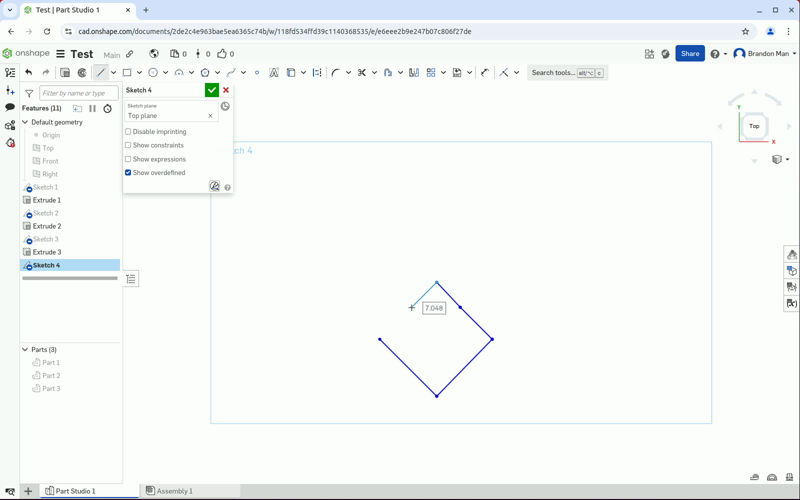
key_up(shift)
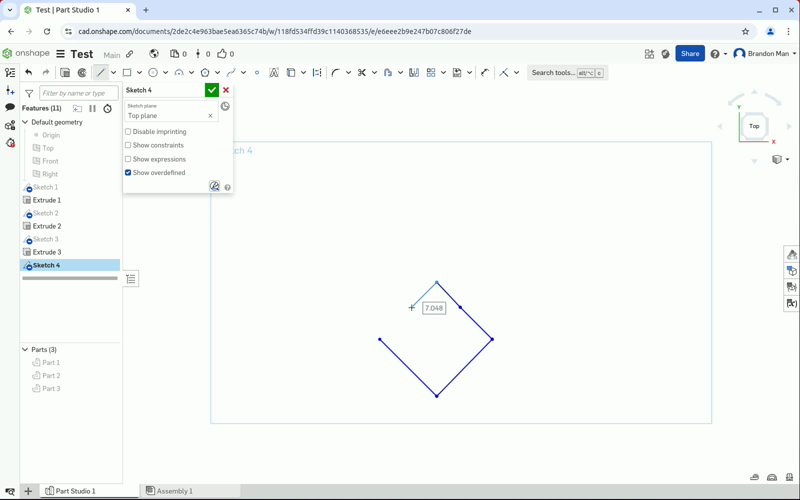
mouse_move(441, 307)
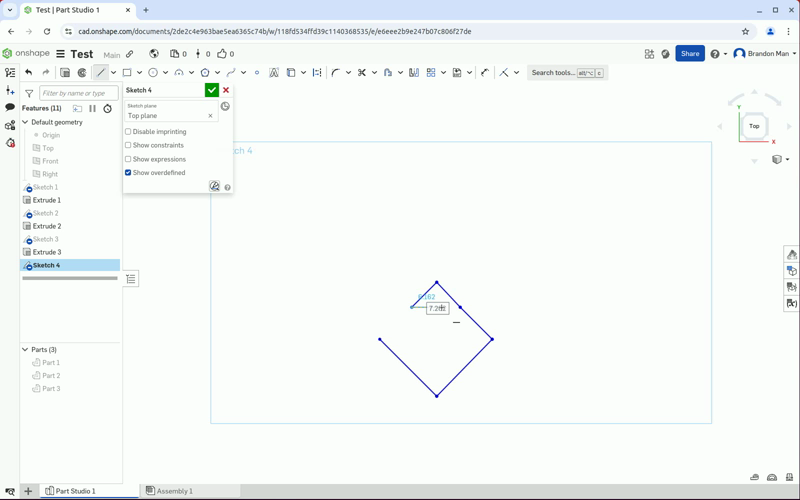
key_down(shift)
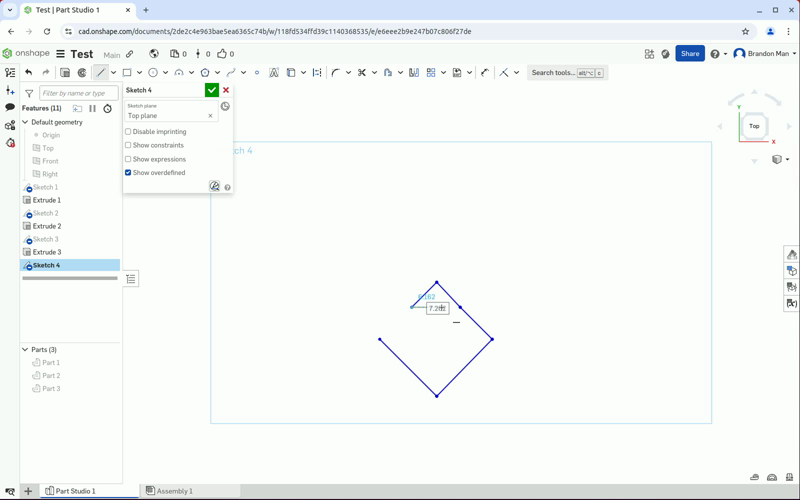
mouse_move(379, 339)
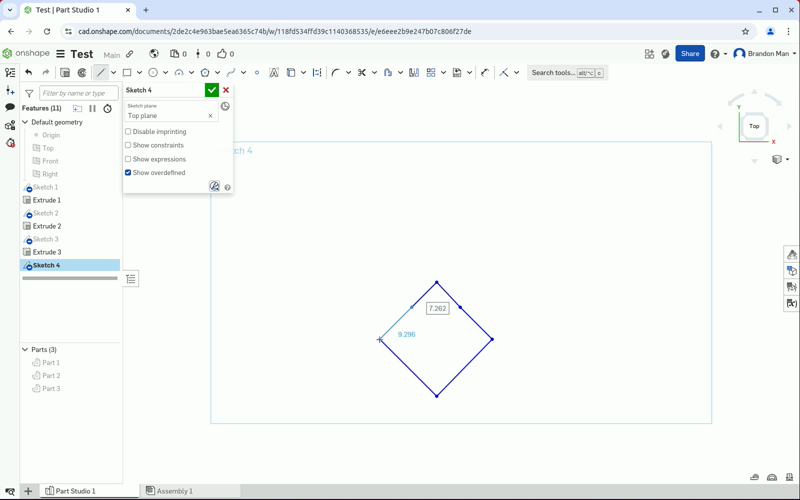
key_up(shift)
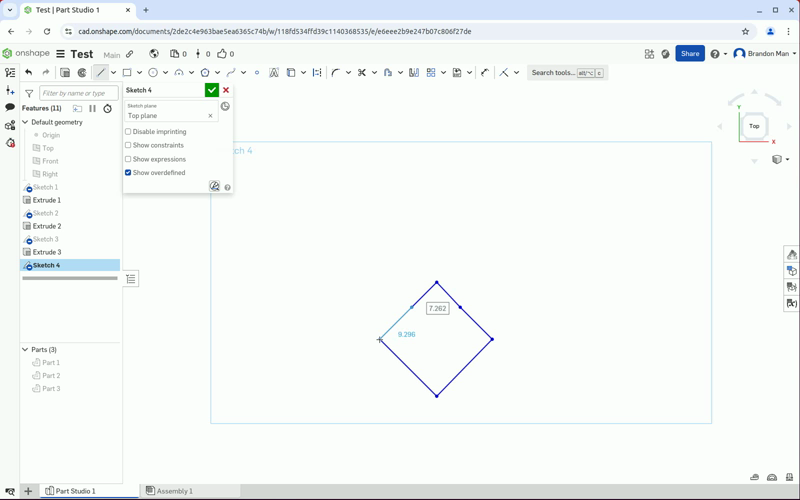
click(379, 339)
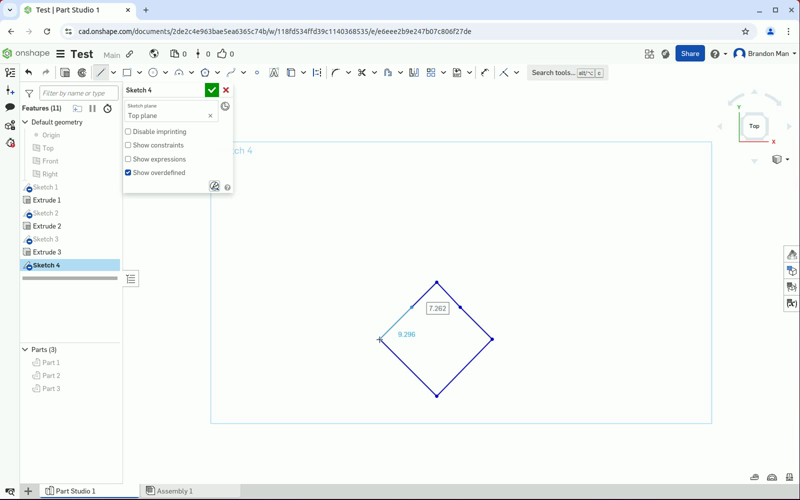
key(esc)
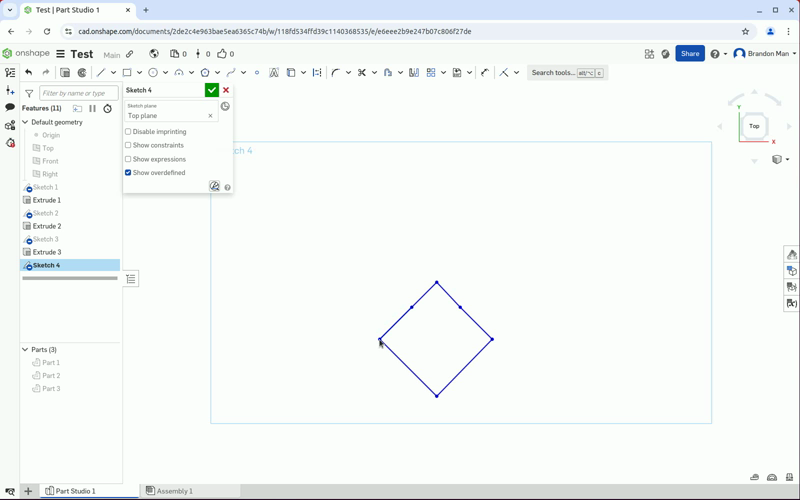
mouse_move(441, 301)
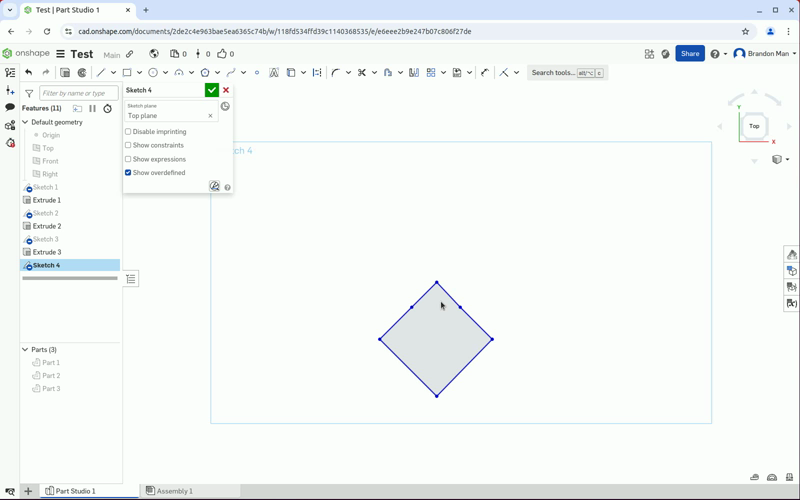
click(441, 301)
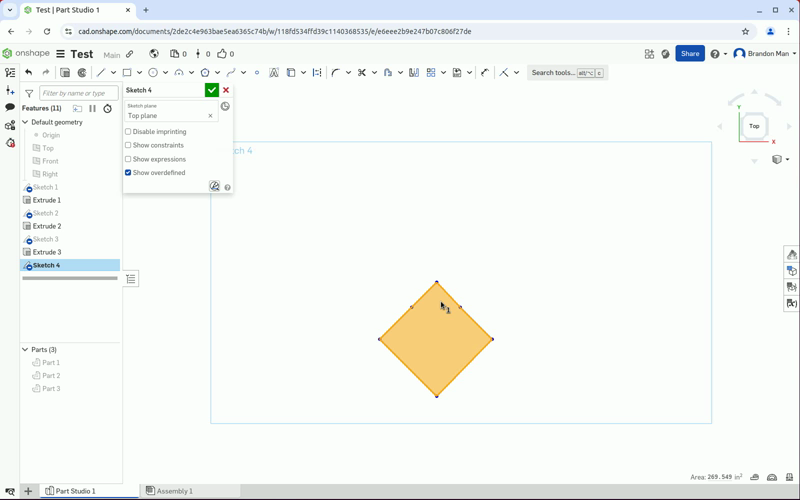
mouse_move(73, 352)
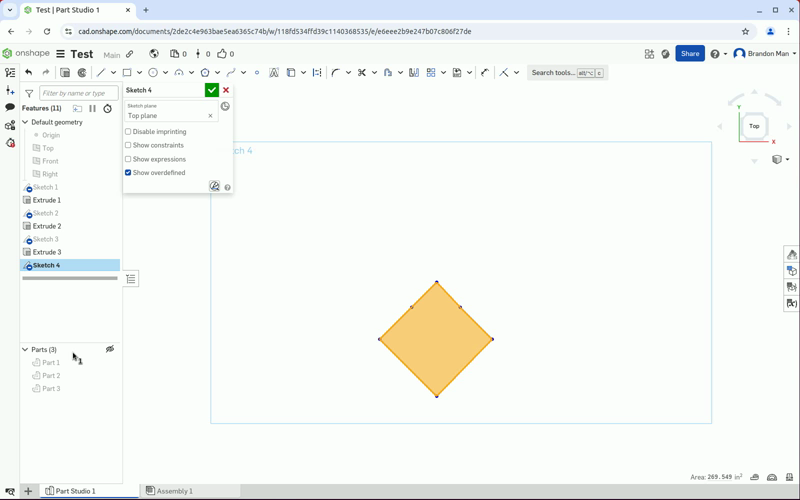
key(shift+y)
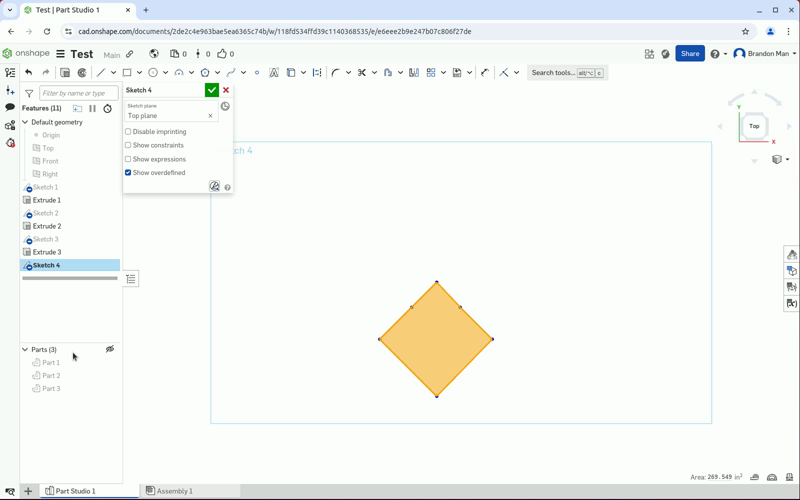
key(shift+e)
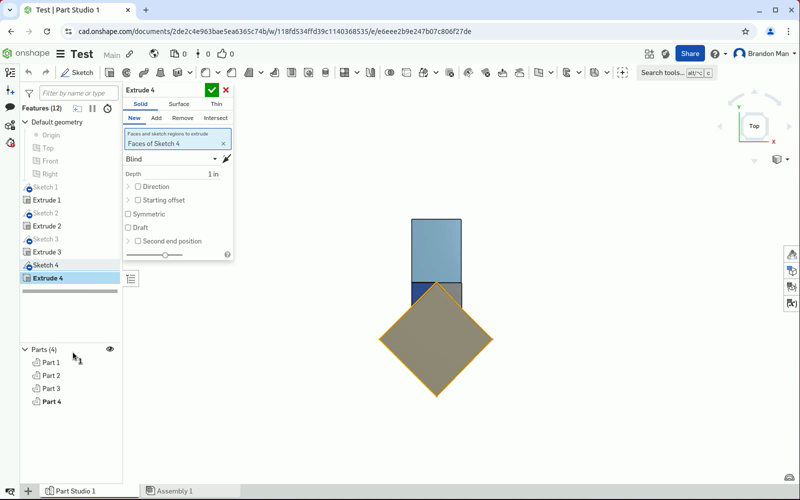
mouse_move(143, 106)
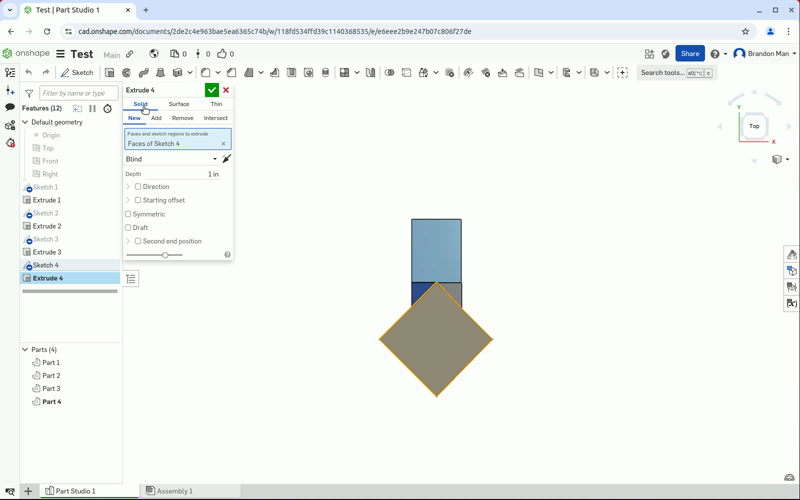
click(143, 106)
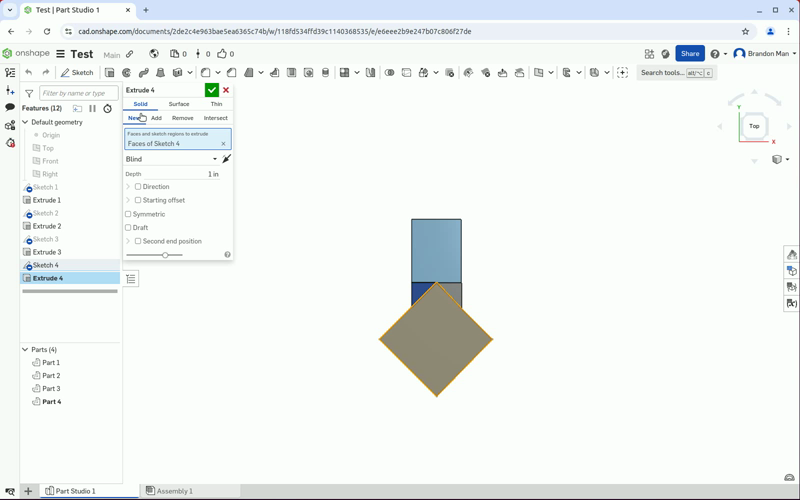
mouse_move(137, 120)
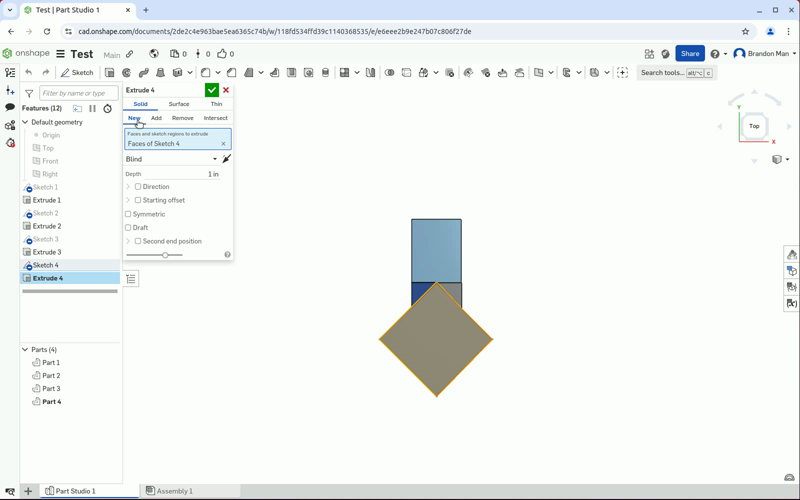
click(137, 120)
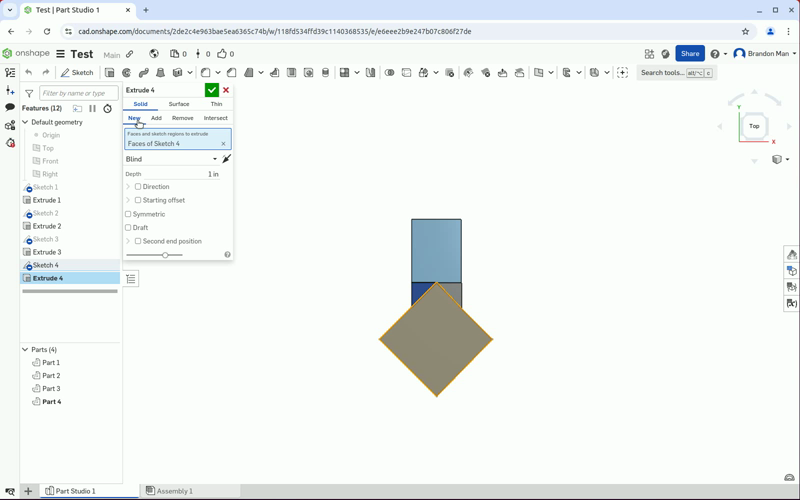
key(tab, 4)
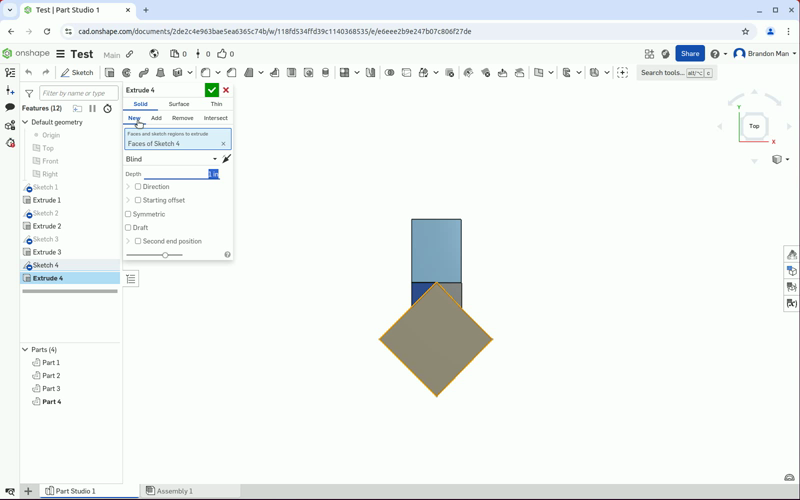
text(2.889)
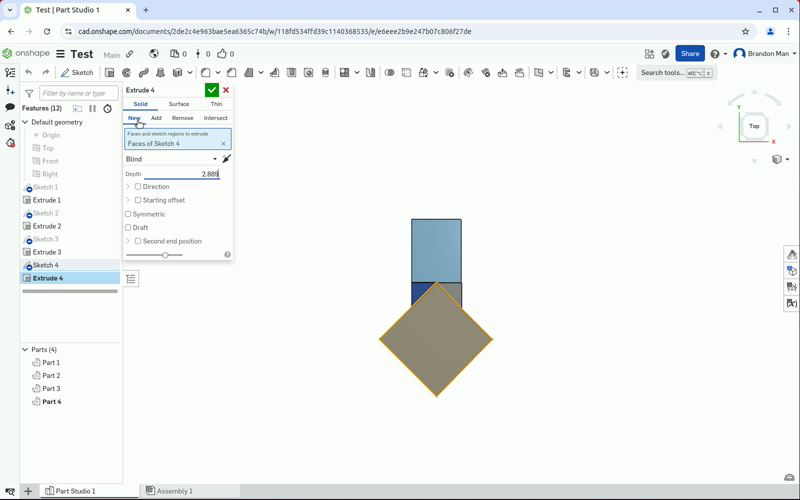
key(enter)
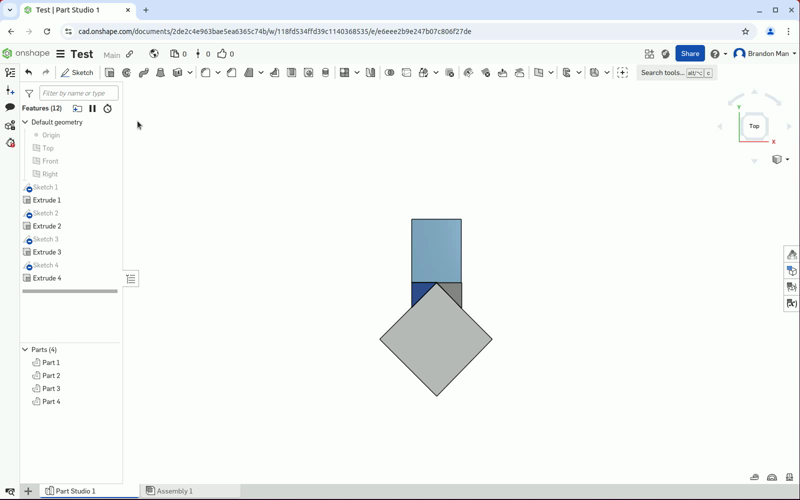
key(shift+h)
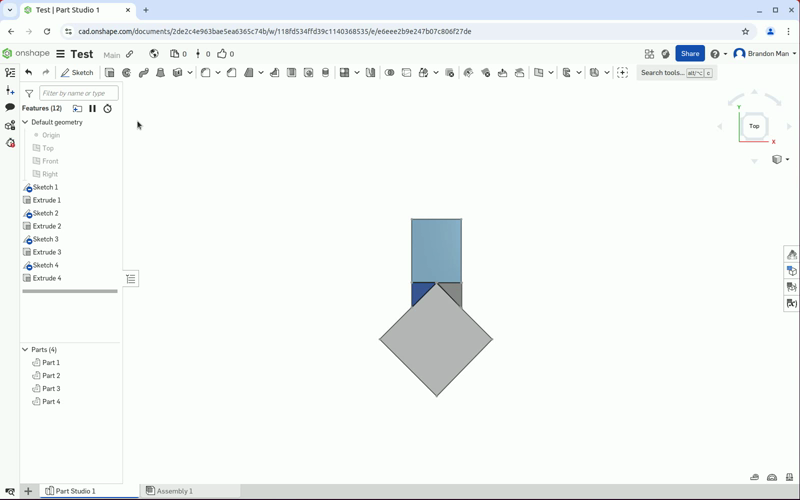
key(shift+h)
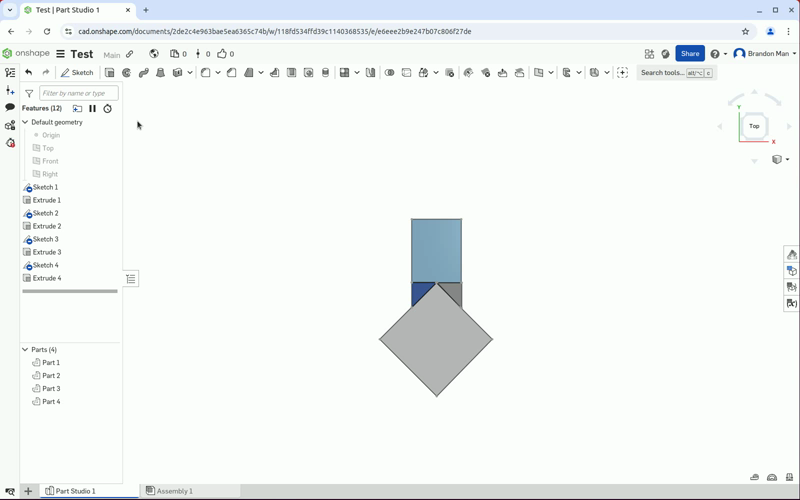
key(shift+7)
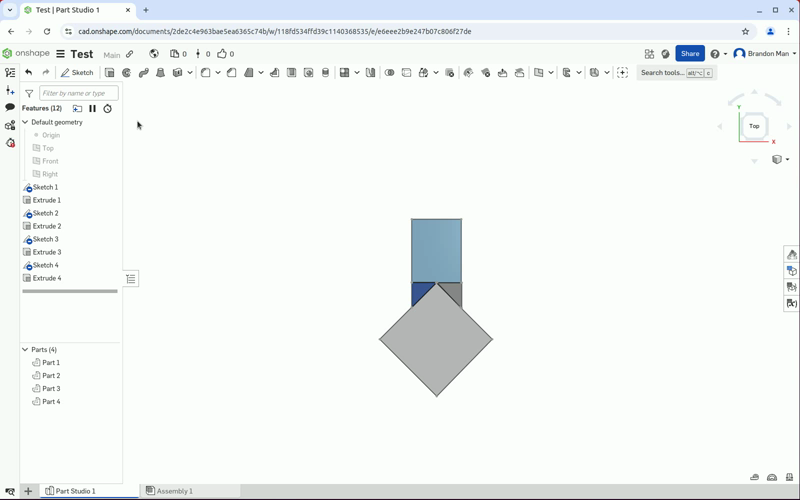
key(up, 3)
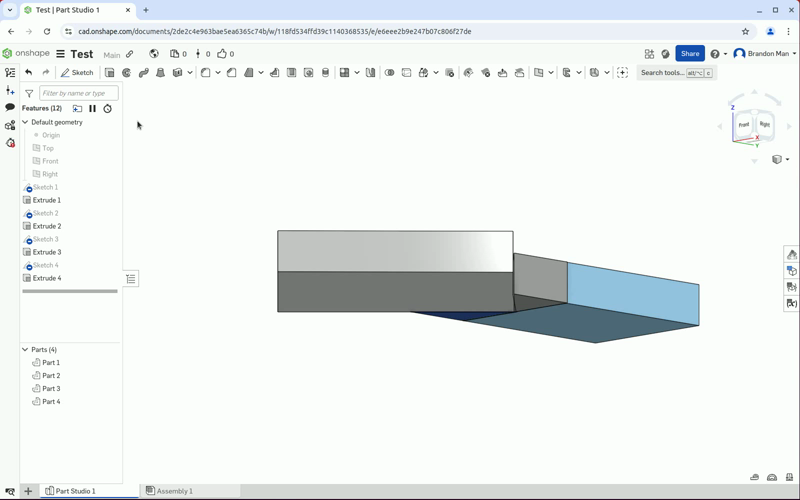
key(left, 3)
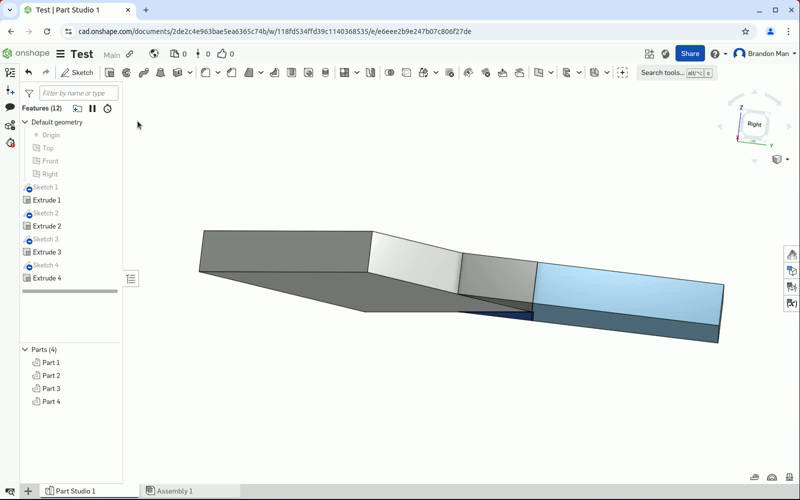
key(right, 3)
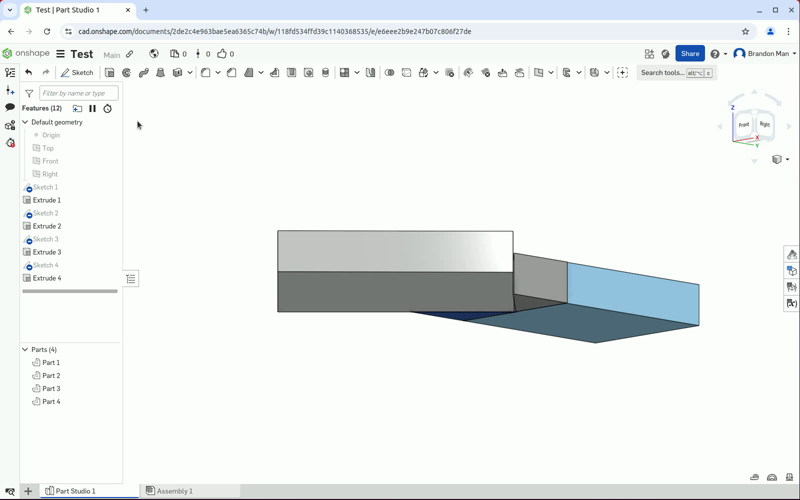
key(down, 3)
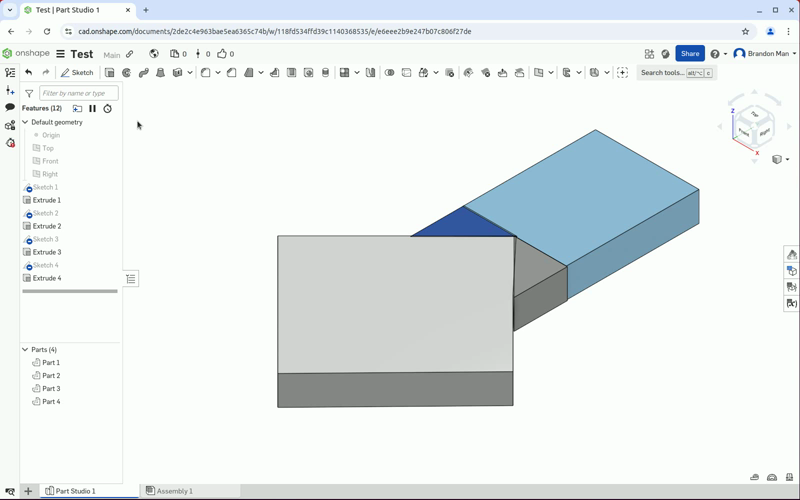
mouse_move(73, 189)
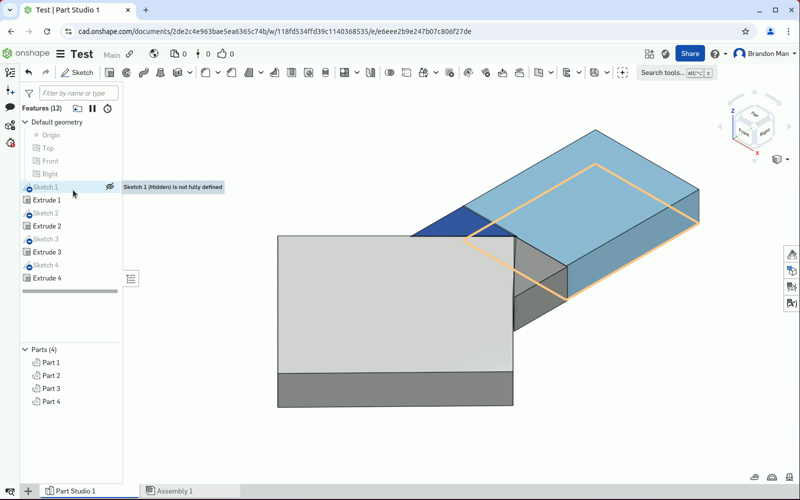
click(73, 189)